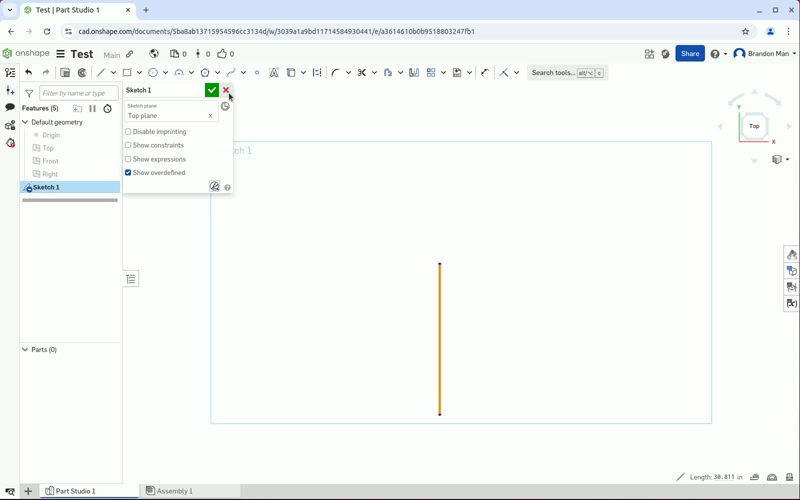
key(shift+h)
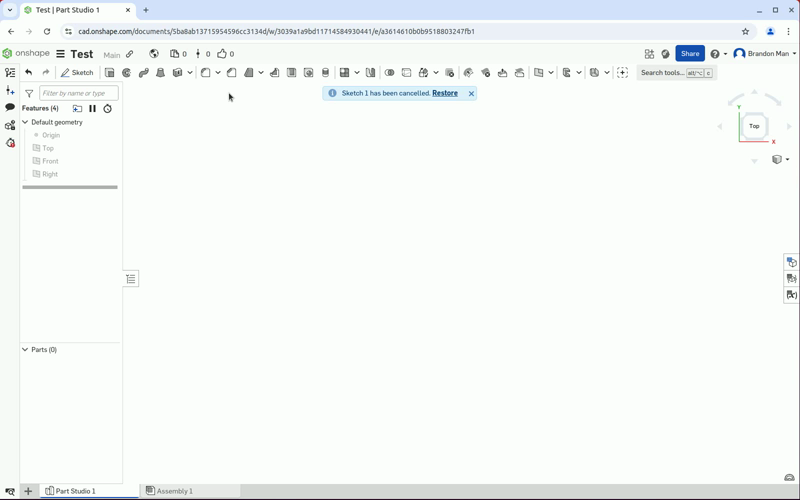
mouse_move(73, 352)
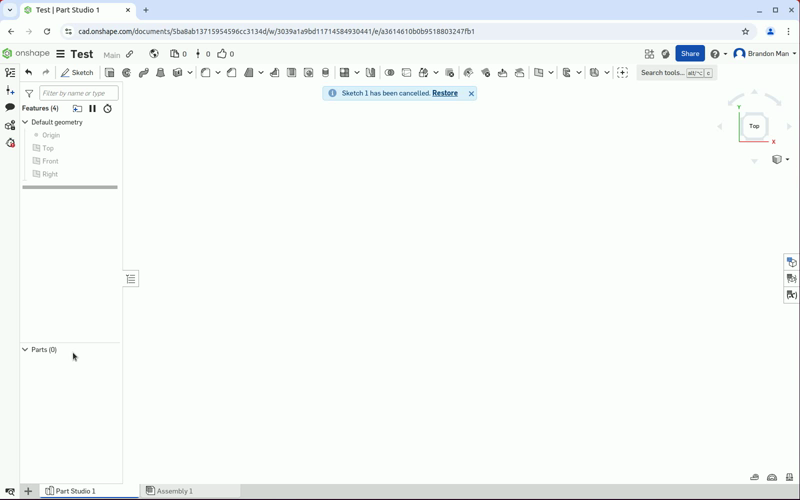
key(y)
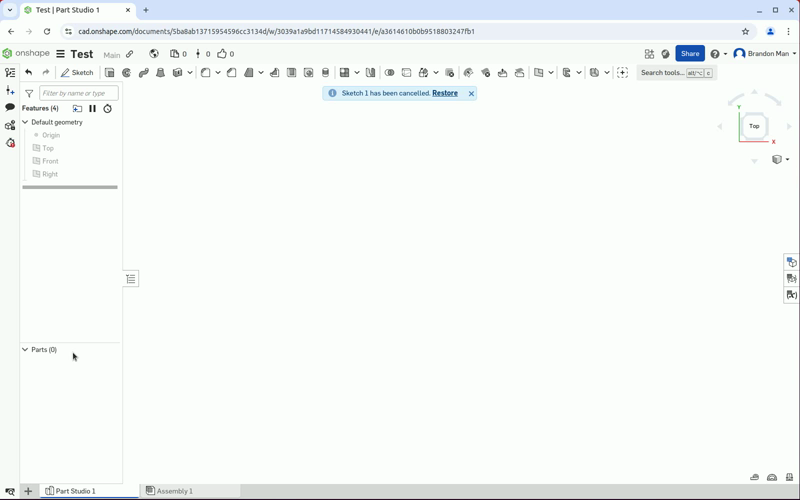
key(shift+p)
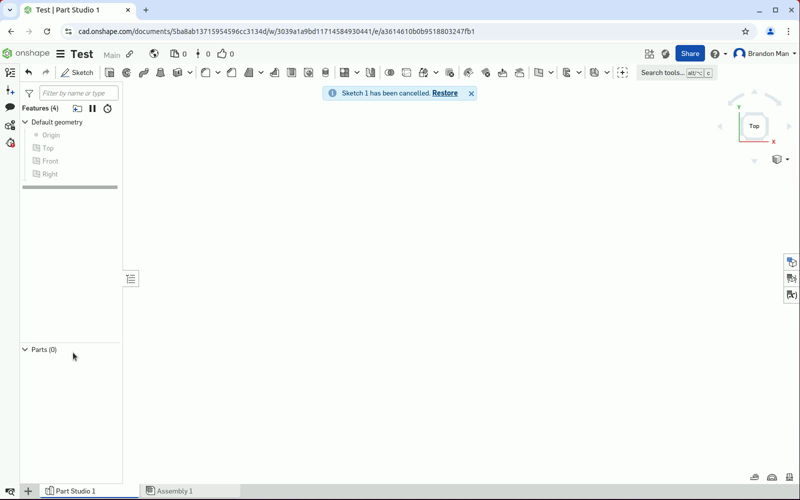
key(space)
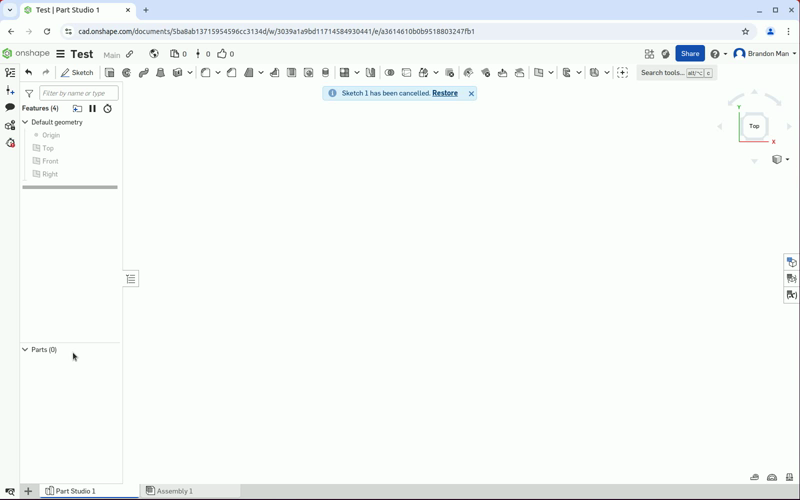
key_down(shift)
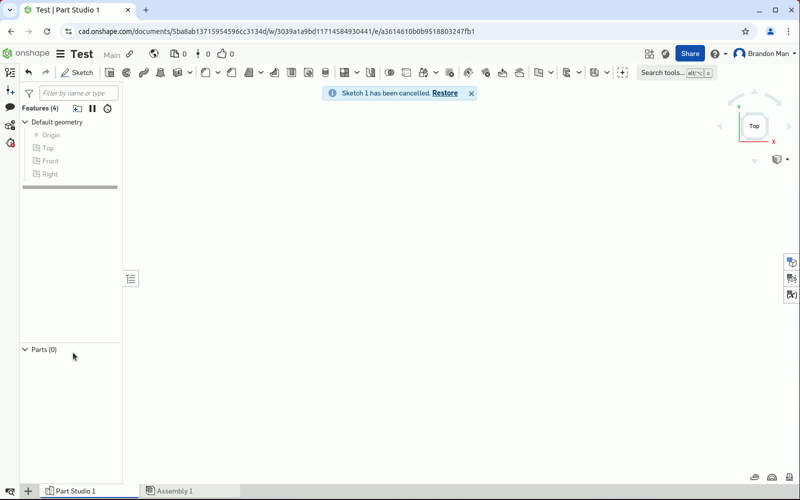
key(up)
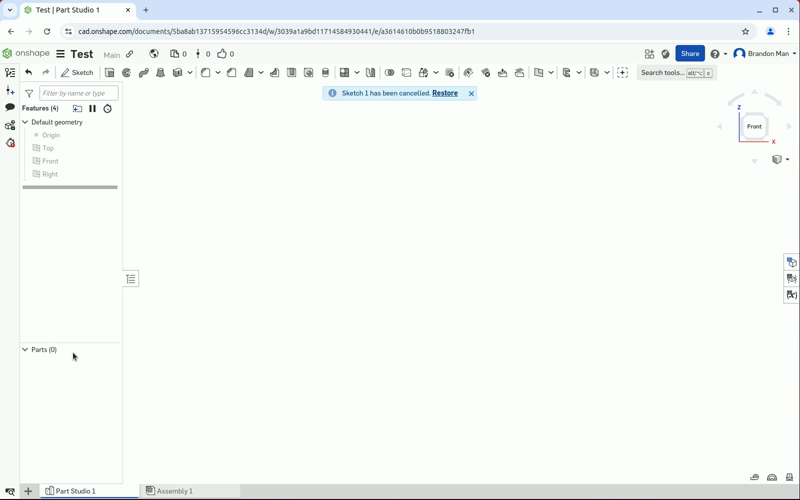
key_up(shift)
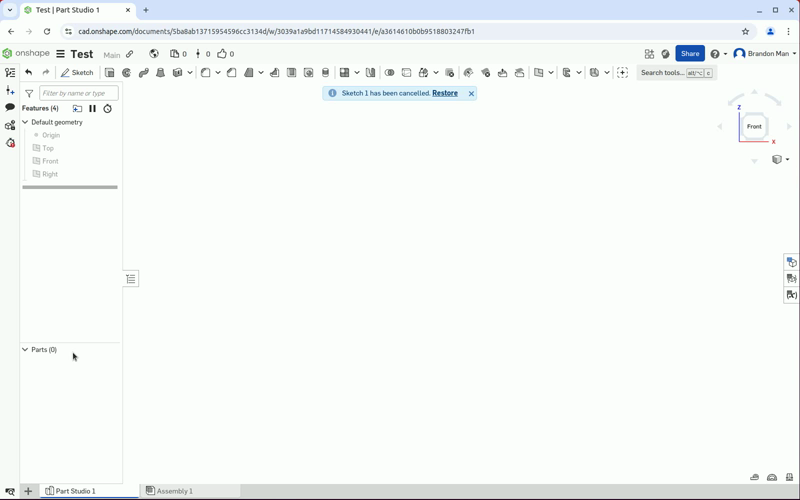
mouse_move(73, 352)
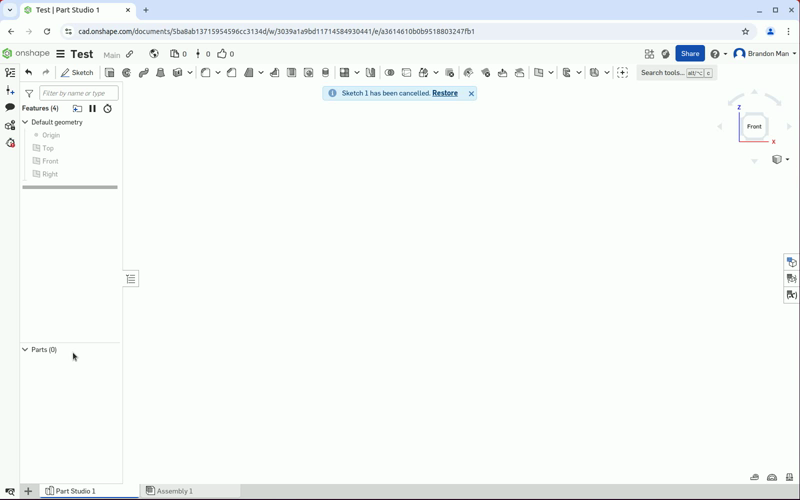
key(shift+y)
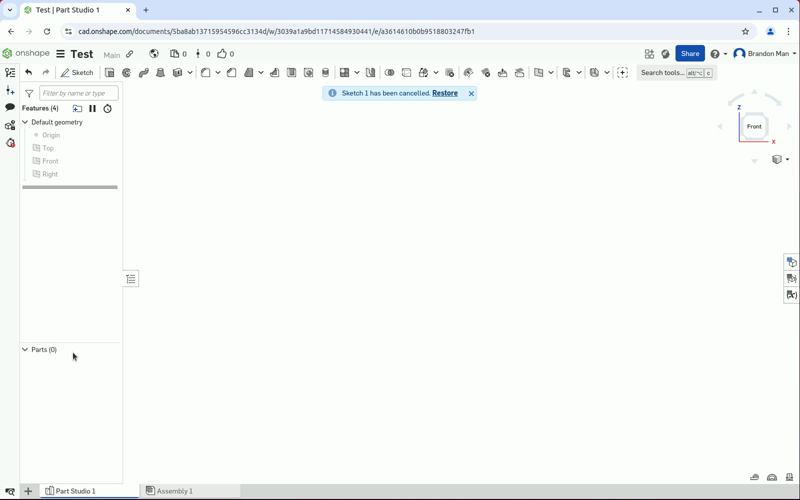
key(shift+s)
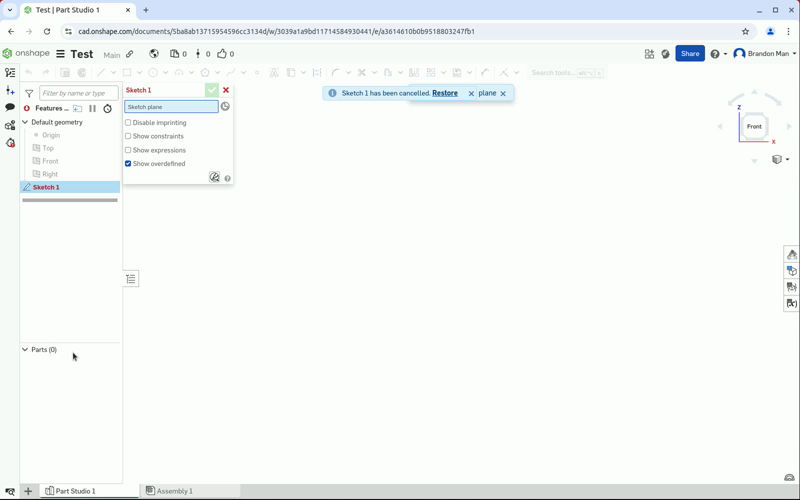
mouse_move(73, 163)
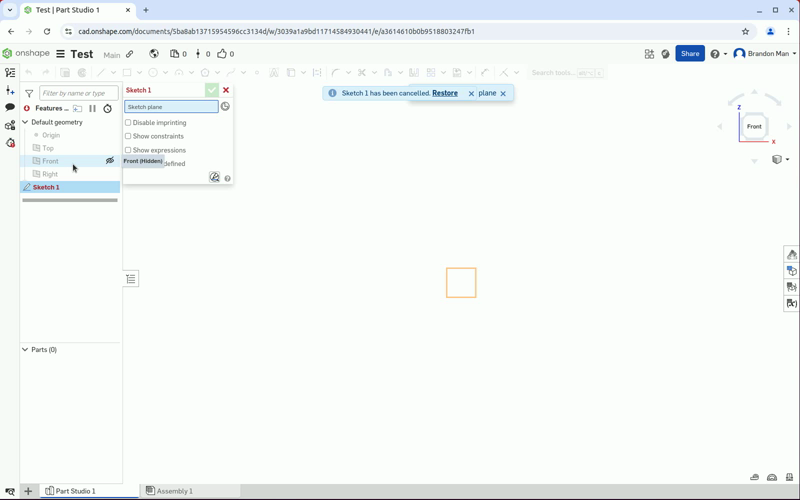
click(73, 163)
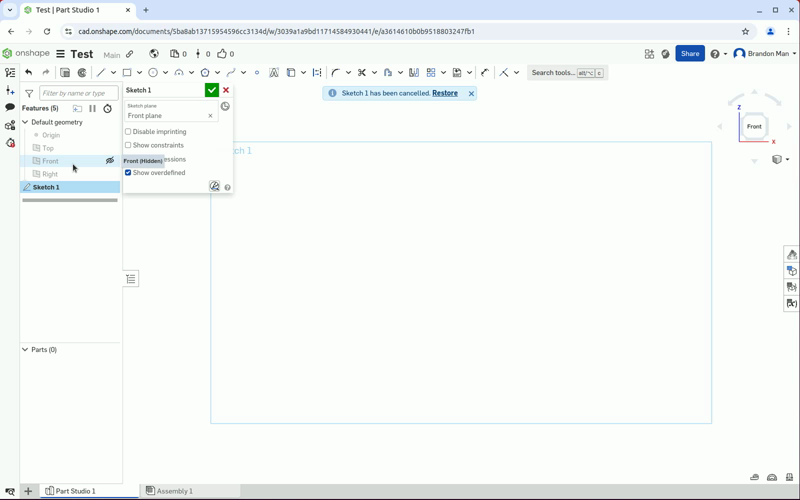
mouse_move(73, 352)
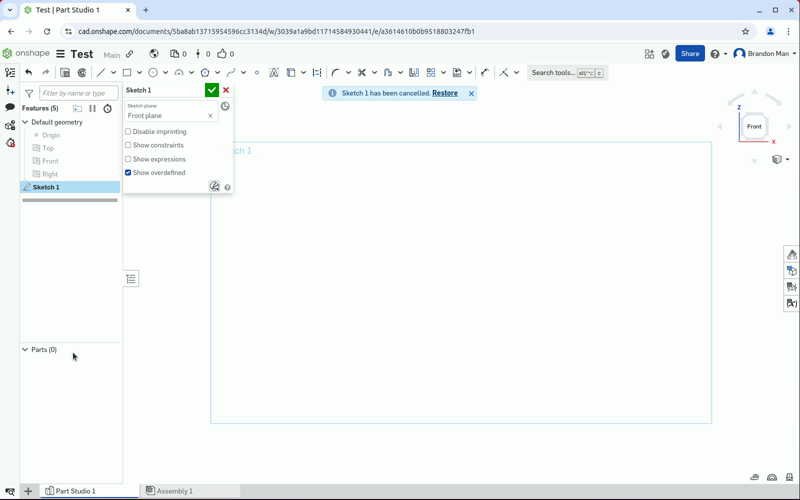
key(y)
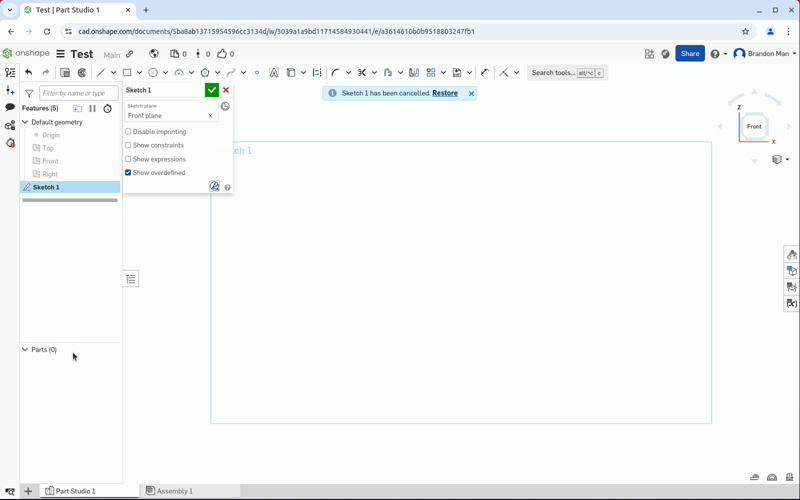
key(l)
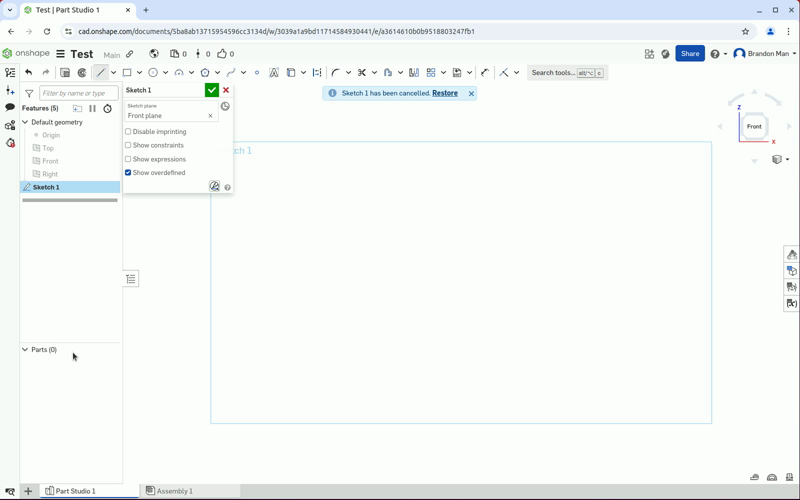
key_down(shift)
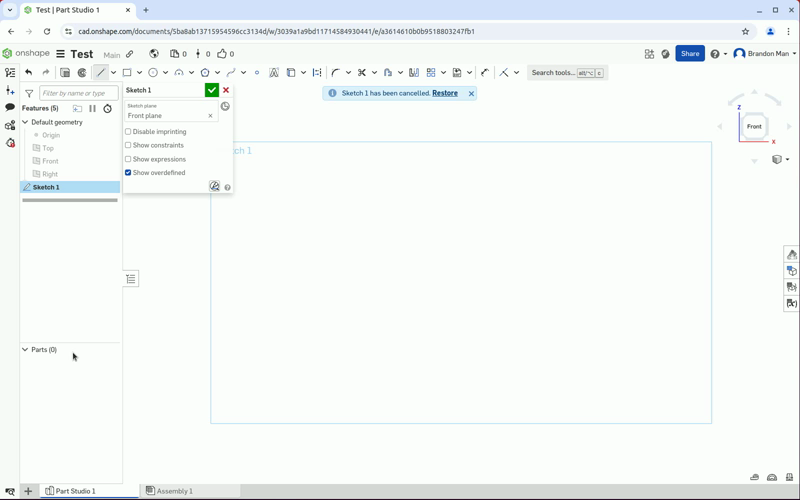
mouse_move(348, 307)
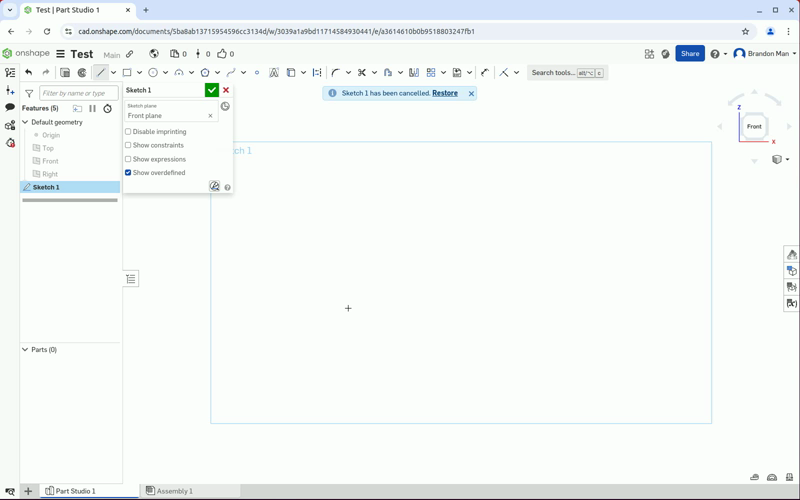
click(348, 307)
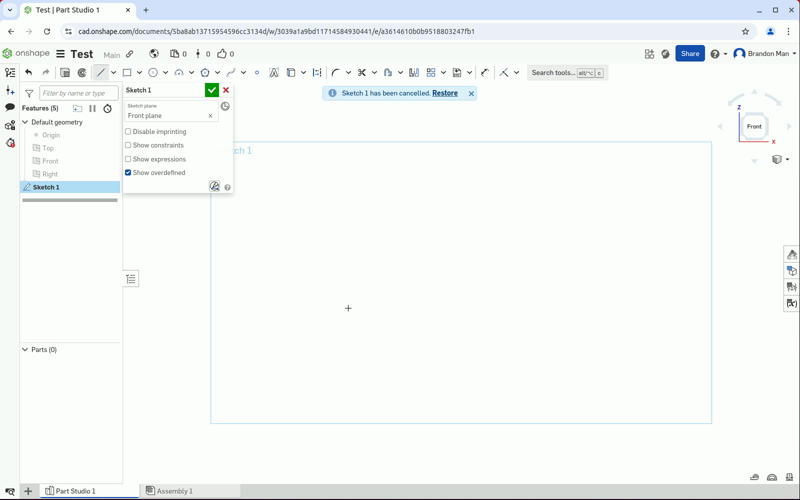
key_up(shift)
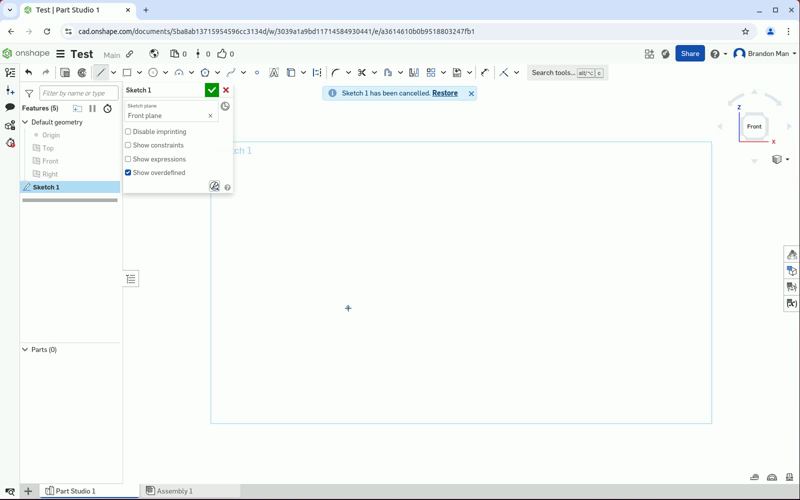
key_down(shift)
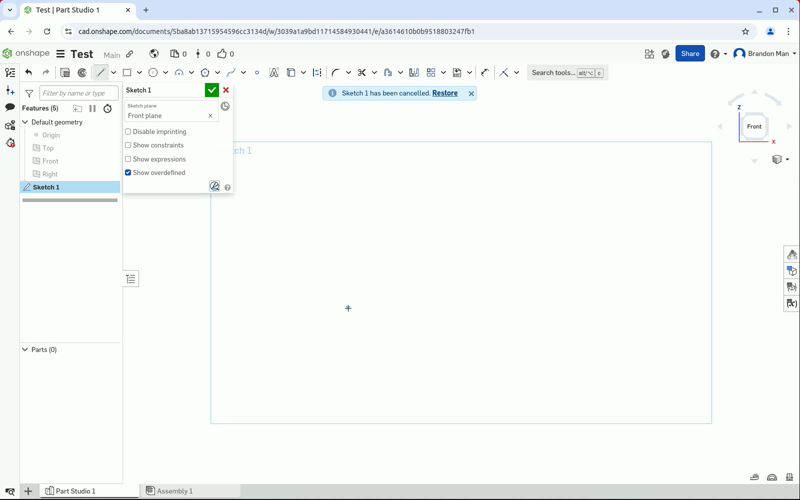
mouse_move(551, 307)
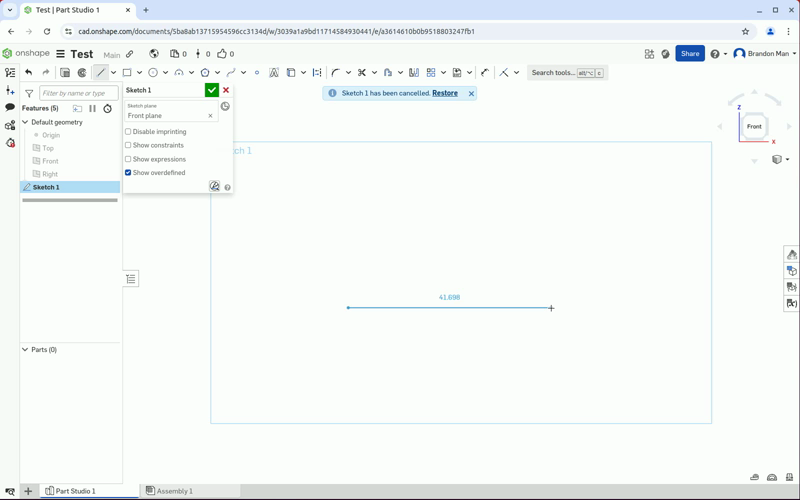
click(551, 307)
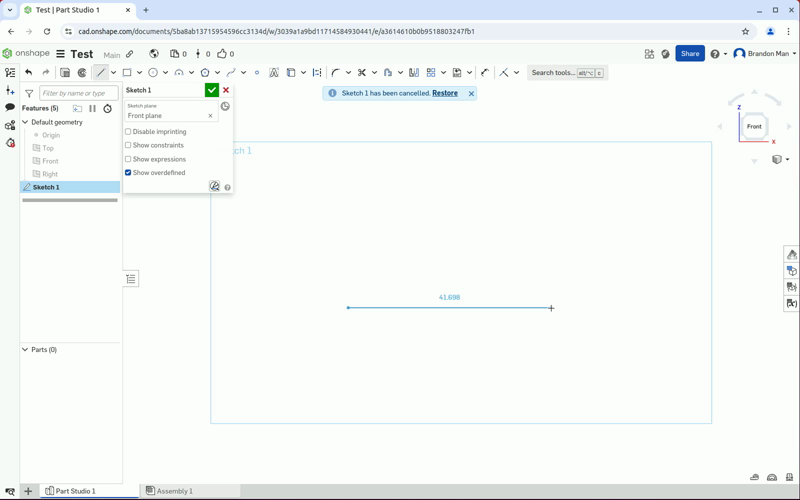
key_up(shift)
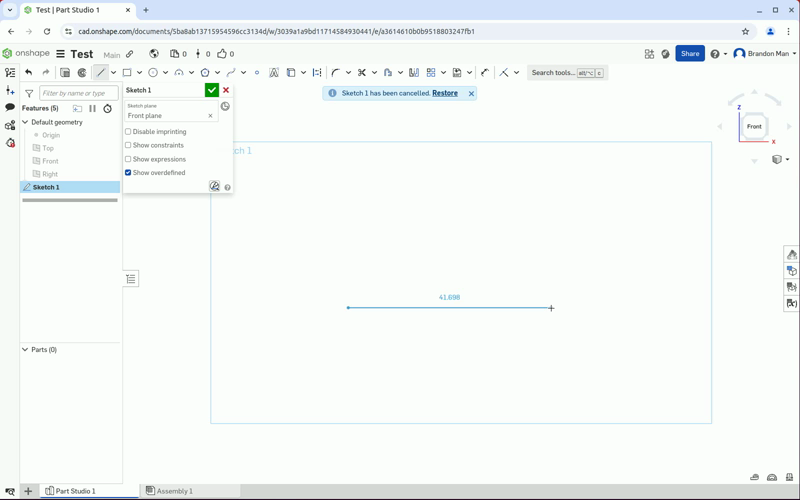
key_down(shift)
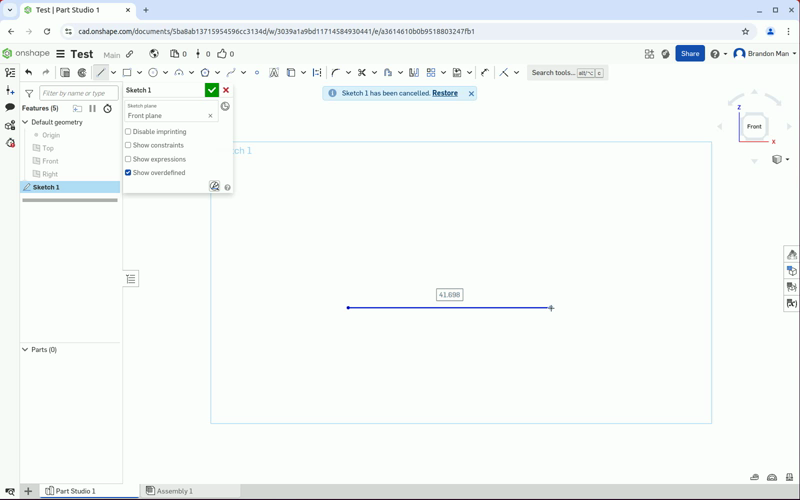
mouse_move(581, 307)
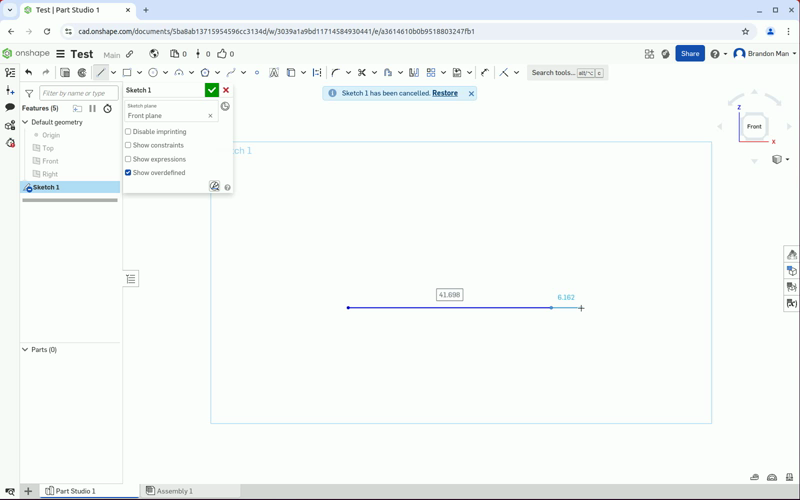
mouse_move(551, 256)
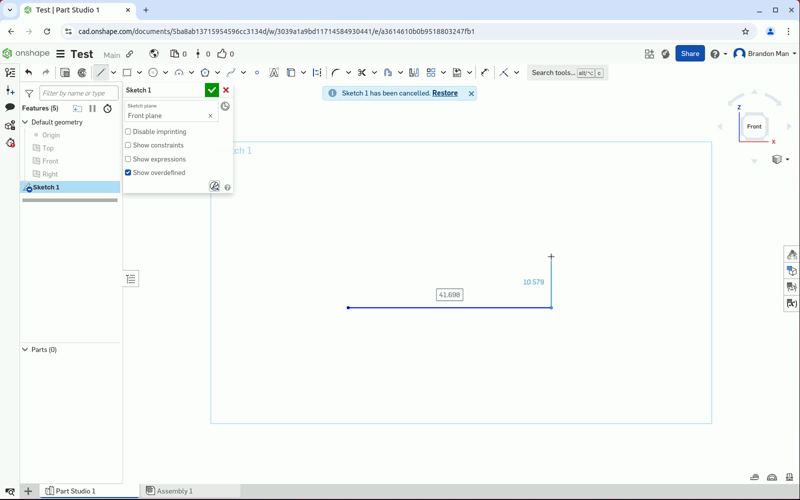
click(551, 256)
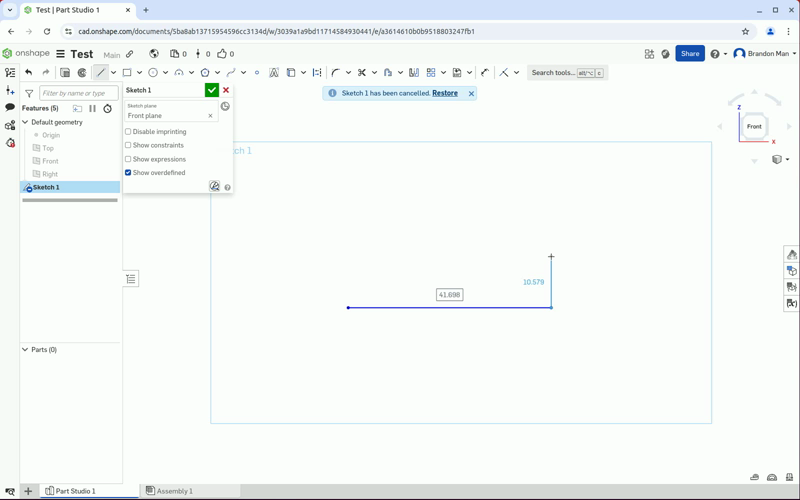
key_up(shift)
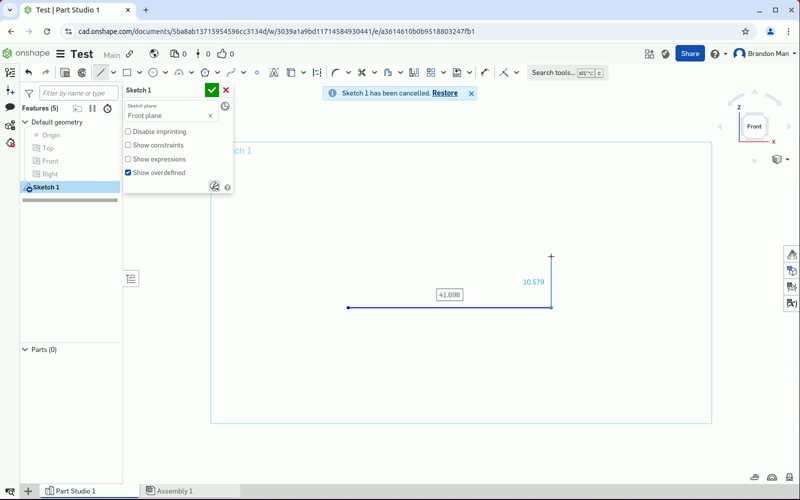
key_down(shift)
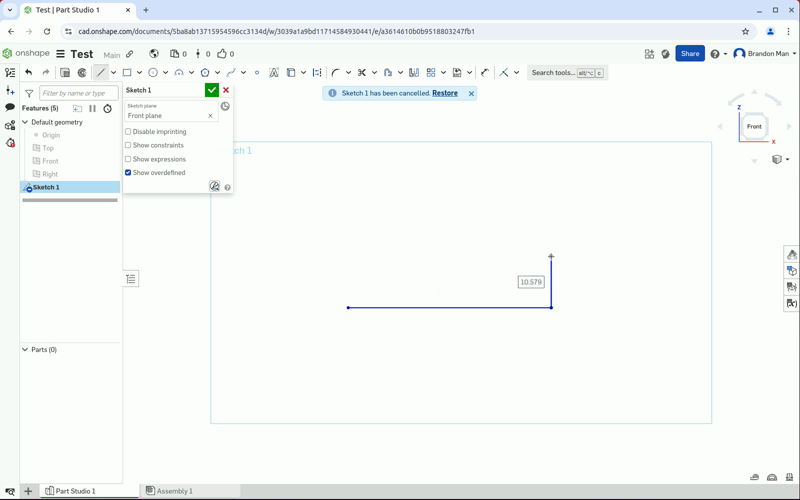
mouse_move(399, 256)
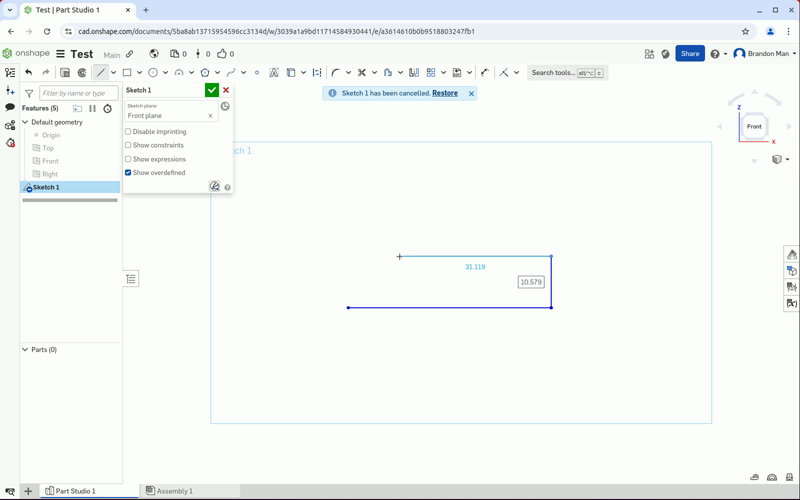
click(399, 256)
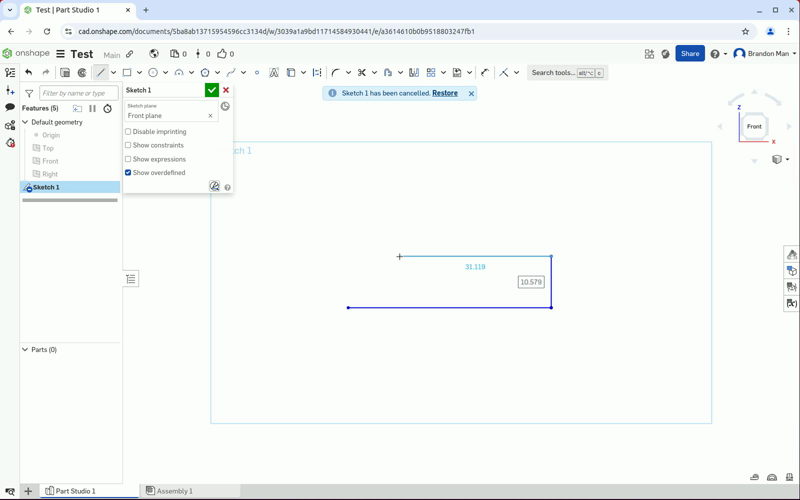
key_up(shift)
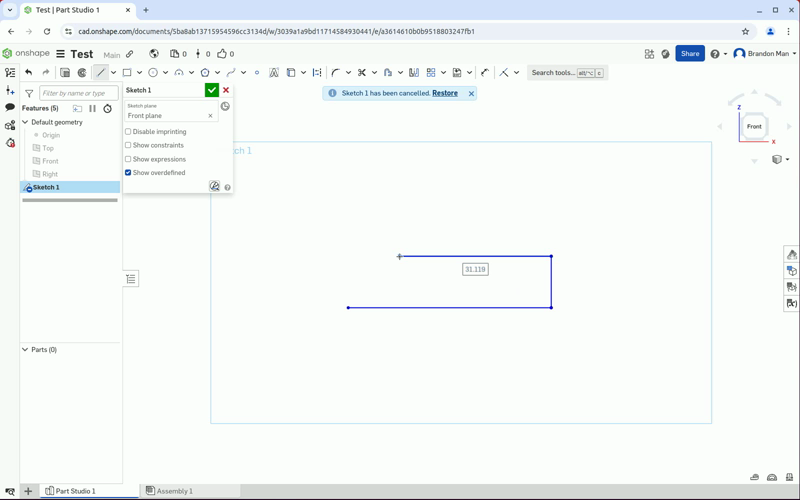
key_down(shift)
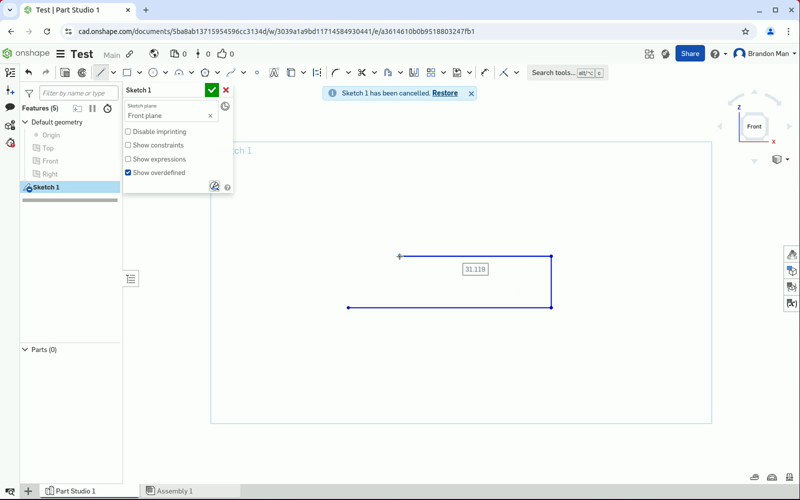
mouse_move(429, 256)
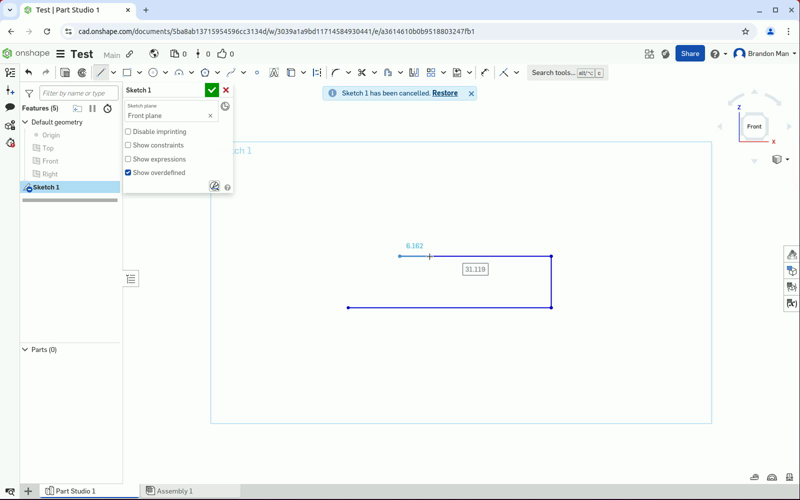
mouse_move(348, 256)
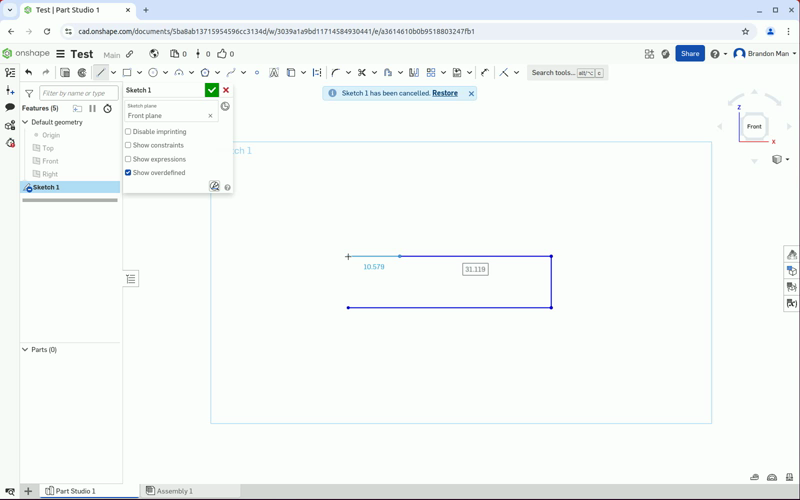
click(348, 256)
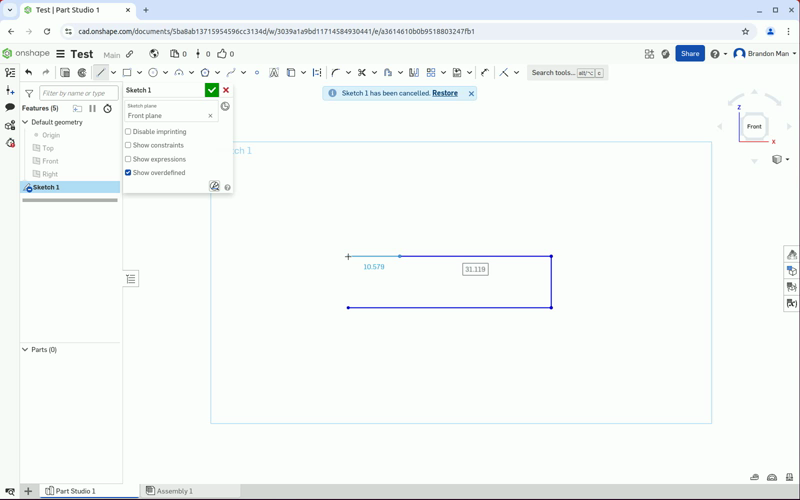
key_up(shift)
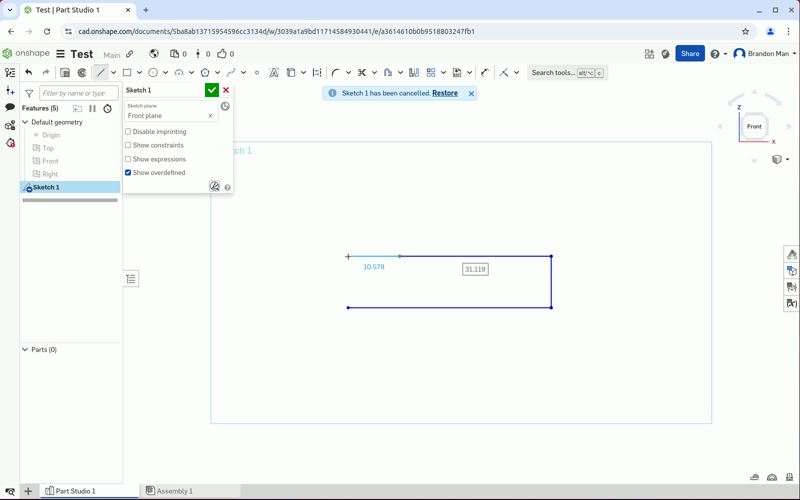
mouse_move(378, 256)
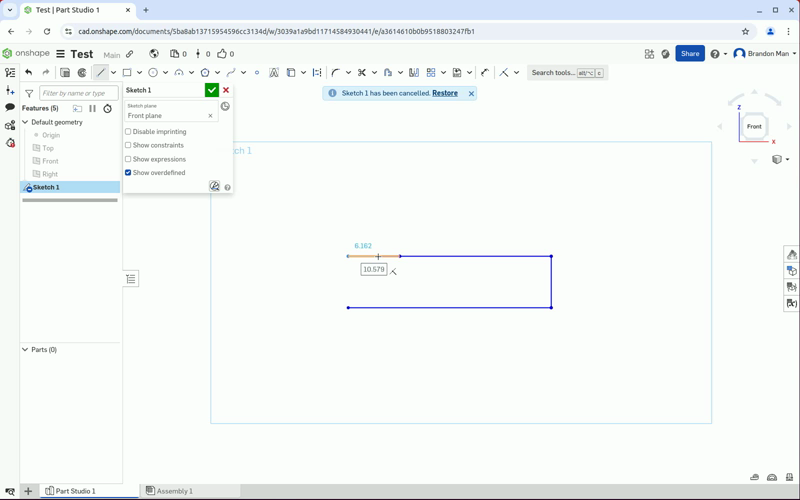
key_down(shift)
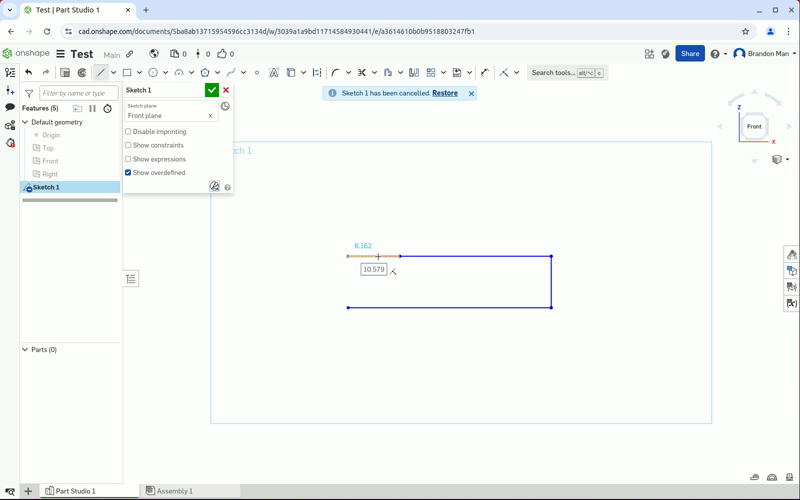
mouse_move(348, 307)
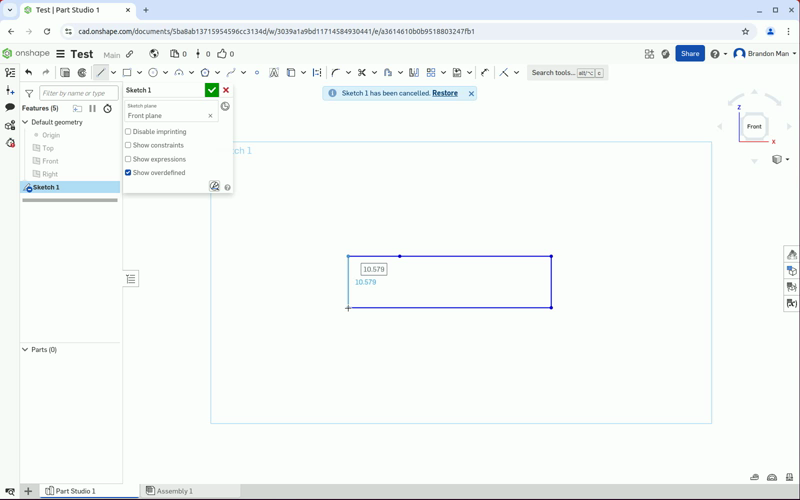
key_up(shift)
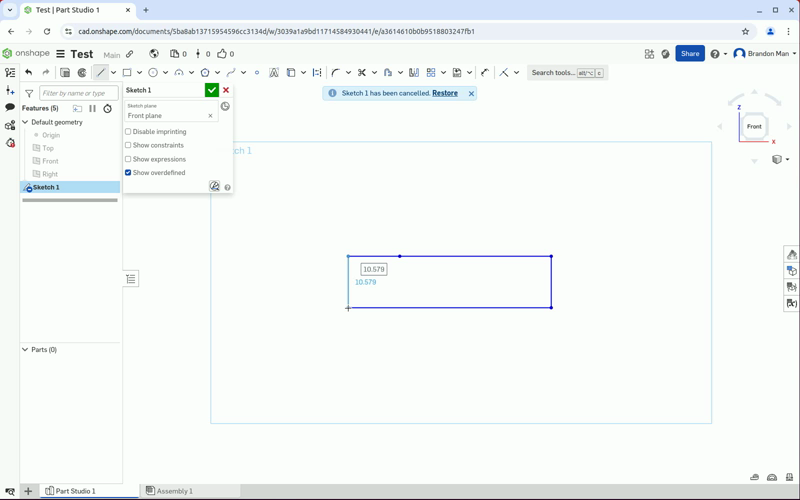
click(348, 307)
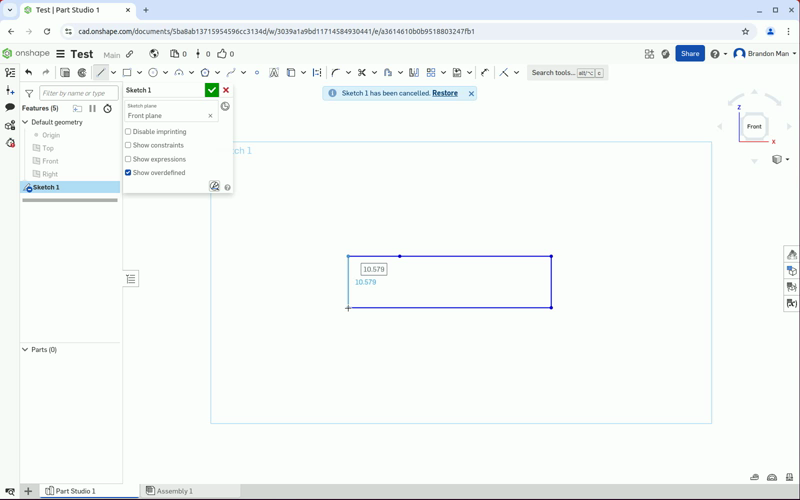
key(esc)
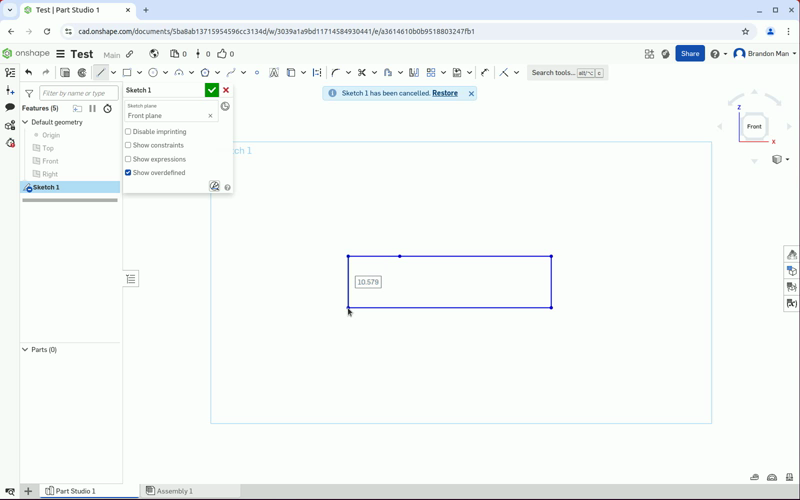
mouse_move(467, 287)
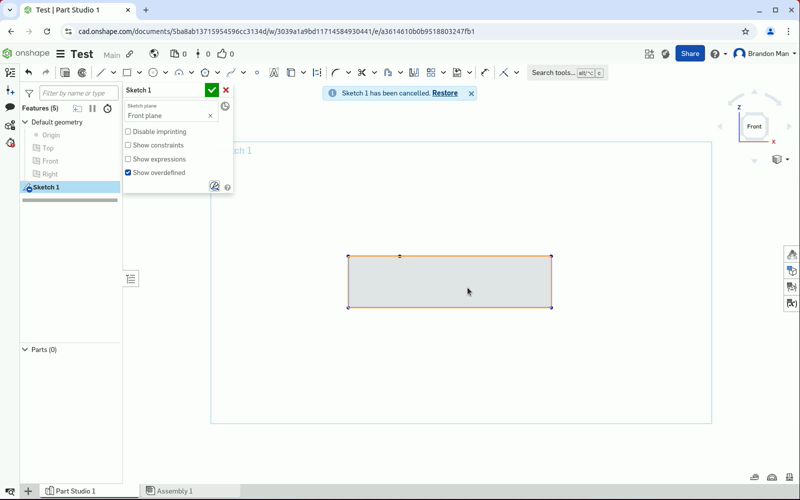
click(467, 287)
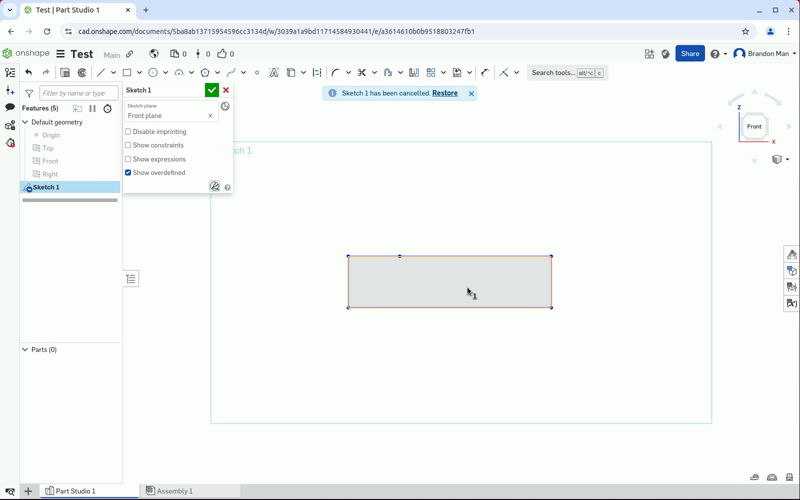
mouse_move(73, 352)
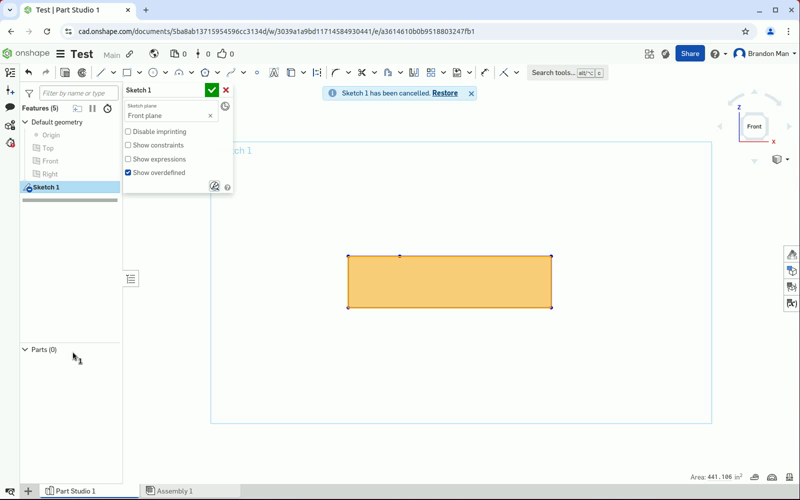
key(shift+y)
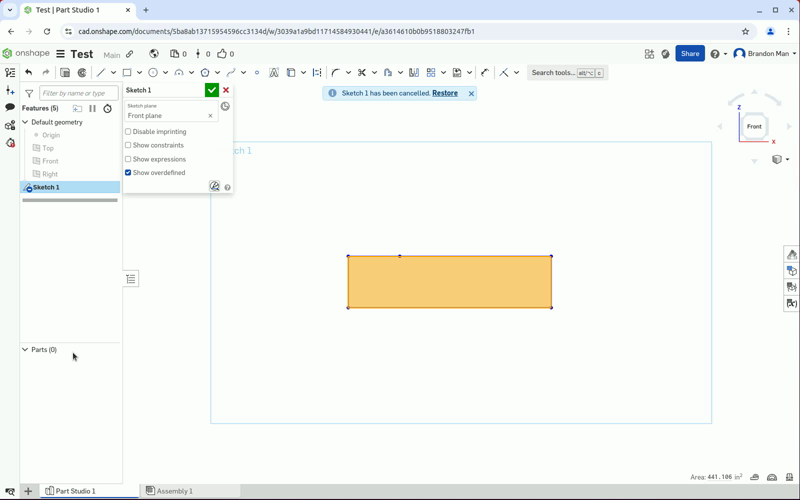
key(shift+e)
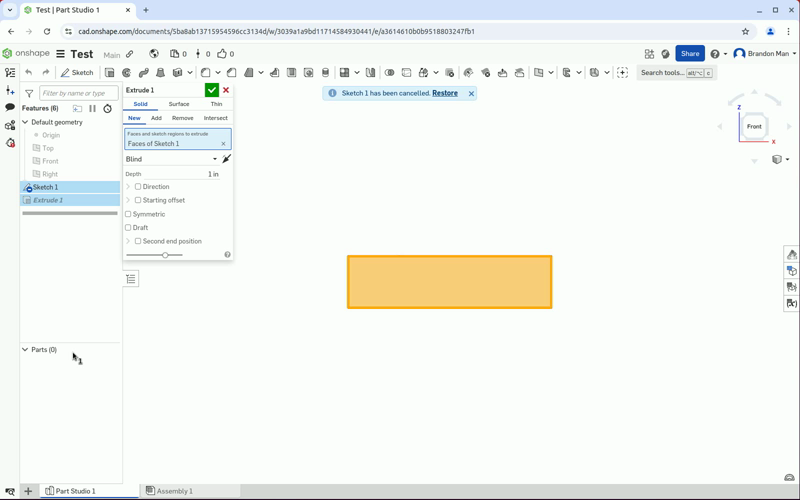
mouse_move(143, 106)
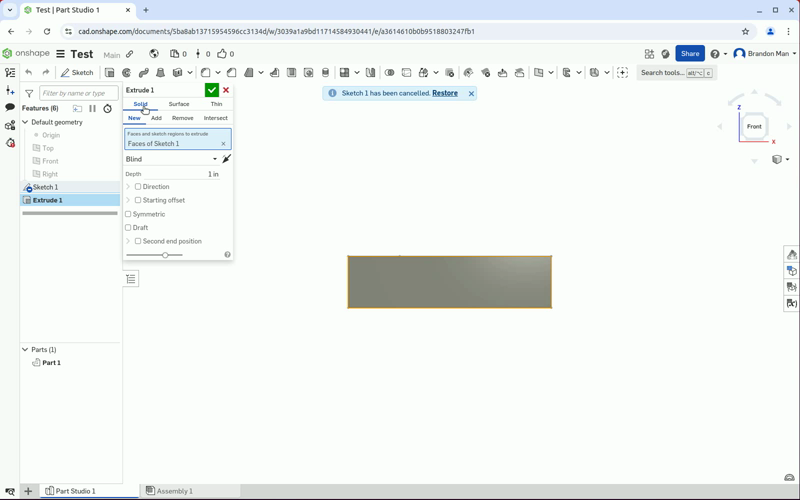
click(143, 106)
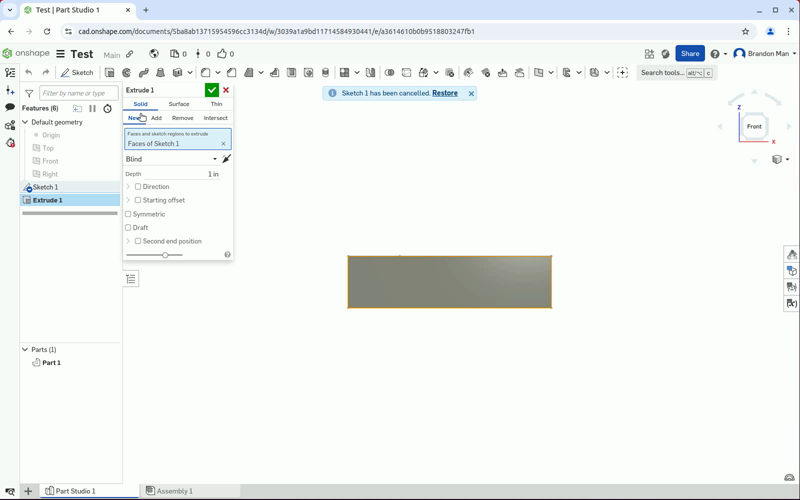
mouse_move(137, 120)
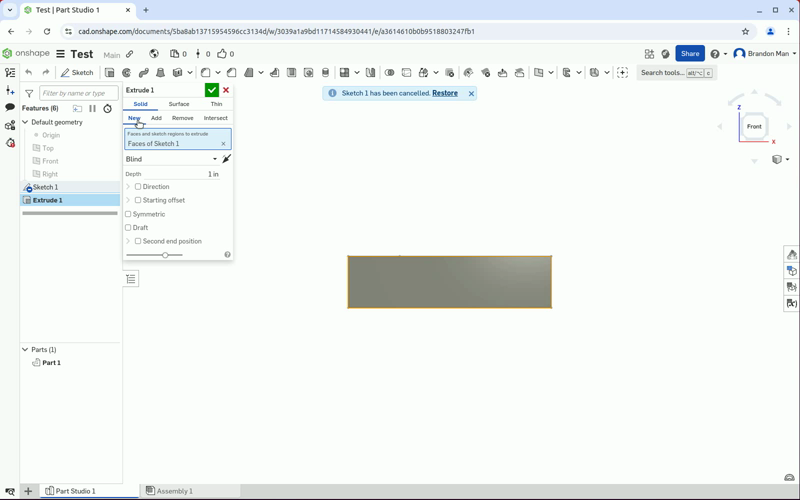
click(137, 120)
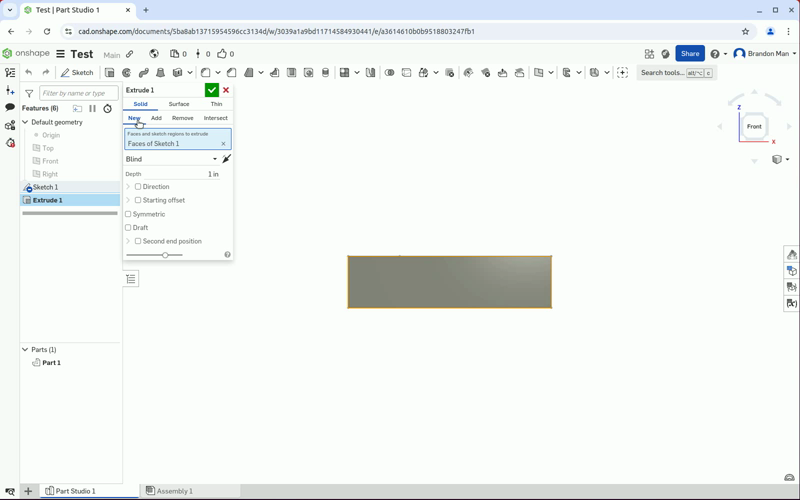
key(tab, 4)
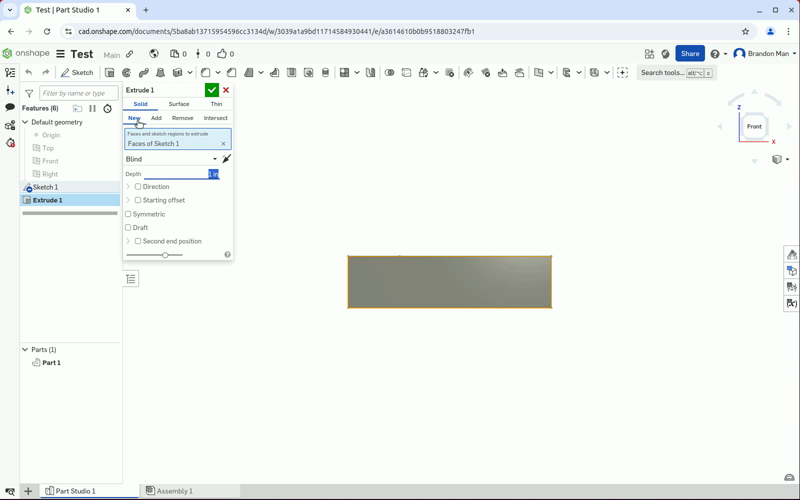
text(20.942)
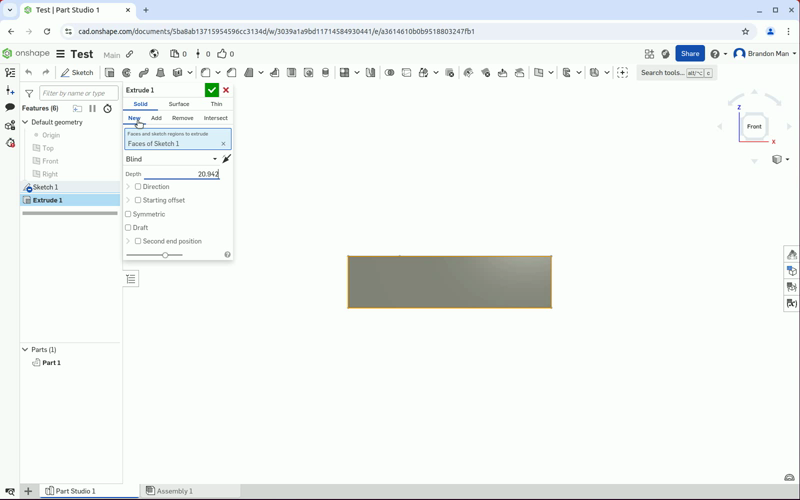
key(enter)
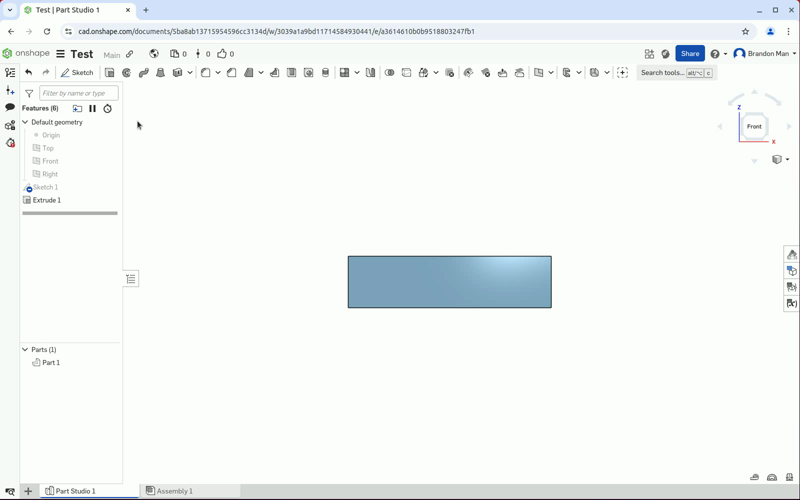
key(shift+h)
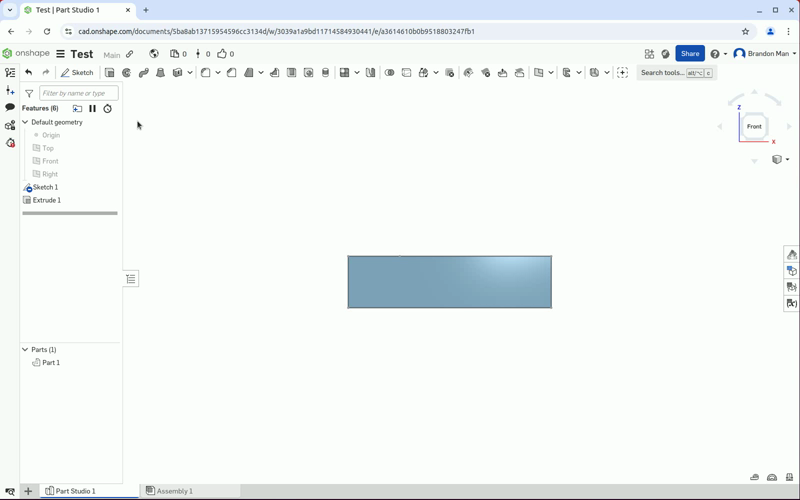
key(shift+h)
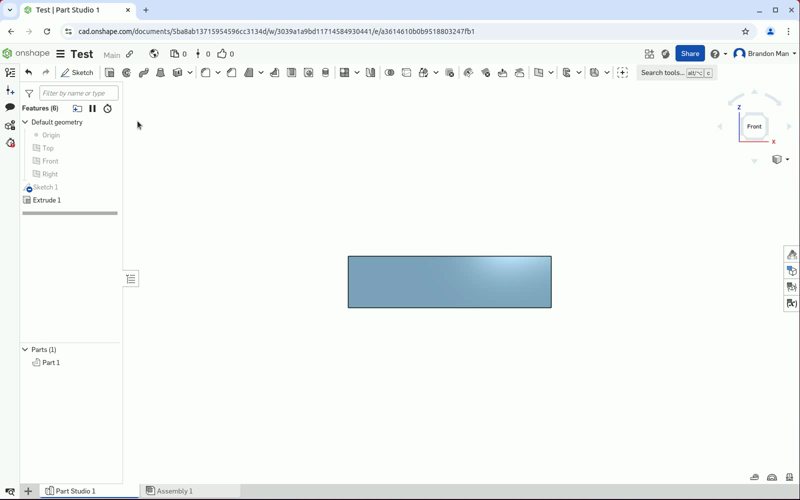
mouse_move(73, 189)
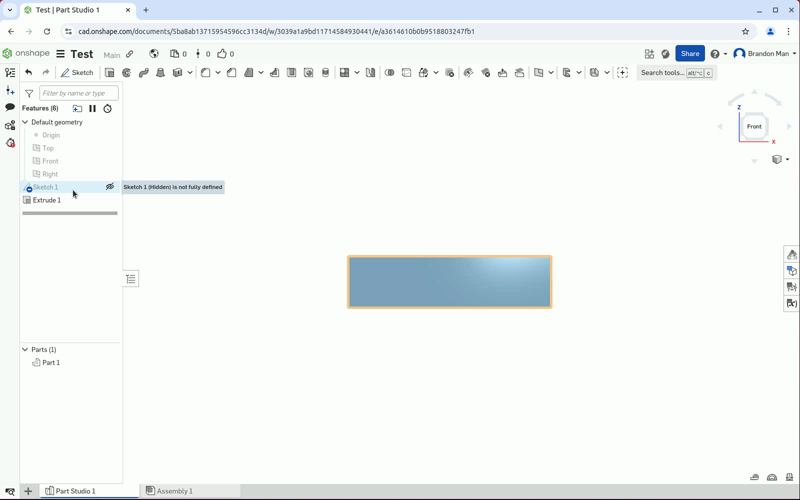
click(73, 189)
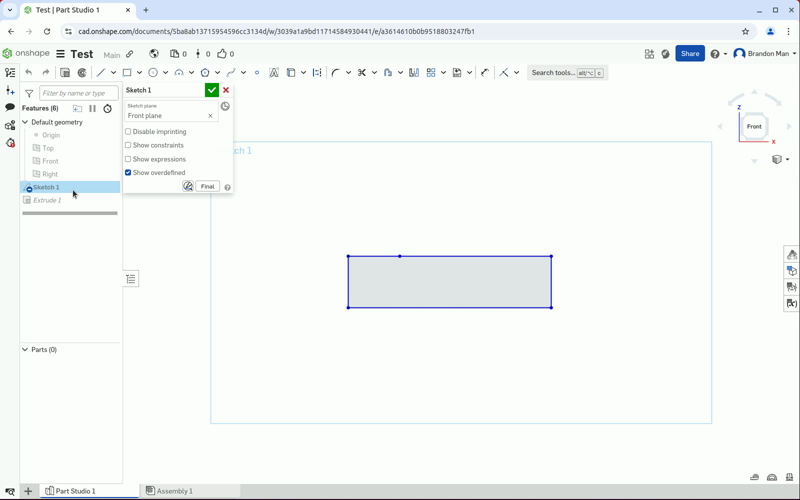
mouse_move(229, 92)
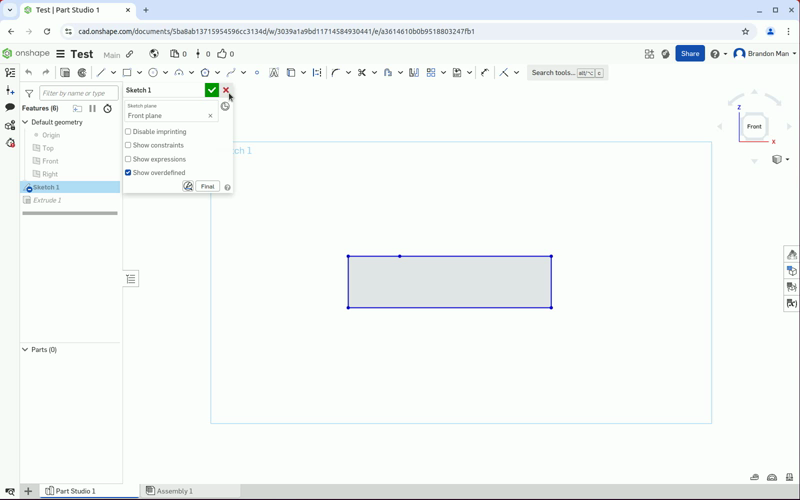
click(229, 92)
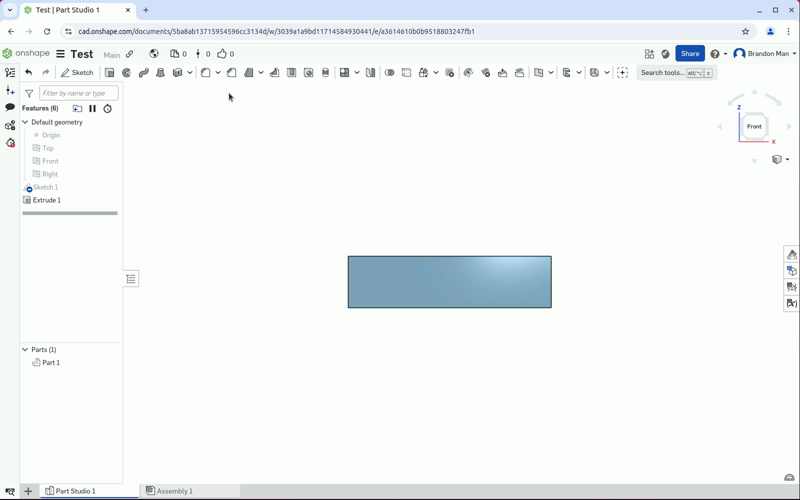
mouse_move(73, 352)
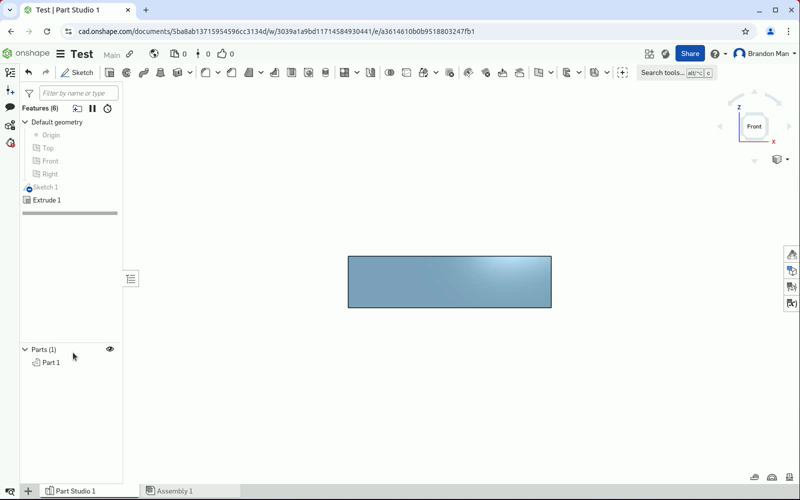
key(y)
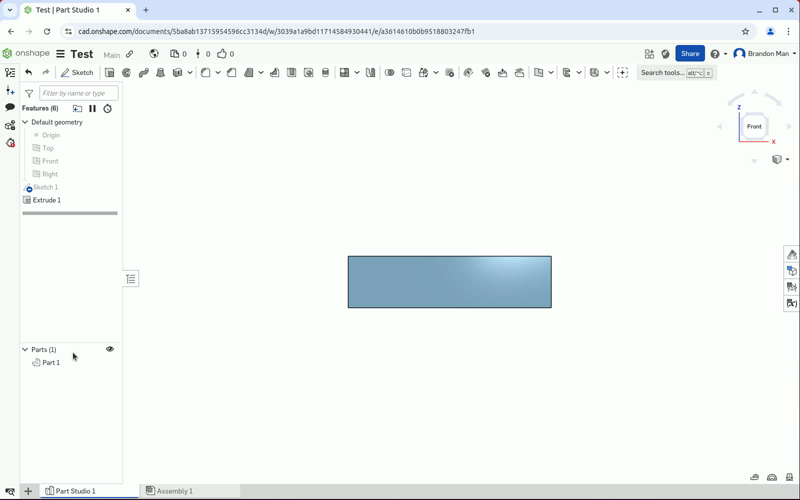
key(shift+p)
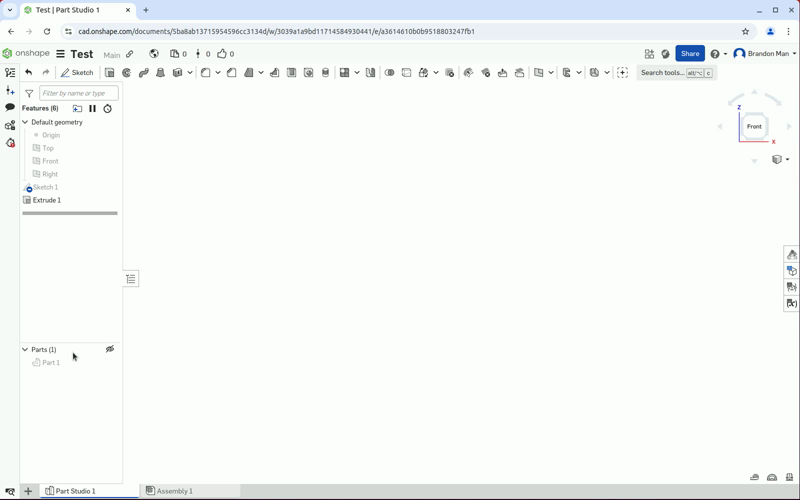
key(space)
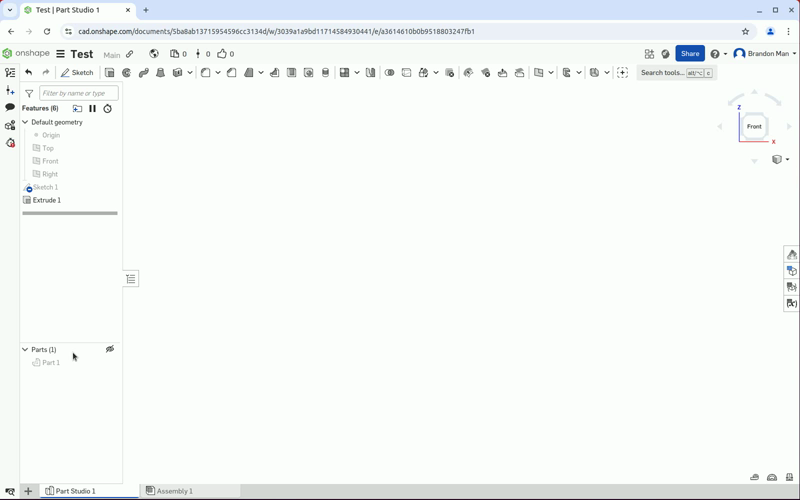
key_down(shift)
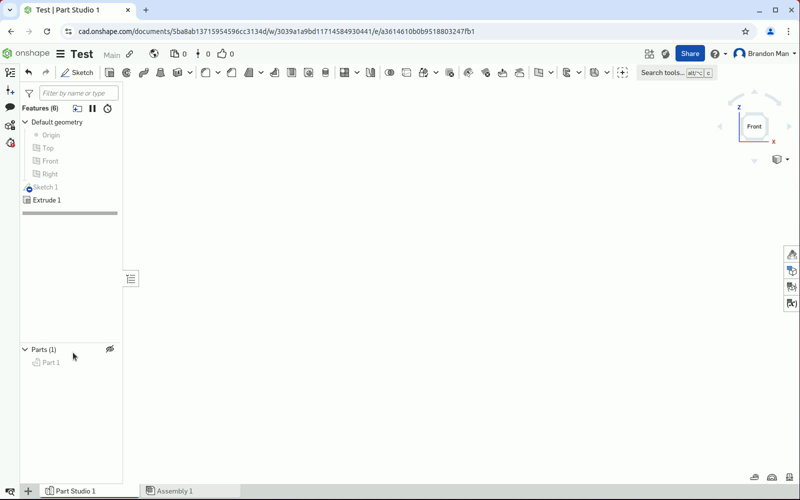
key(down)
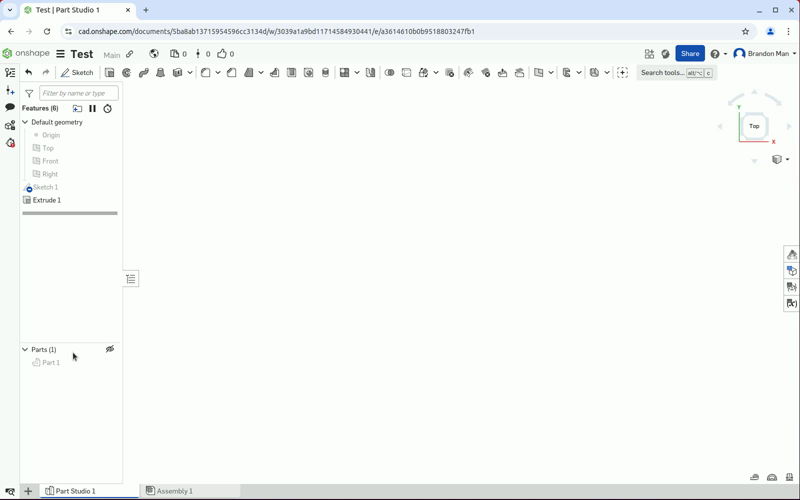
key_up(shift)
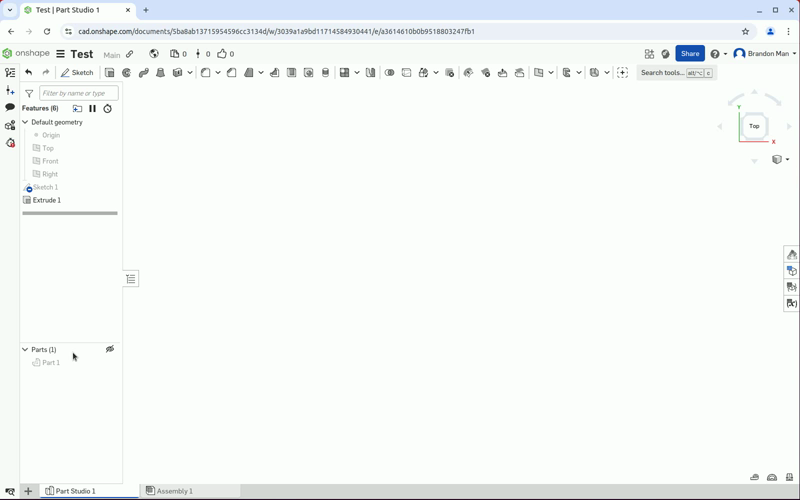
mouse_move(73, 352)
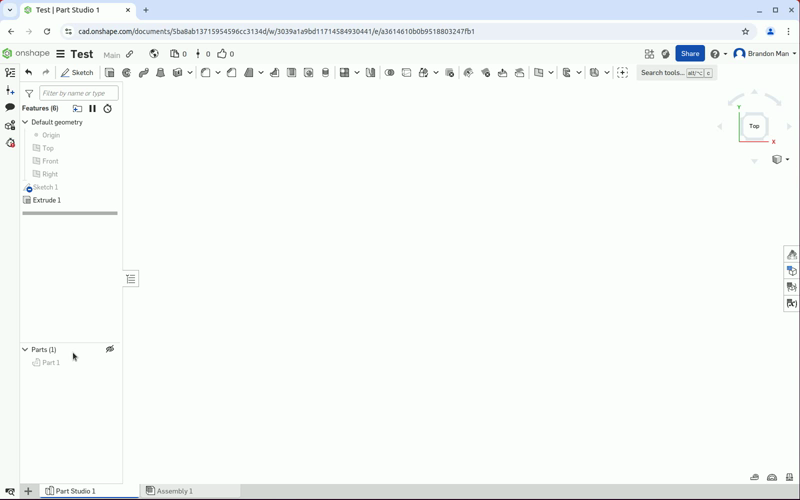
key(shift+y)
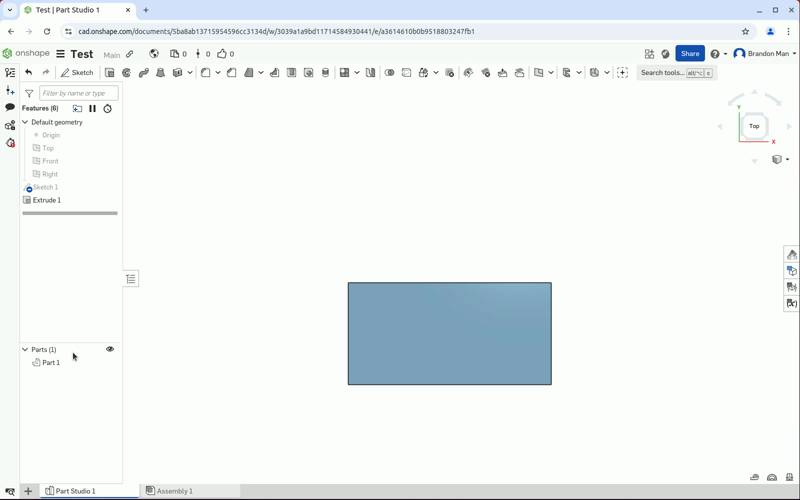
mouse_move(541, 75)
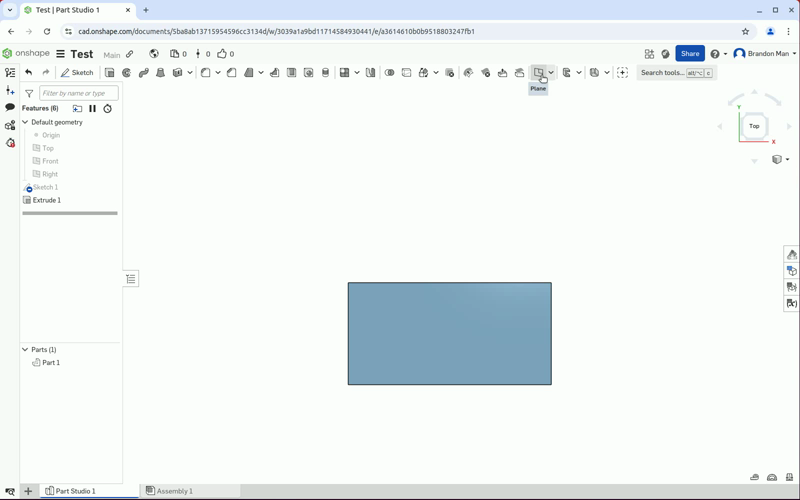
click(541, 75)
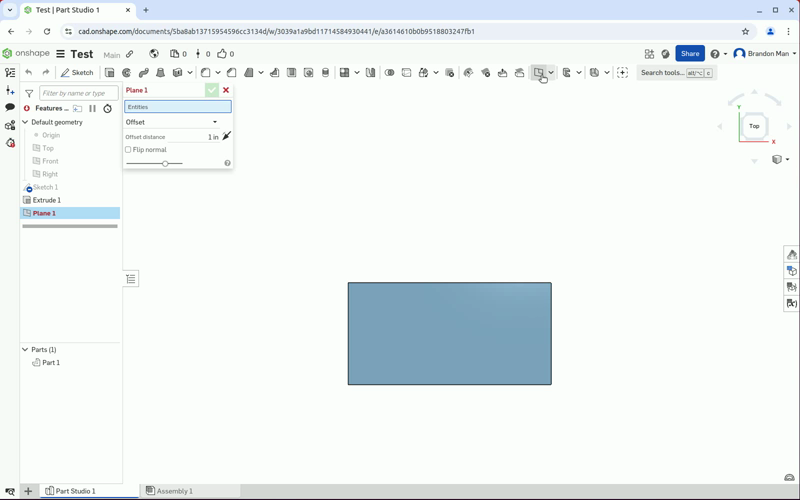
mouse_move(73, 150)
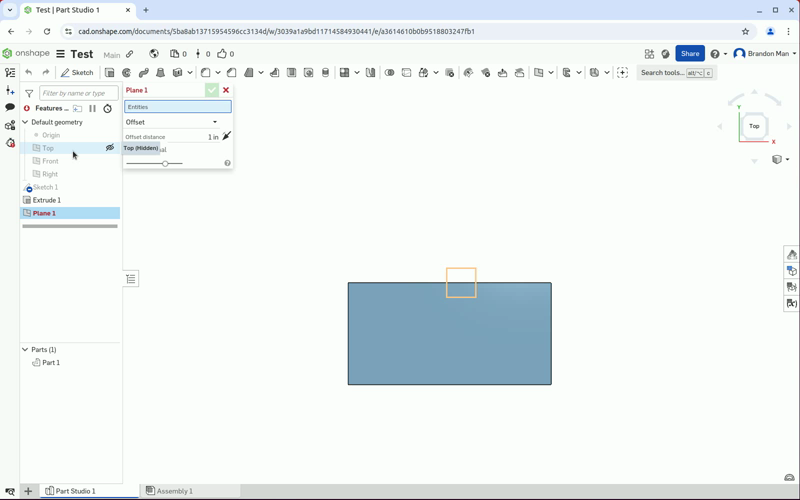
click(73, 150)
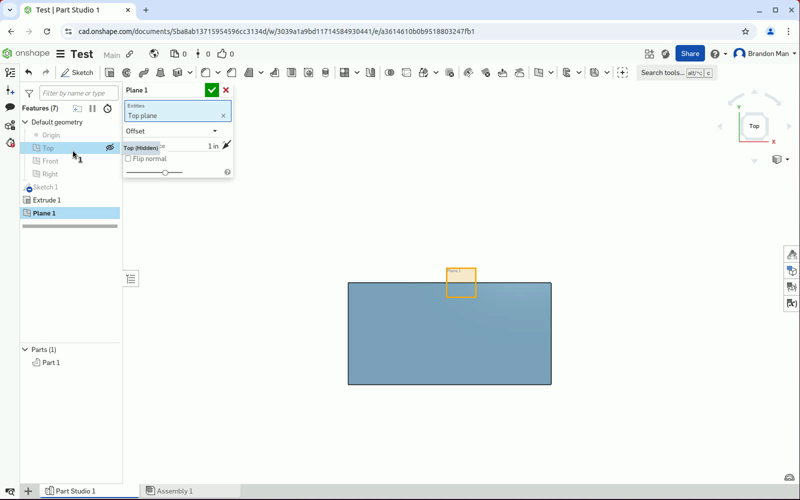
key(tab, 2)
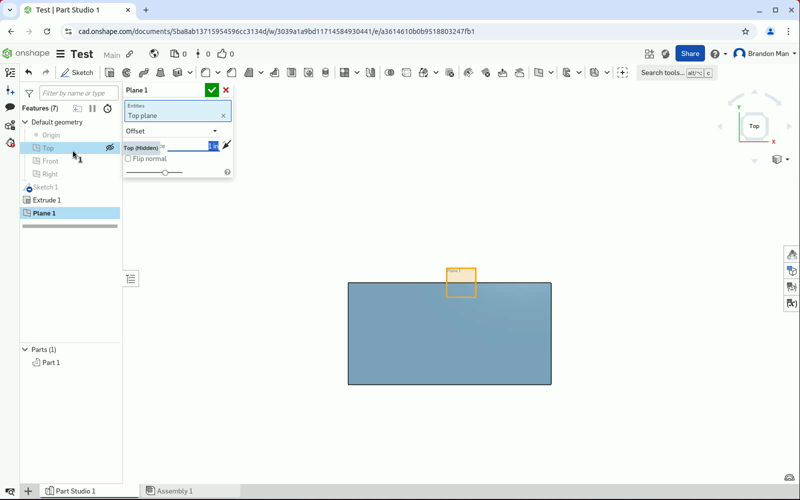
text(5.299)
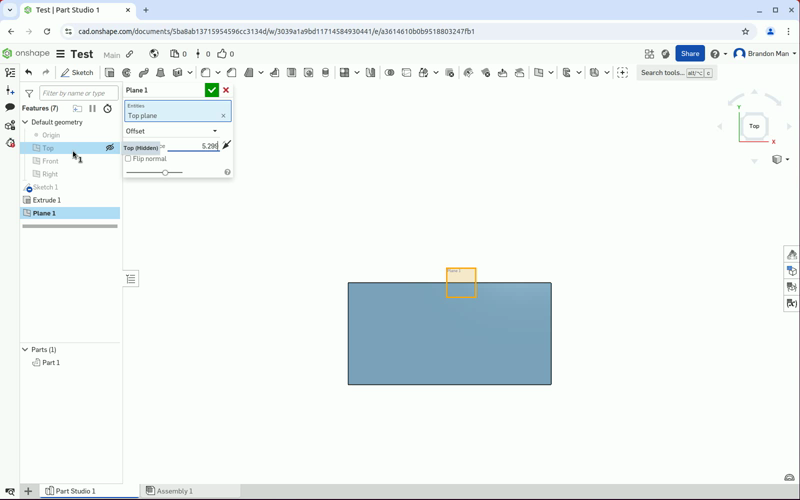
key(enter, 2)
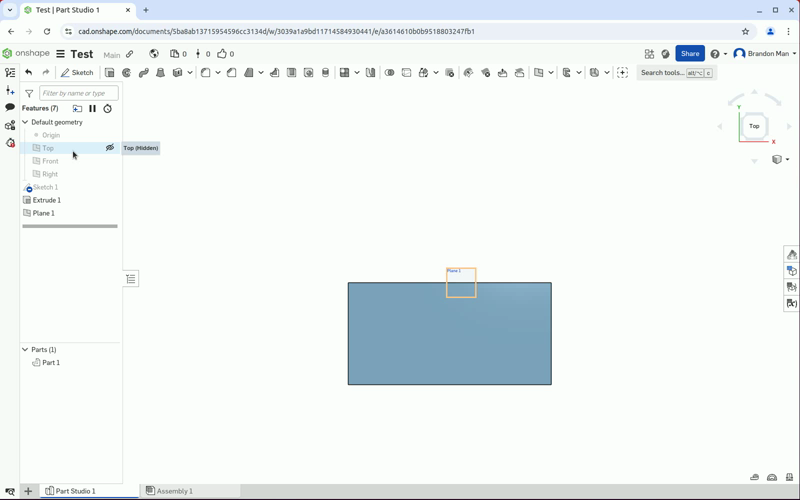
key(shift+s)
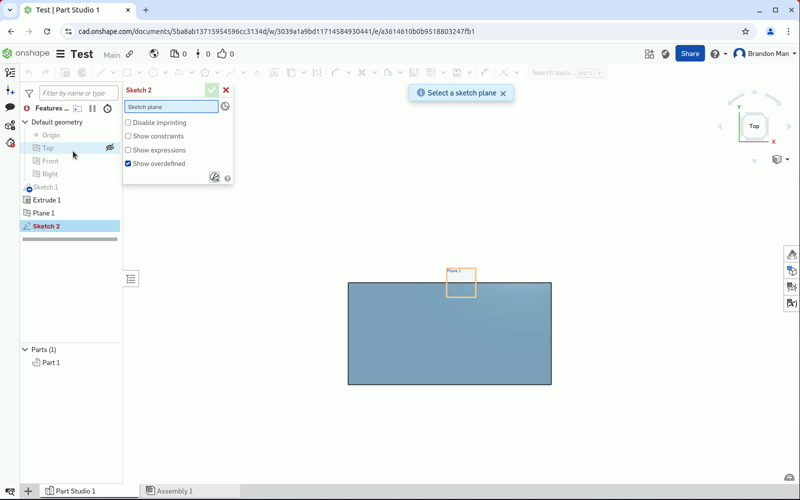
mouse_move(73, 215)
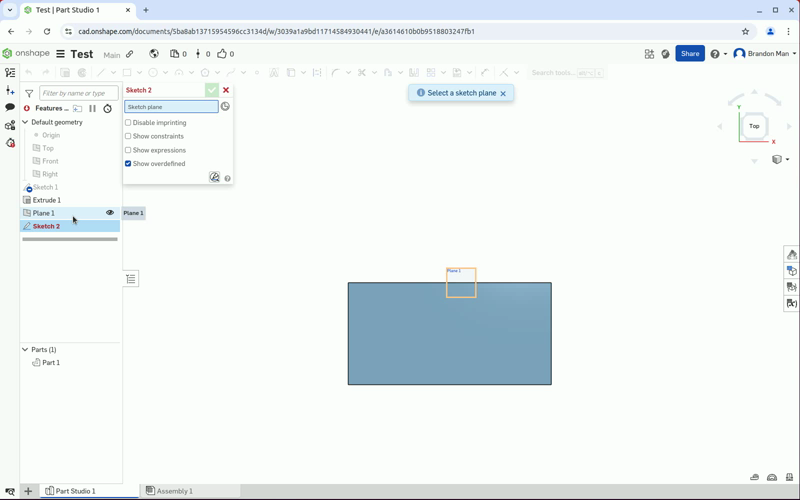
click(73, 215)
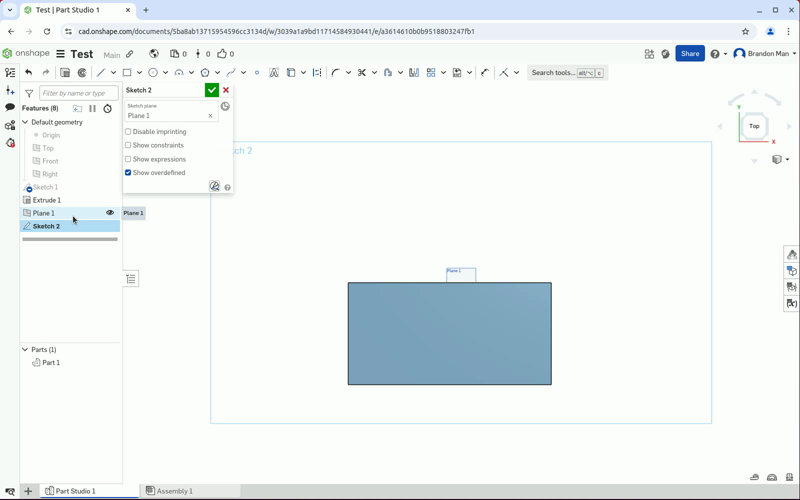
mouse_move(73, 352)
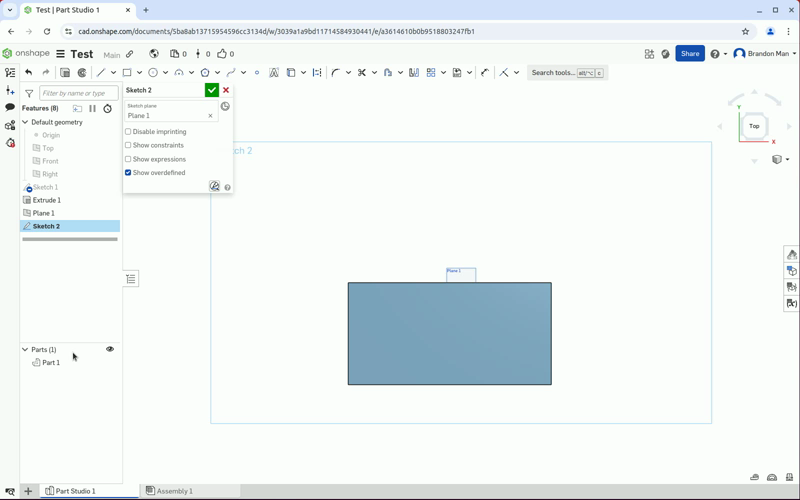
key(y)
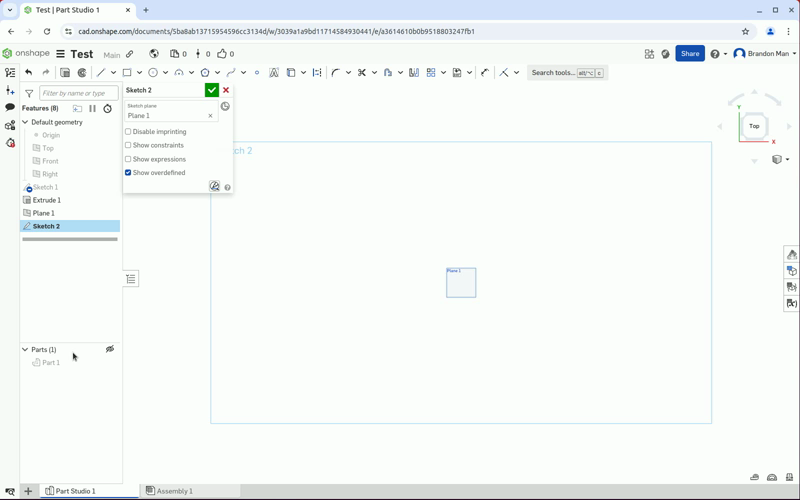
key(l)
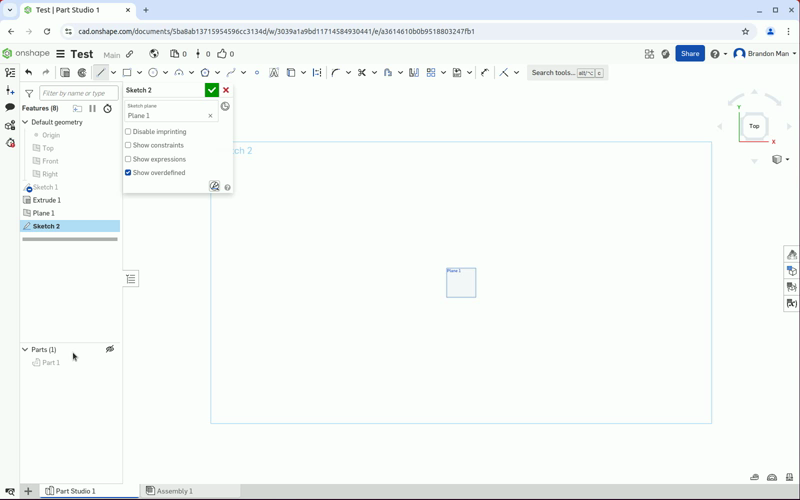
key_down(shift)
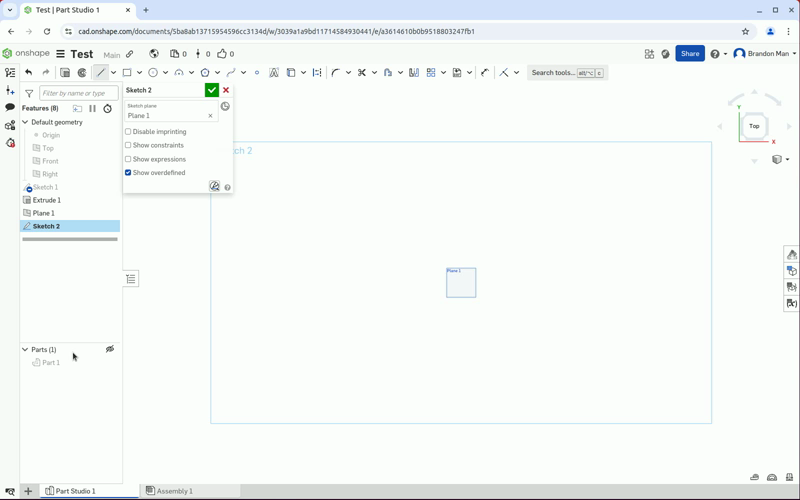
mouse_move(399, 384)
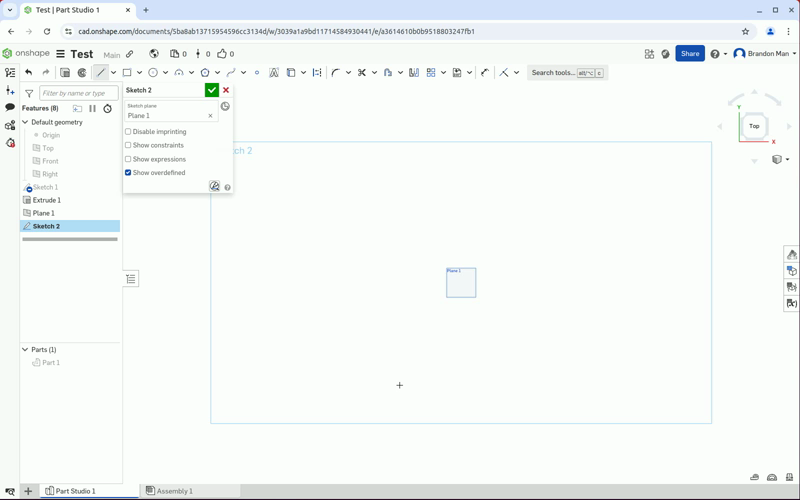
click(399, 384)
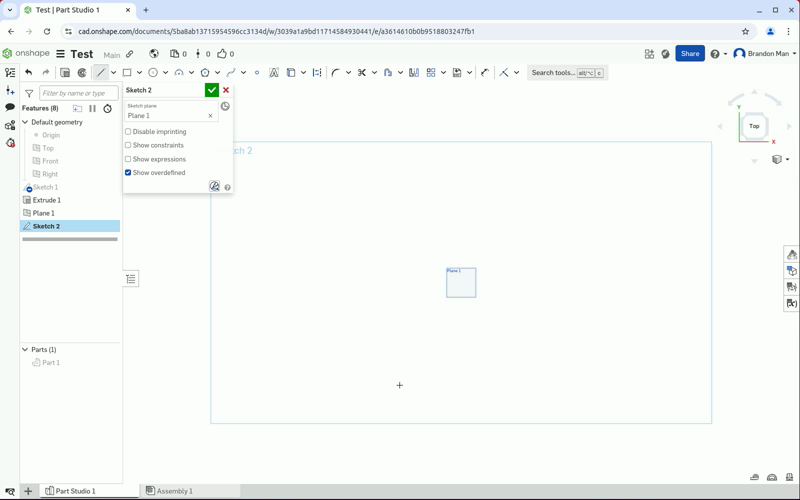
key_up(shift)
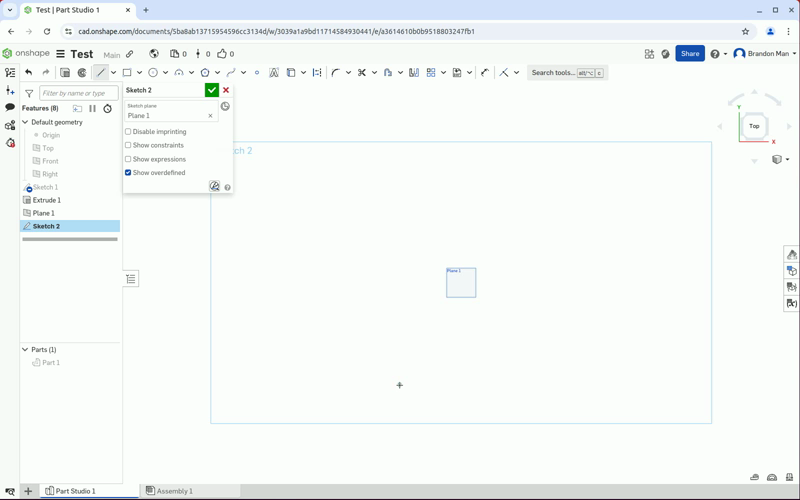
key_down(shift)
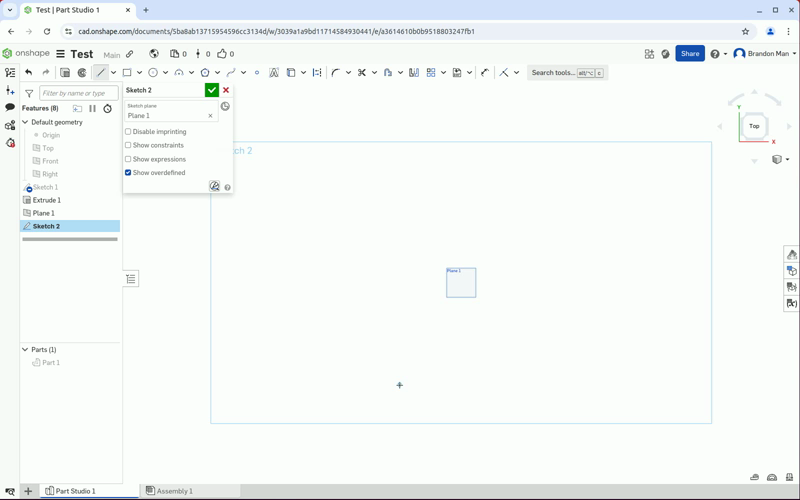
mouse_move(552, 384)
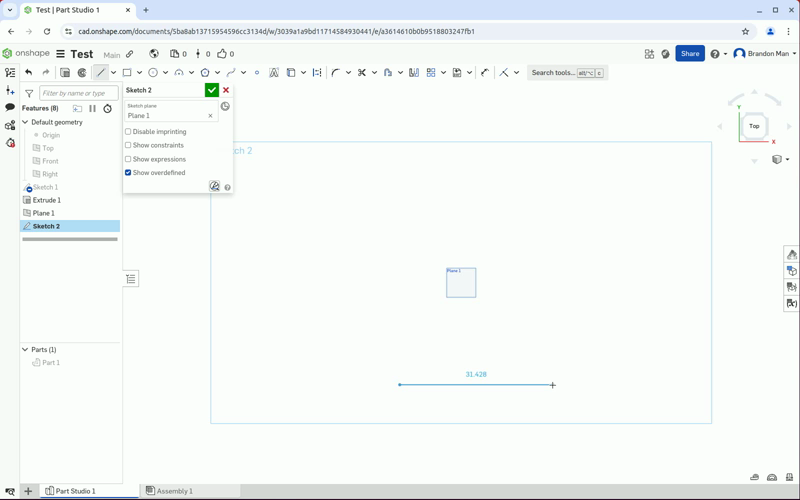
click(552, 384)
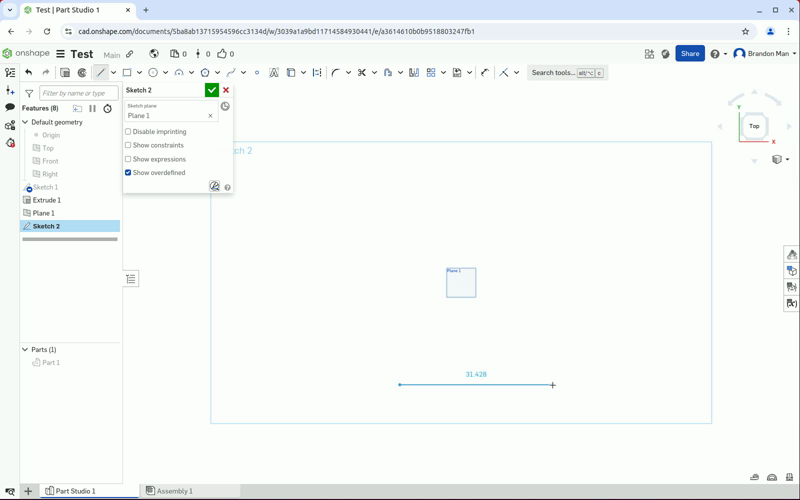
key_up(shift)
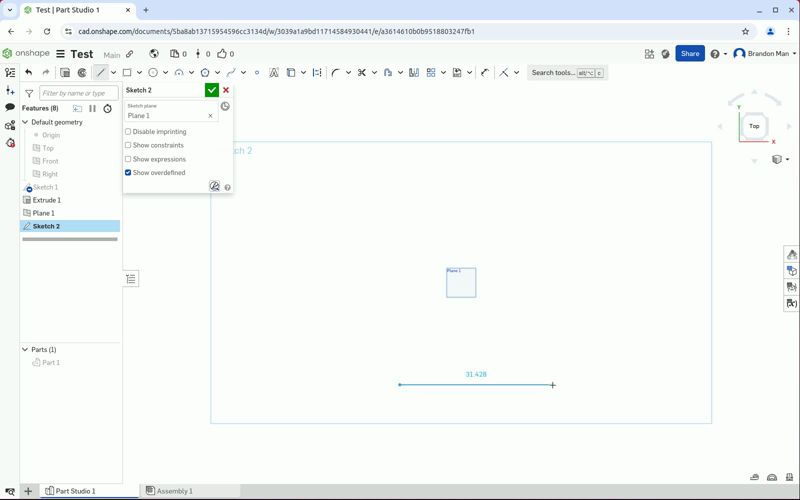
key_down(shift)
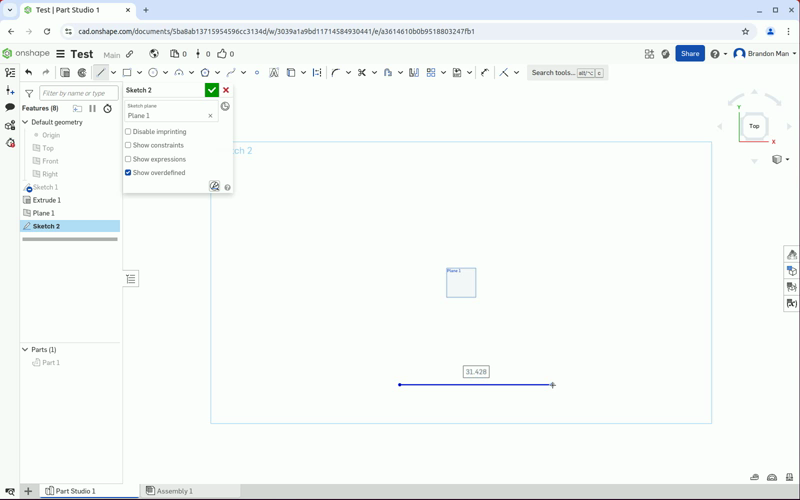
mouse_move(582, 384)
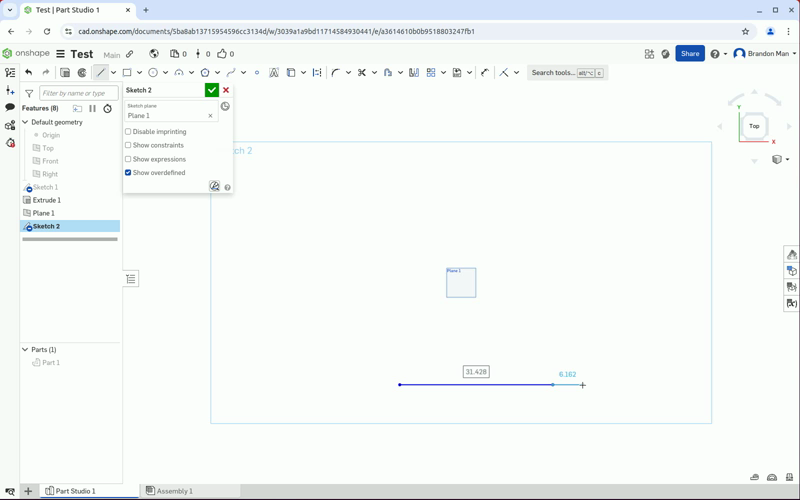
mouse_move(552, 359)
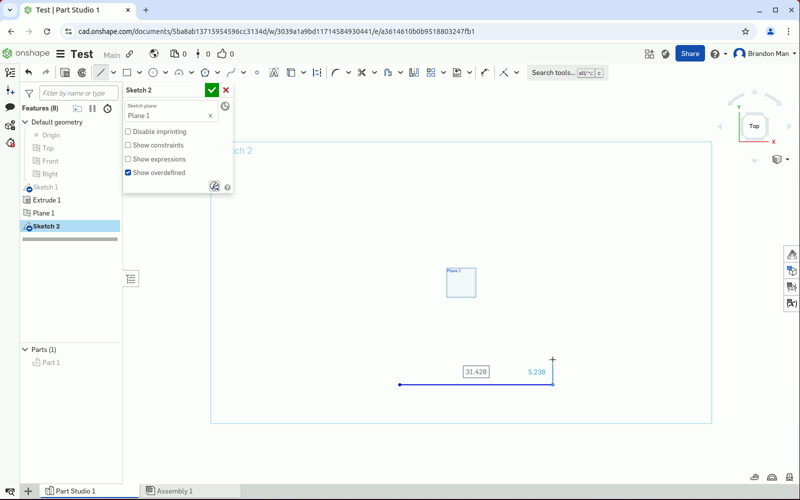
click(552, 359)
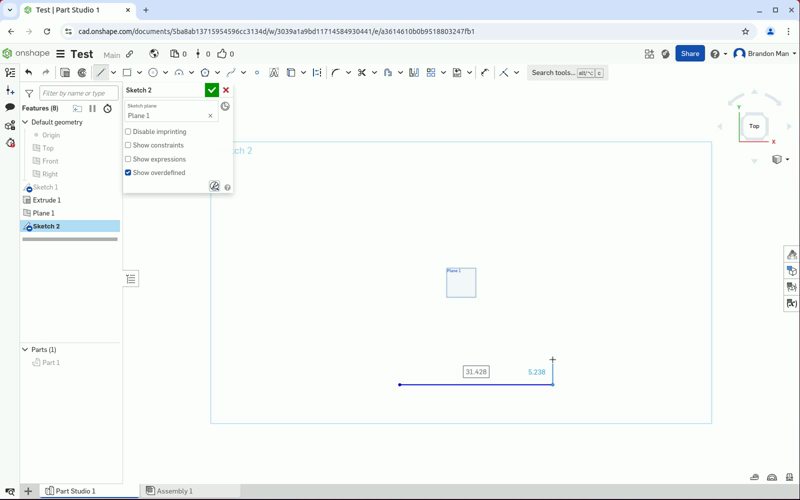
key_up(shift)
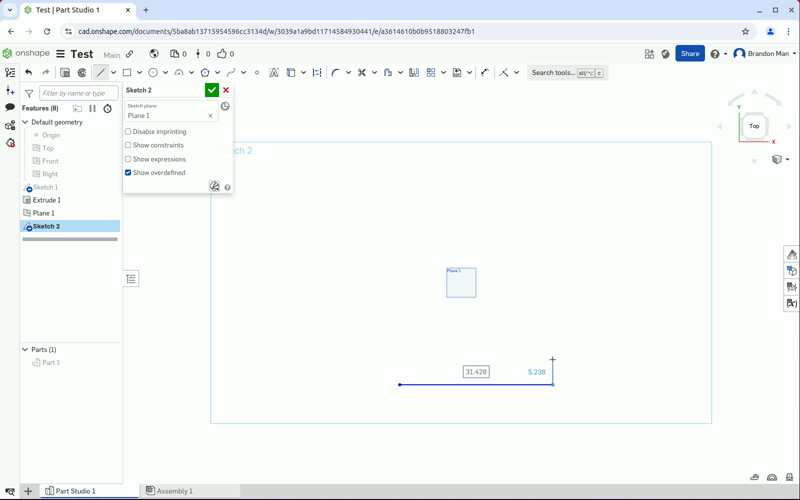
key_down(shift)
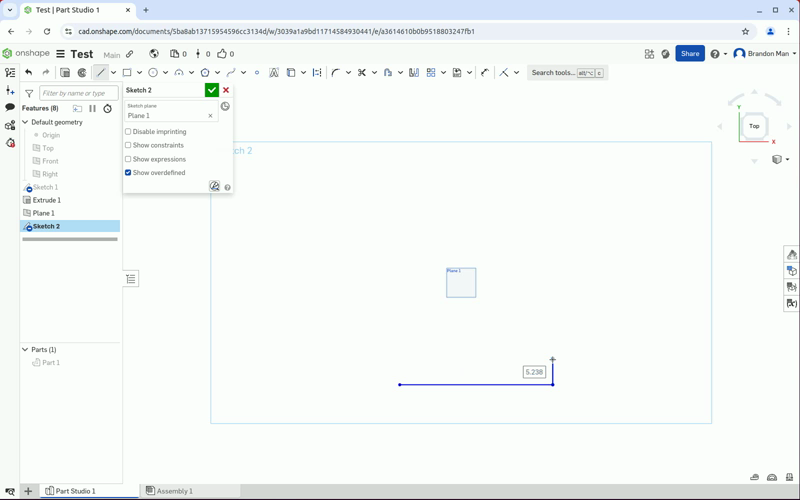
mouse_move(399, 359)
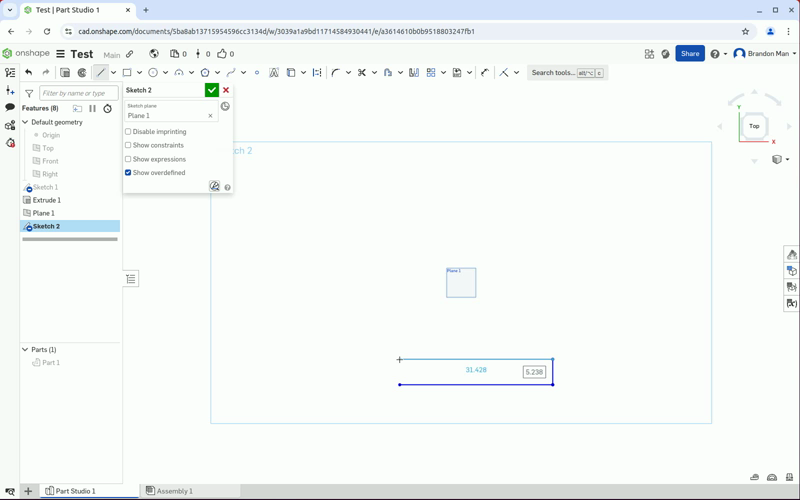
click(399, 359)
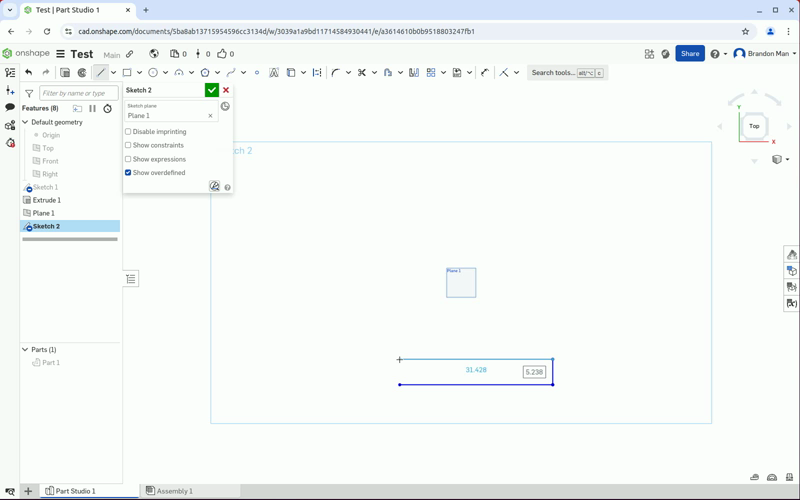
key_up(shift)
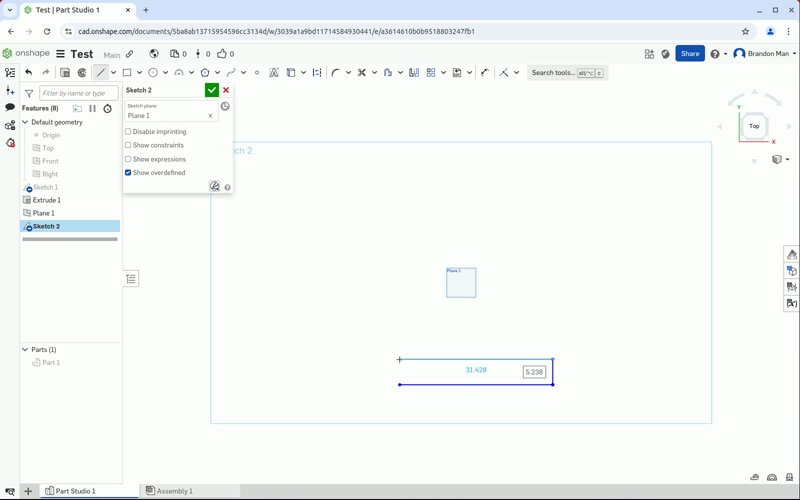
mouse_move(429, 359)
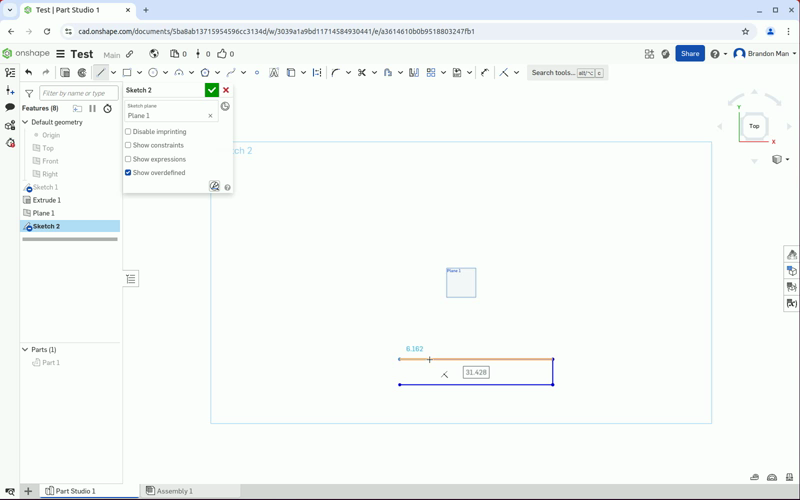
key_down(shift)
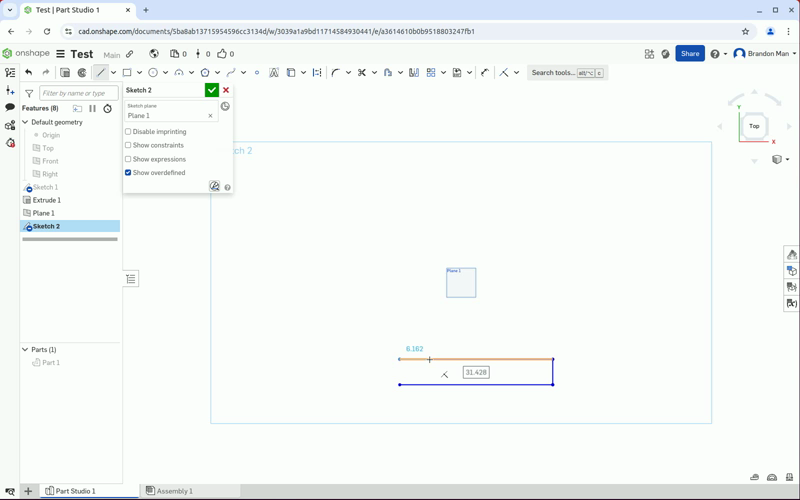
mouse_move(399, 384)
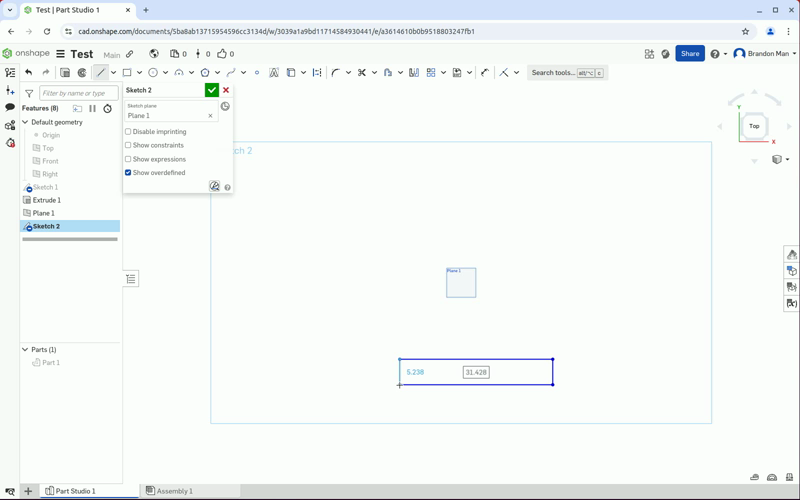
key_up(shift)
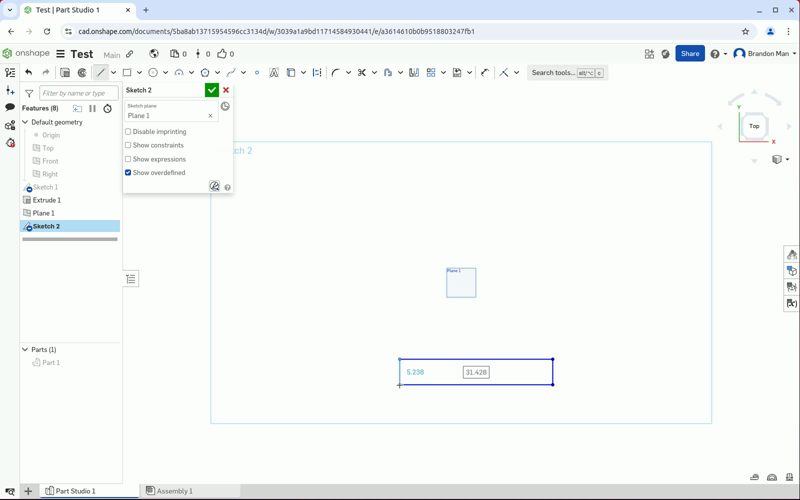
click(399, 384)
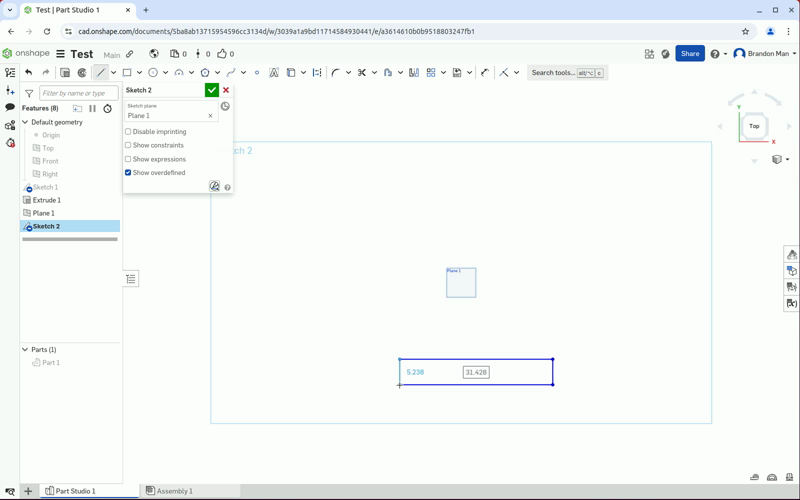
key(esc)
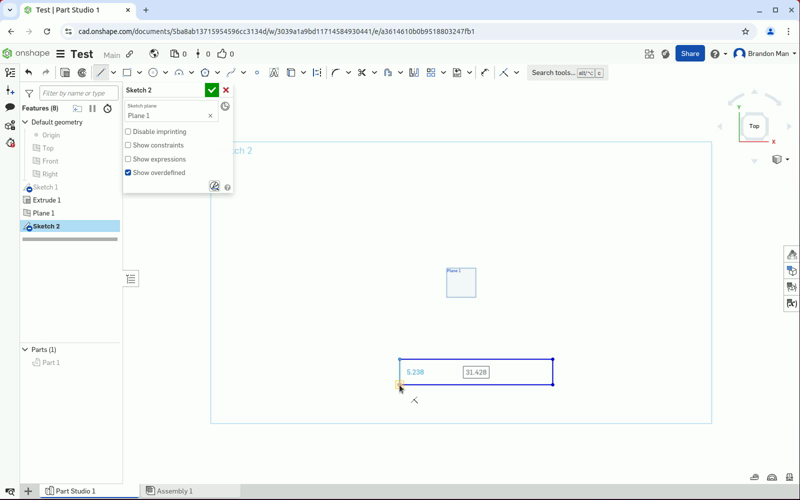
mouse_move(545, 363)
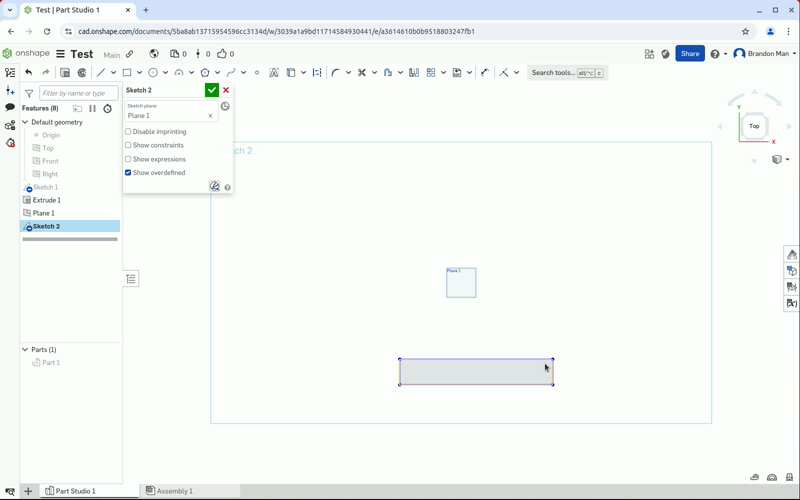
click(545, 363)
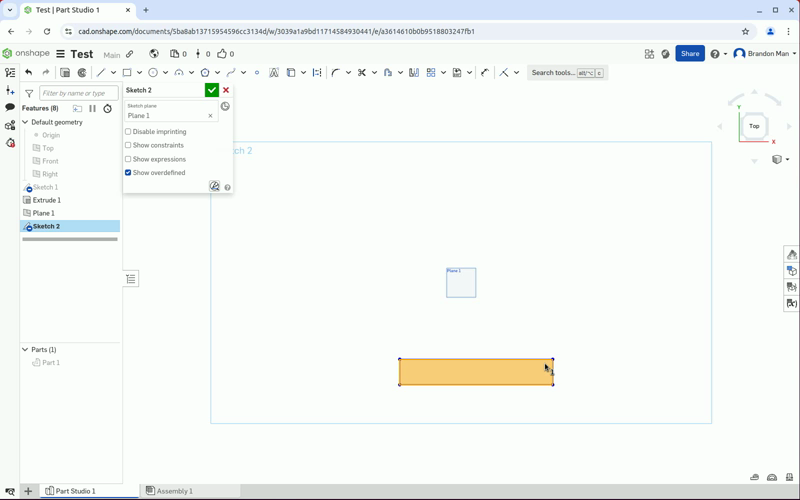
mouse_move(73, 352)
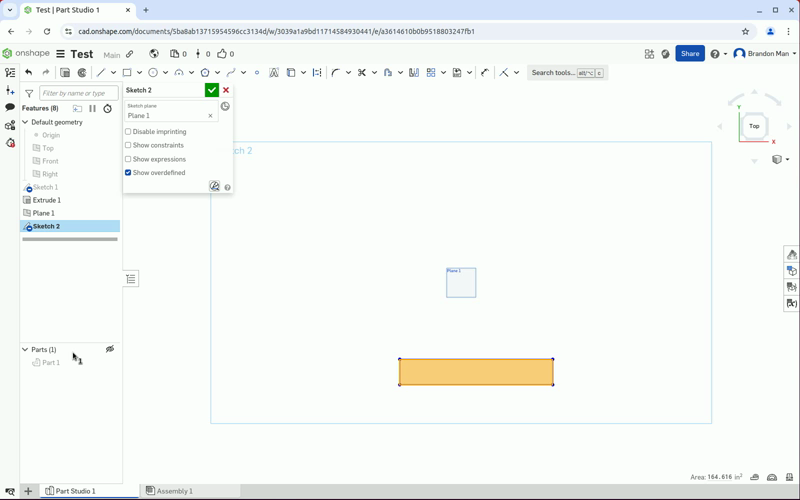
key(shift+y)
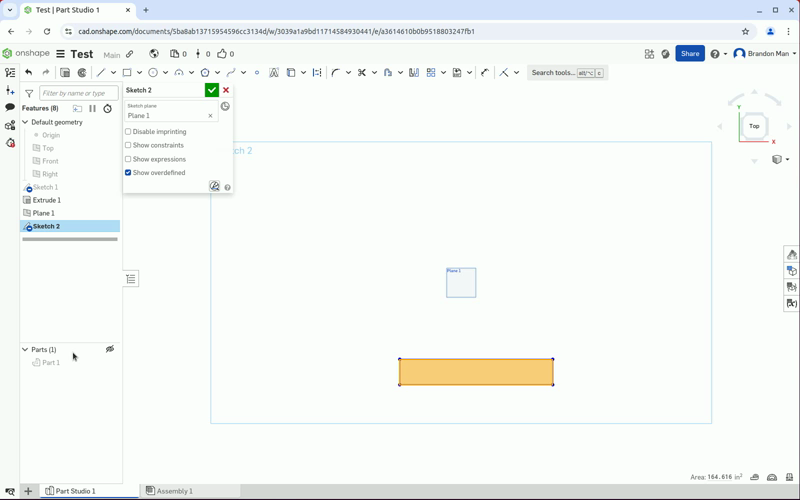
key(shift+e)
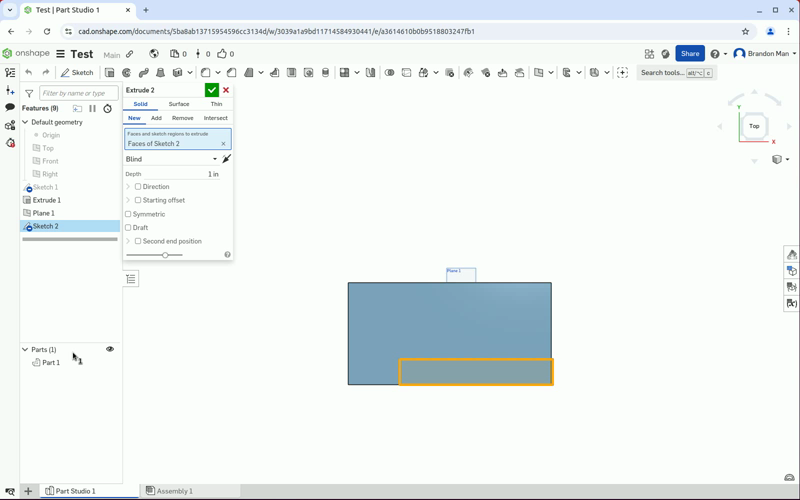
mouse_move(143, 106)
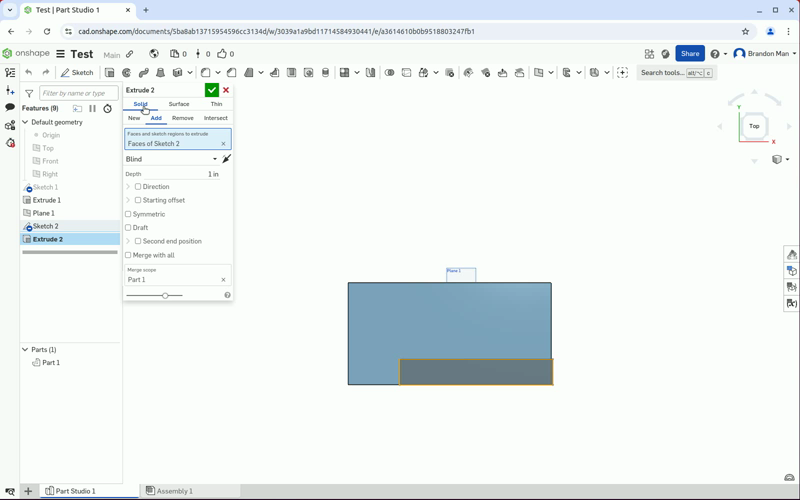
click(143, 106)
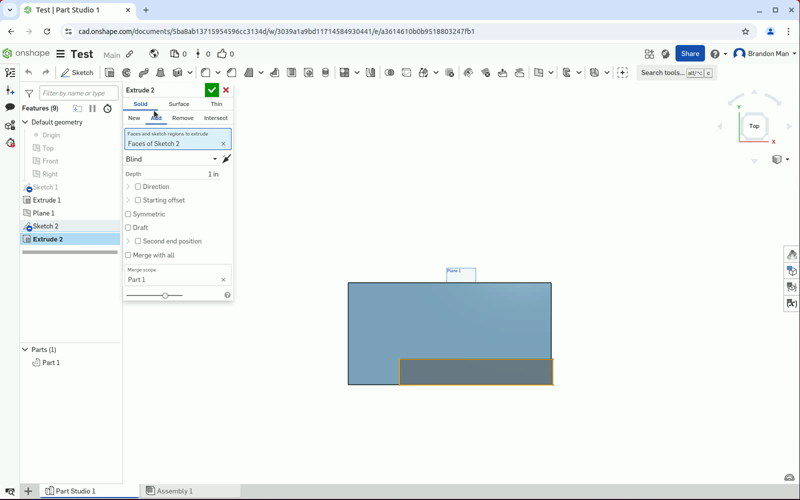
mouse_move(186, 120)
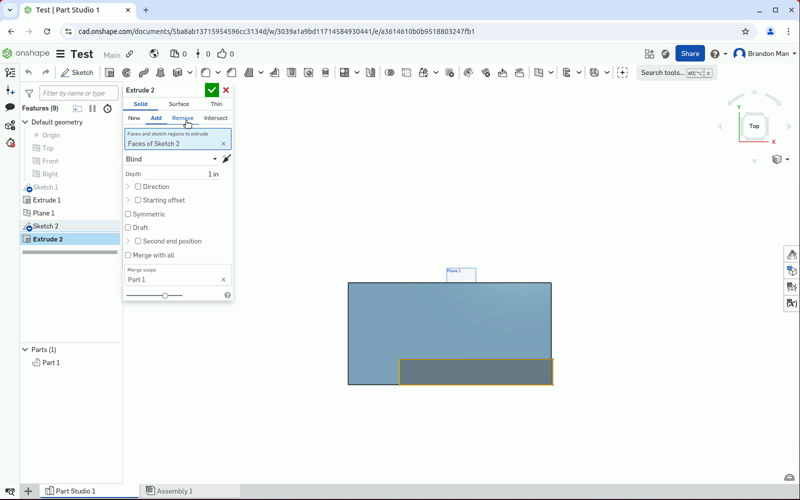
click(186, 120)
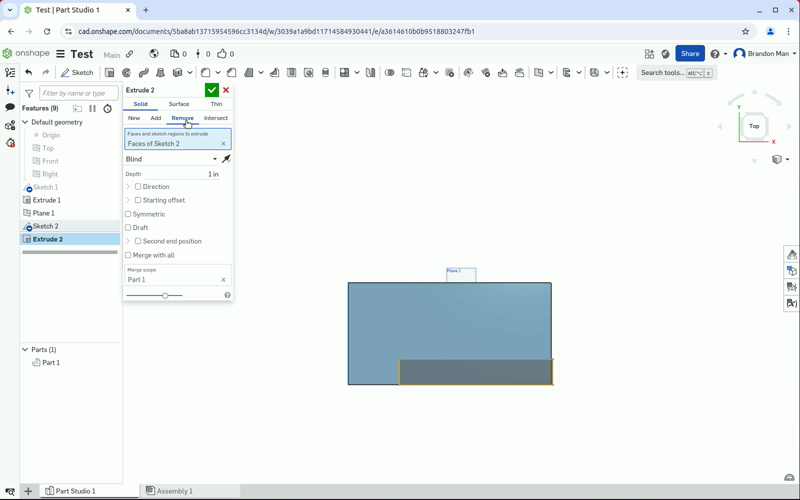
key(tab, 4)
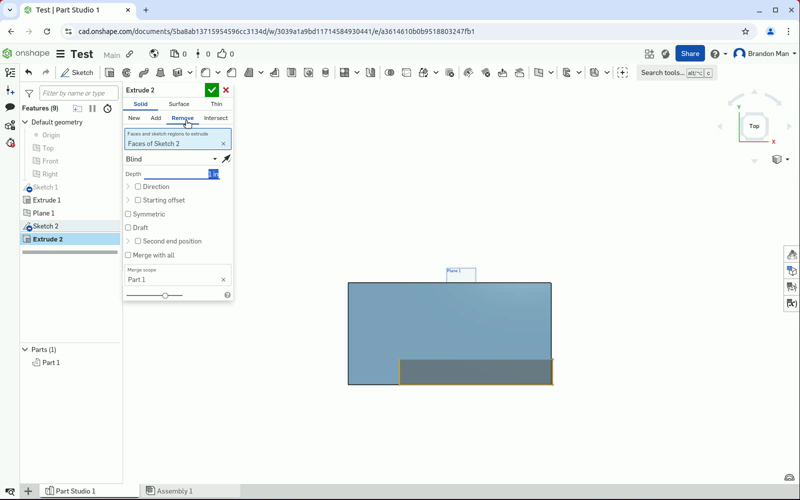
text(20.942)
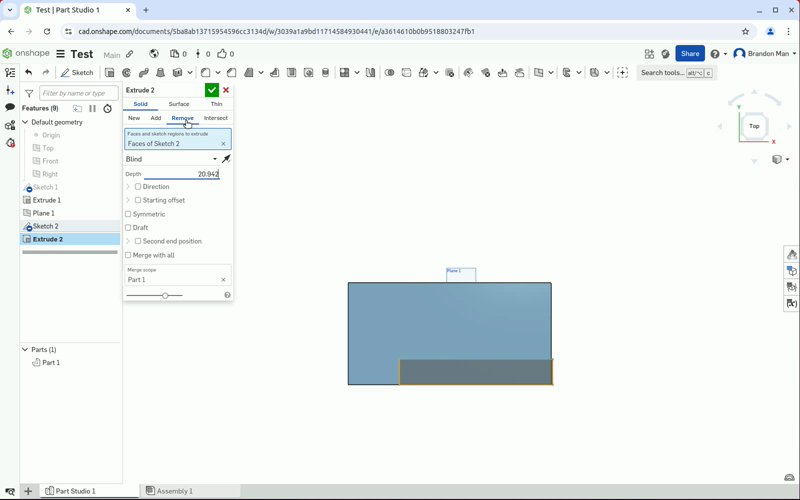
key(tab, 6)
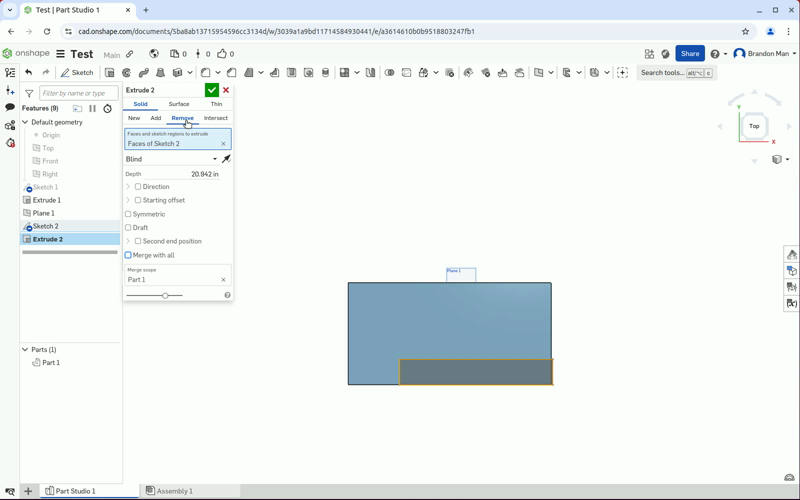
key(space)
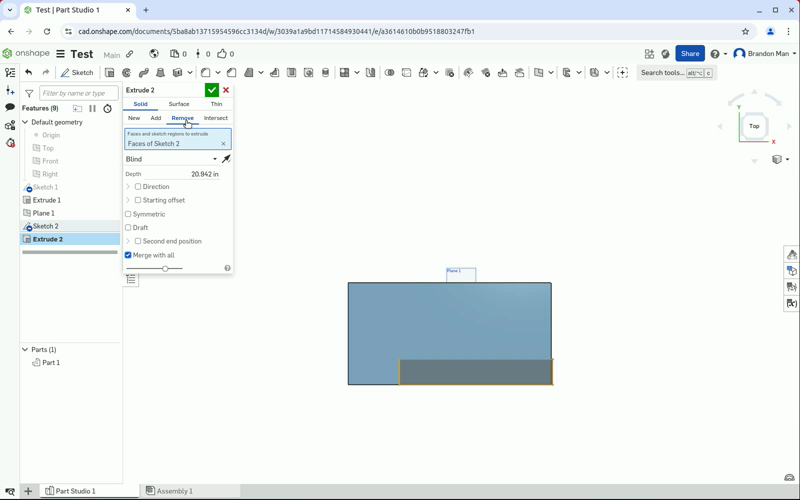
key(enter)
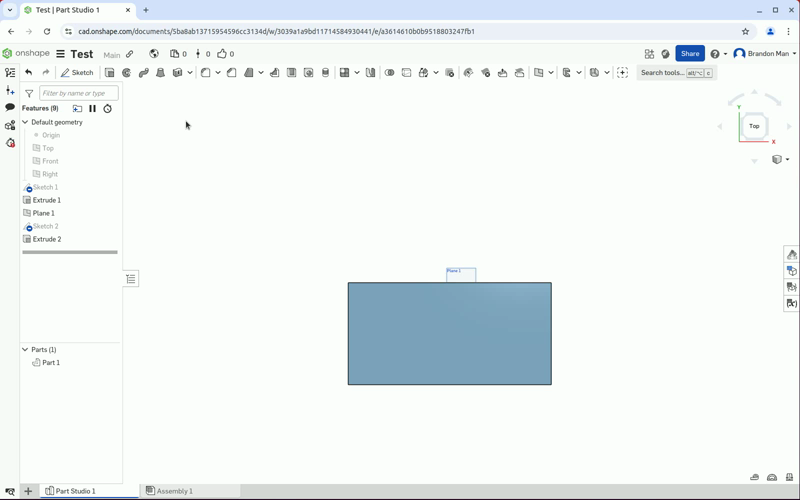
key(shift+h)
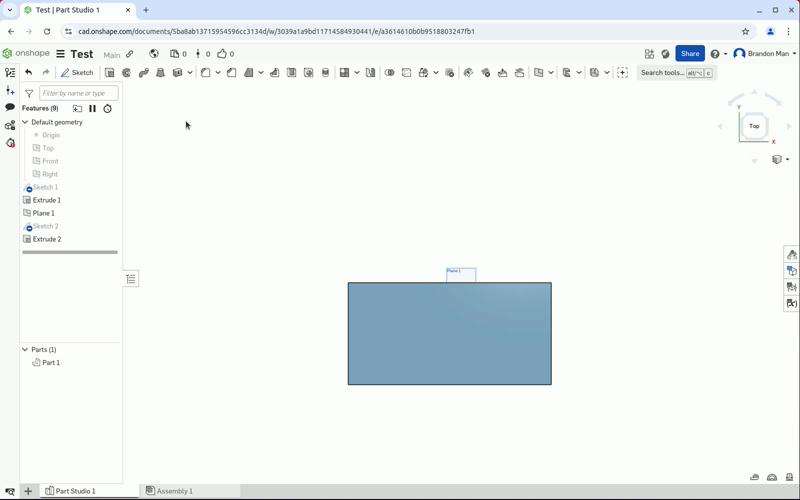
key(shift+h)
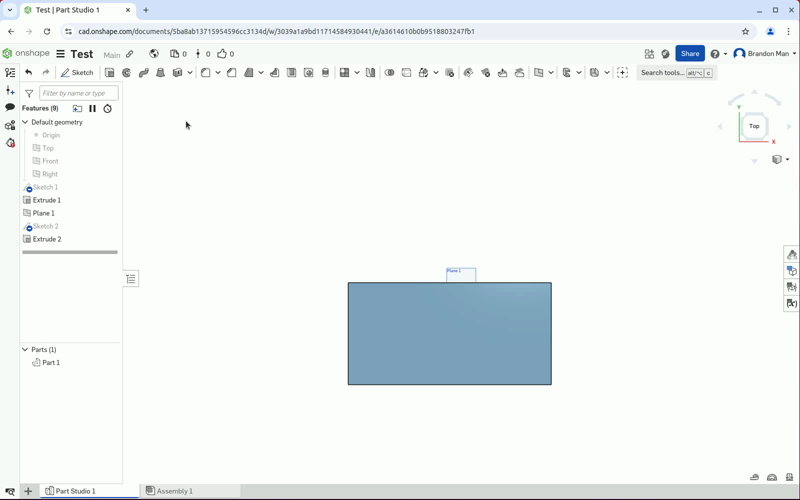
mouse_move(73, 189)
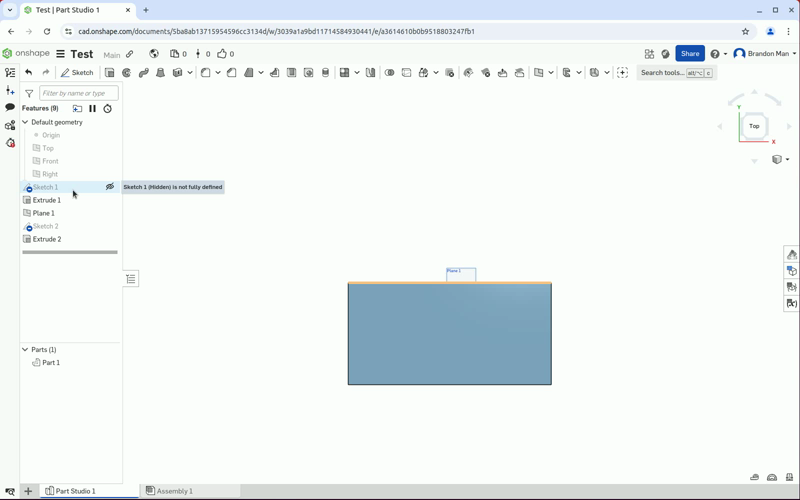
click(73, 189)
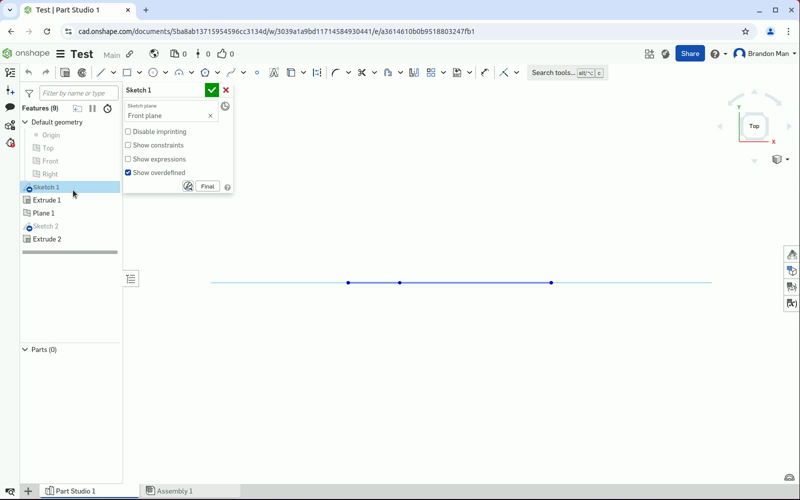
mouse_move(229, 92)
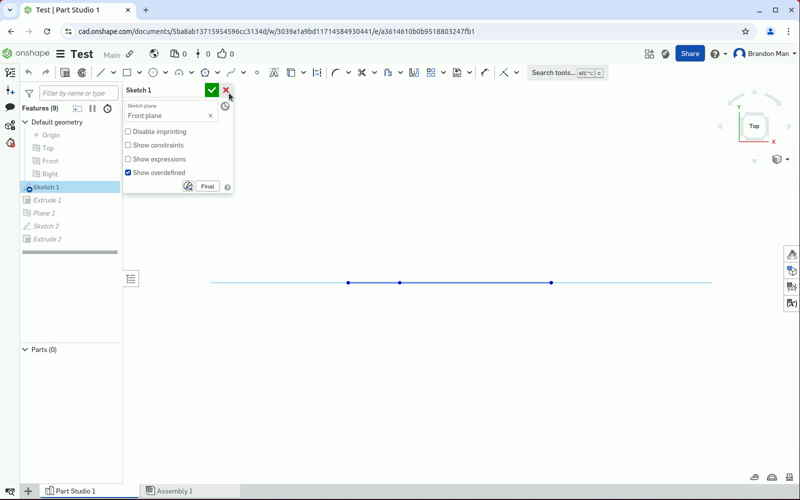
click(229, 92)
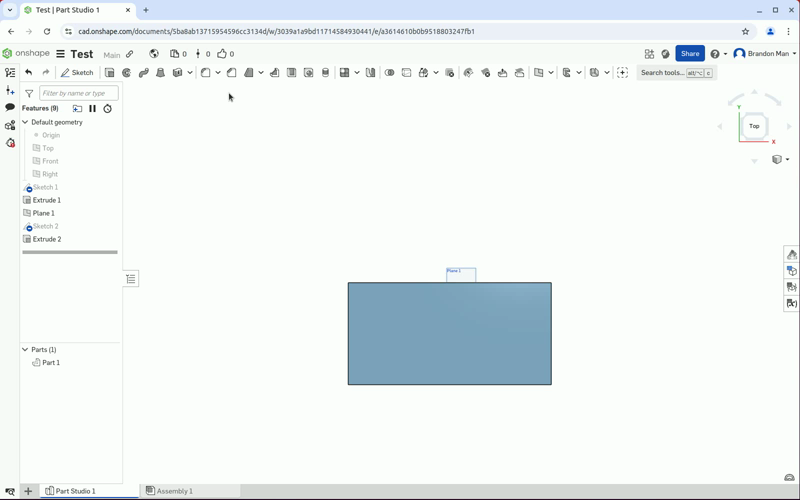
mouse_move(73, 352)
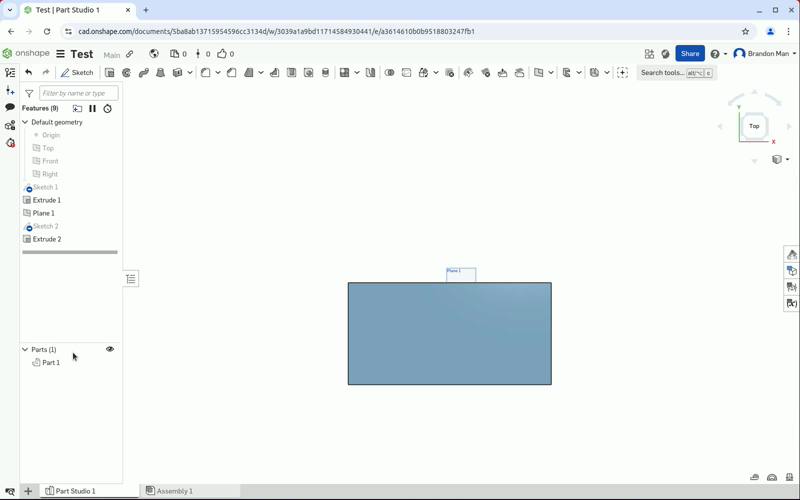
key(y)
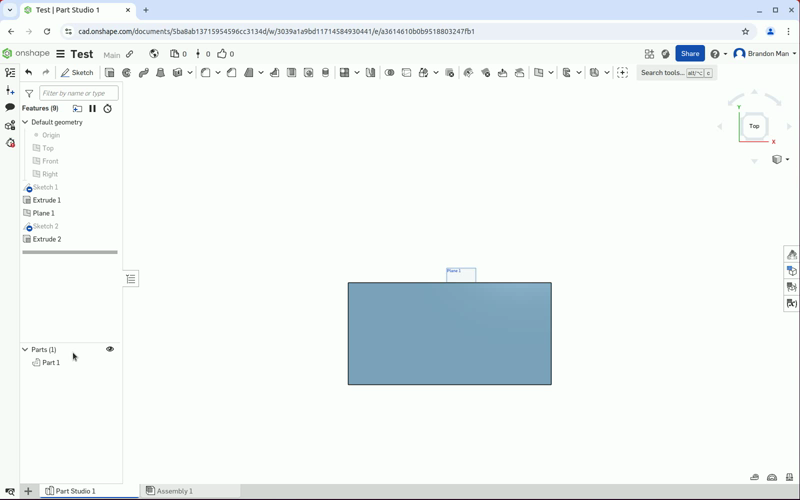
key(shift+p)
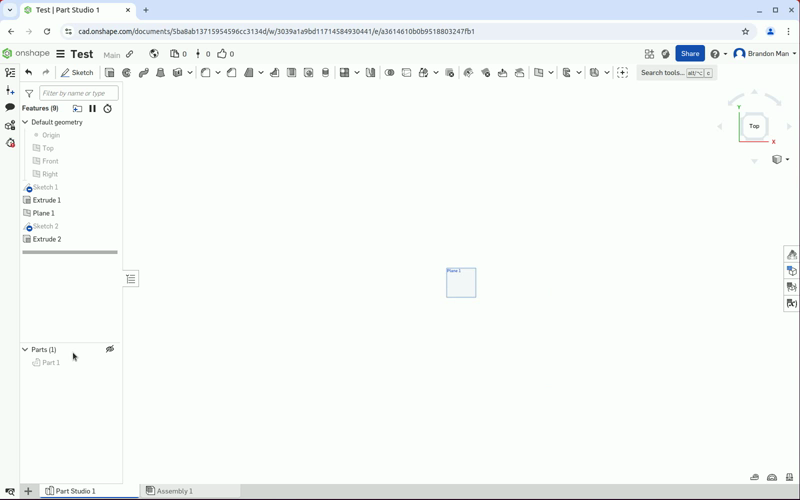
key(space)
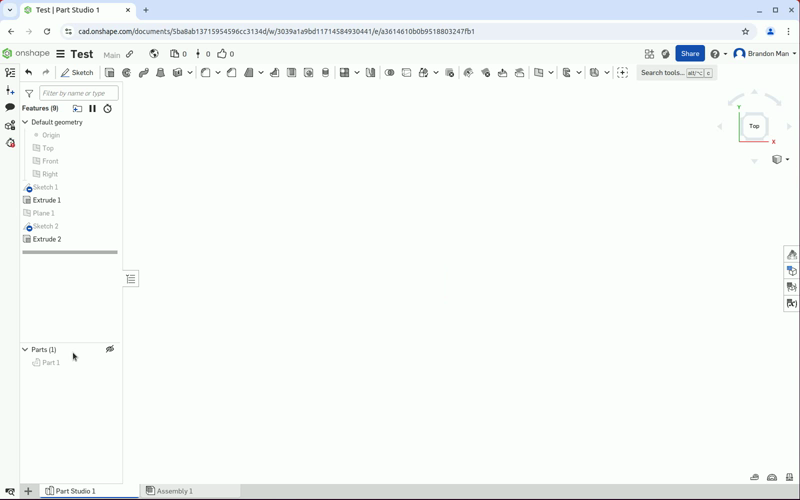
key_down(shift)
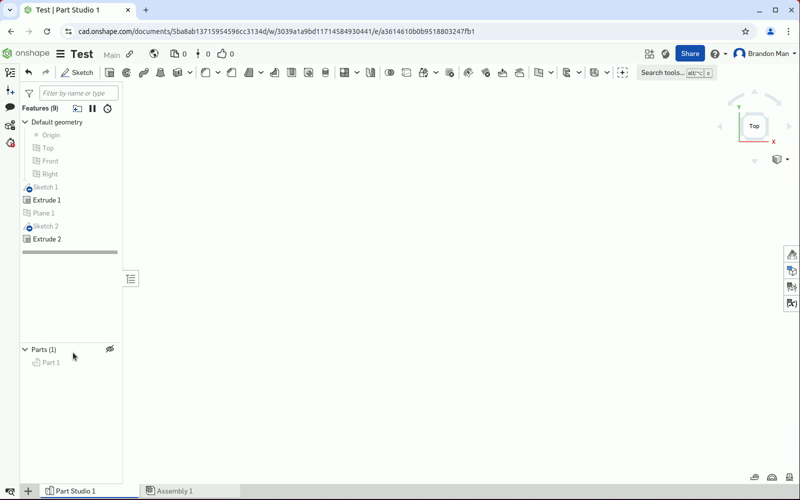
key(up)
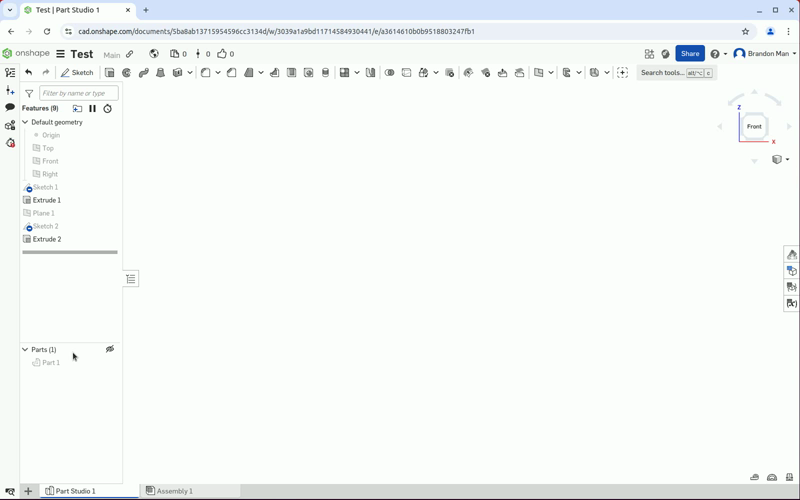
key_up(shift)
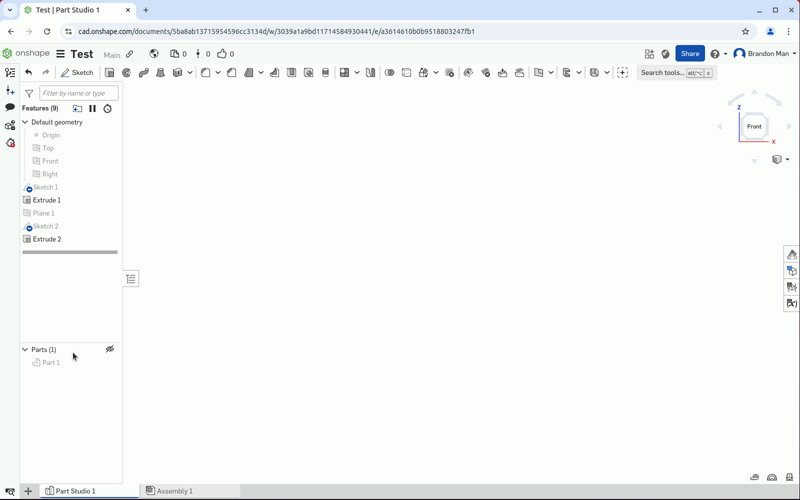
mouse_move(73, 352)
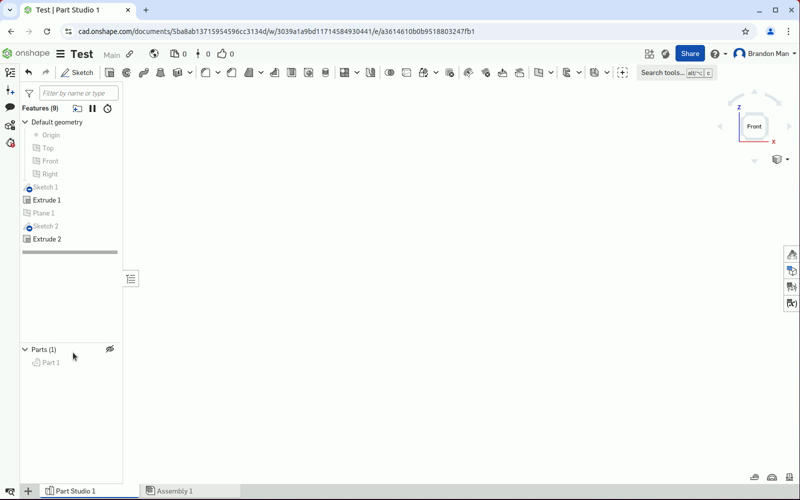
key(shift+y)
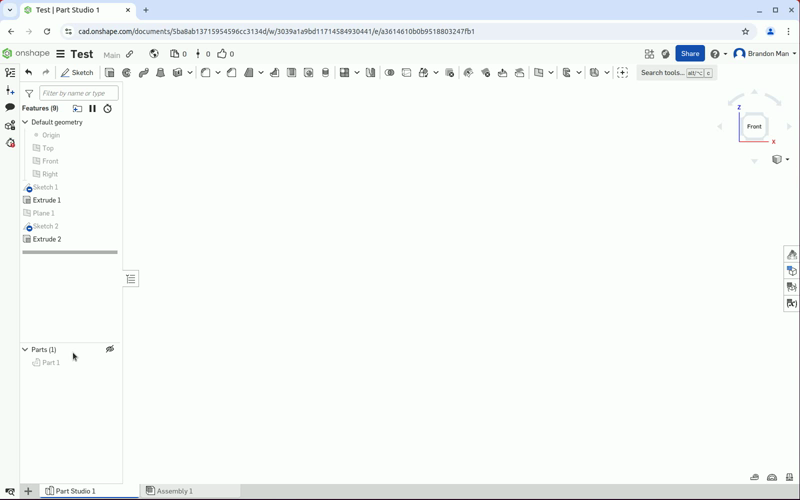
key(shift+s)
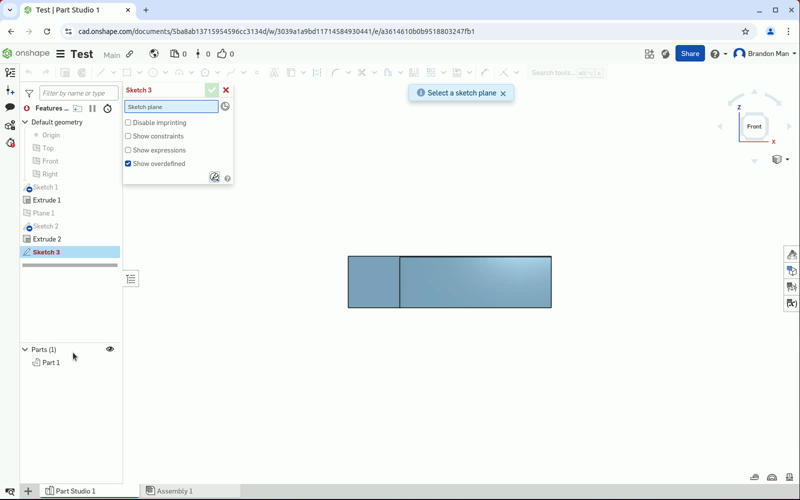
mouse_move(73, 163)
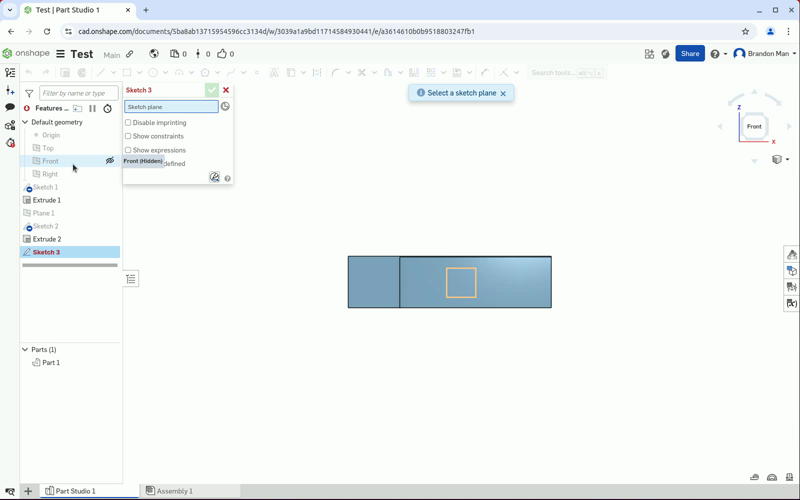
click(73, 163)
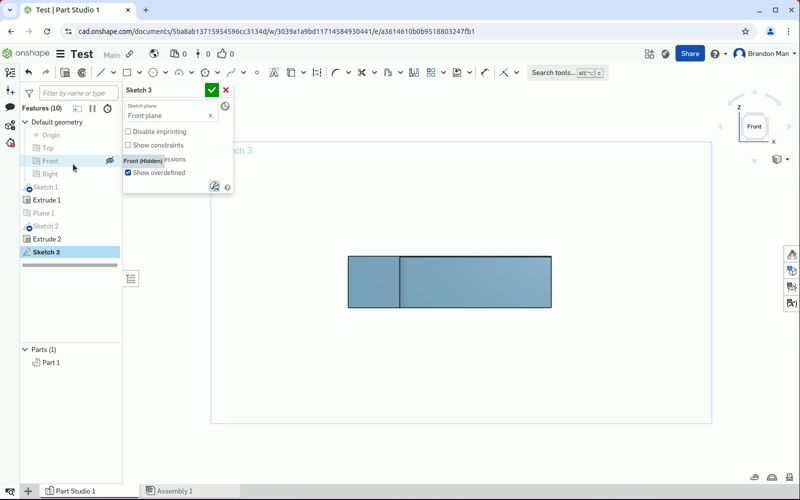
mouse_move(73, 352)
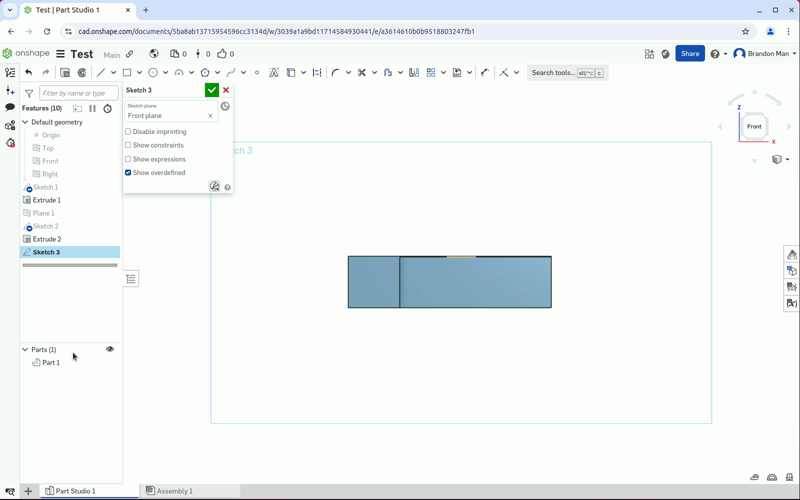
key(y)
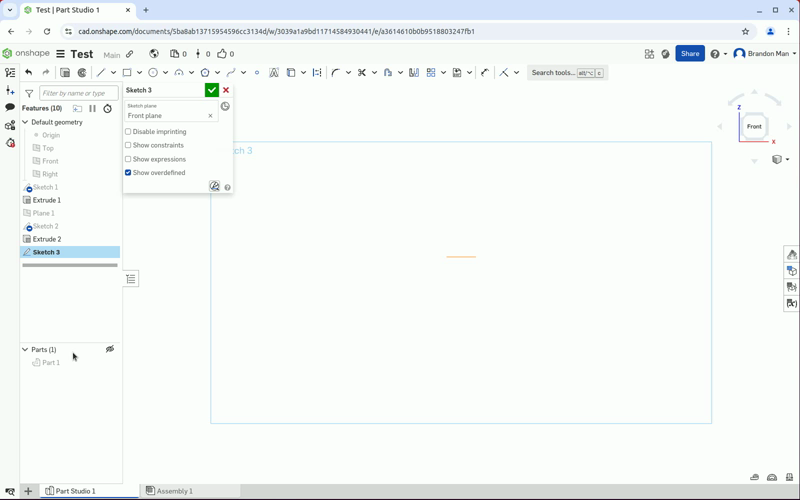
key(l)
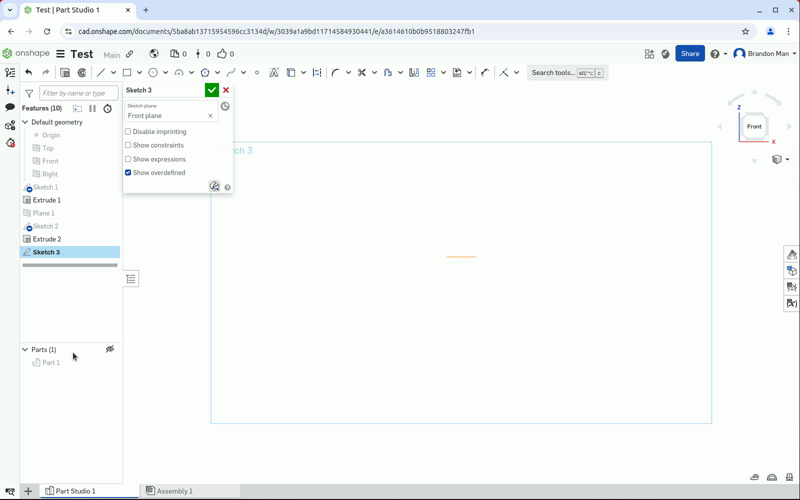
key_down(shift)
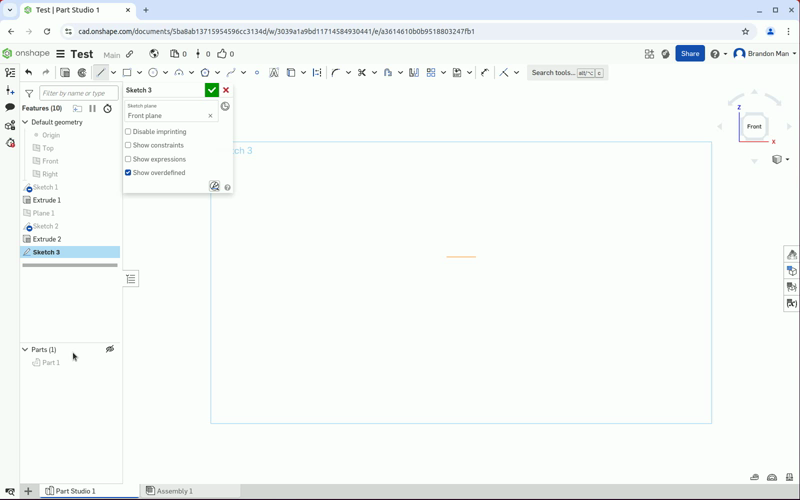
mouse_move(348, 257)
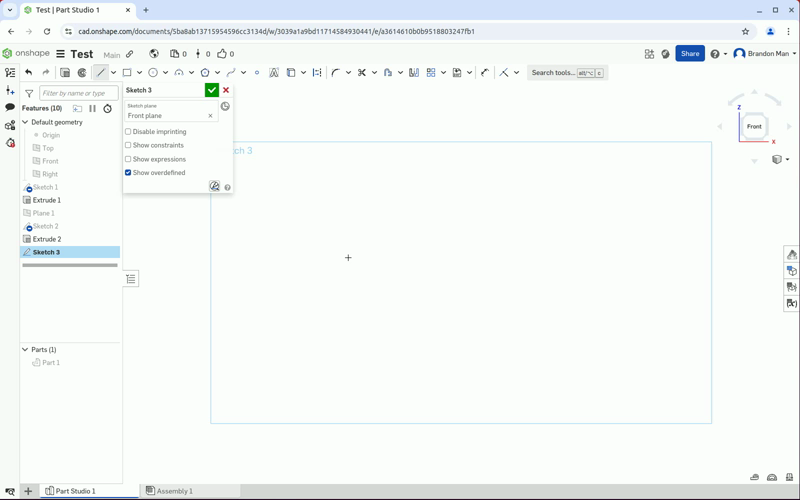
click(348, 257)
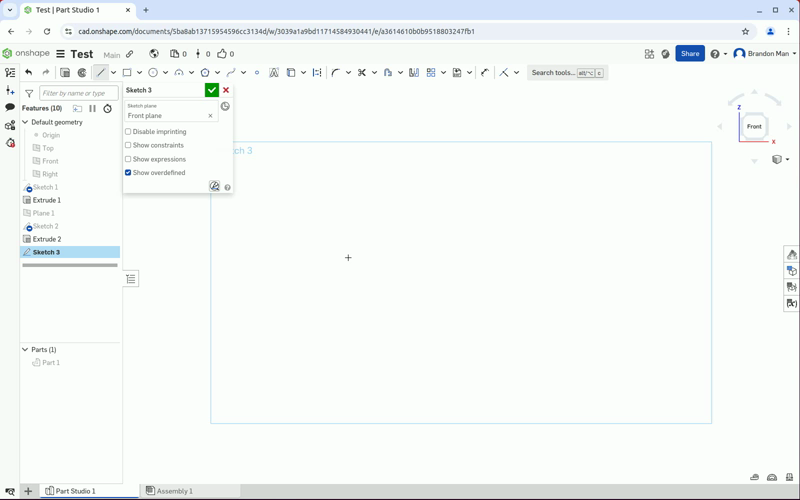
key_up(shift)
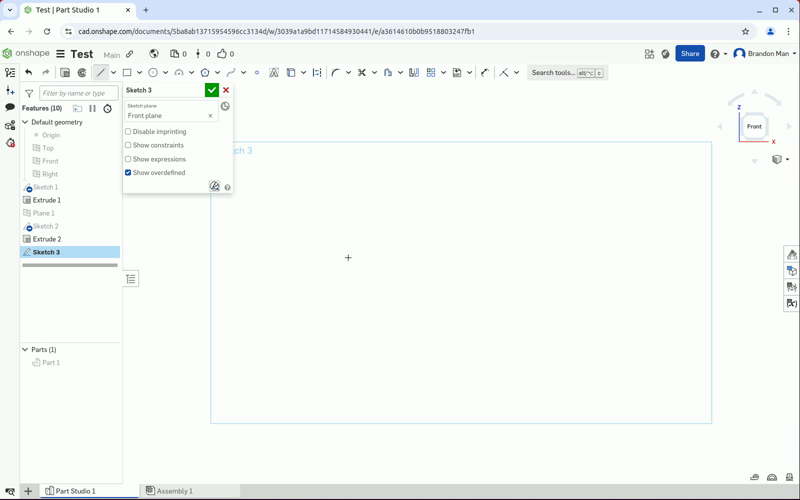
key_down(shift)
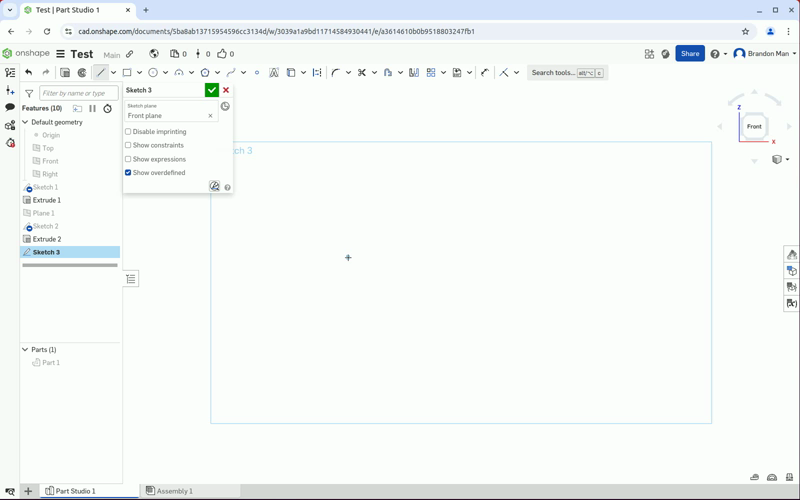
mouse_move(378, 257)
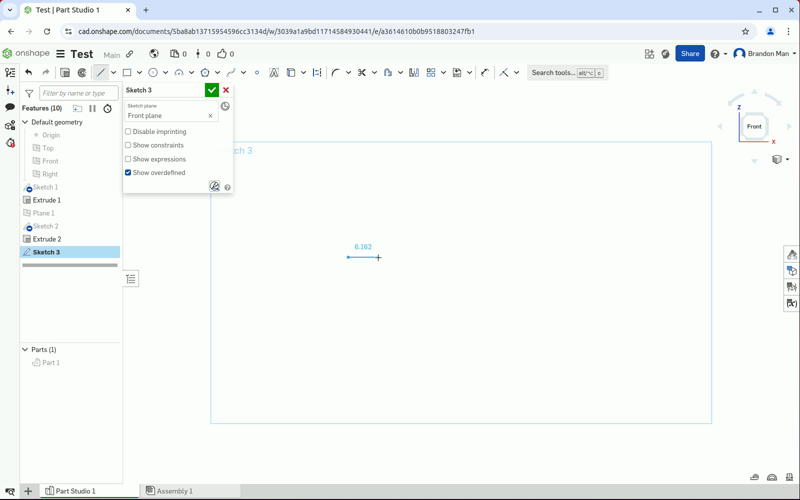
mouse_move(400, 257)
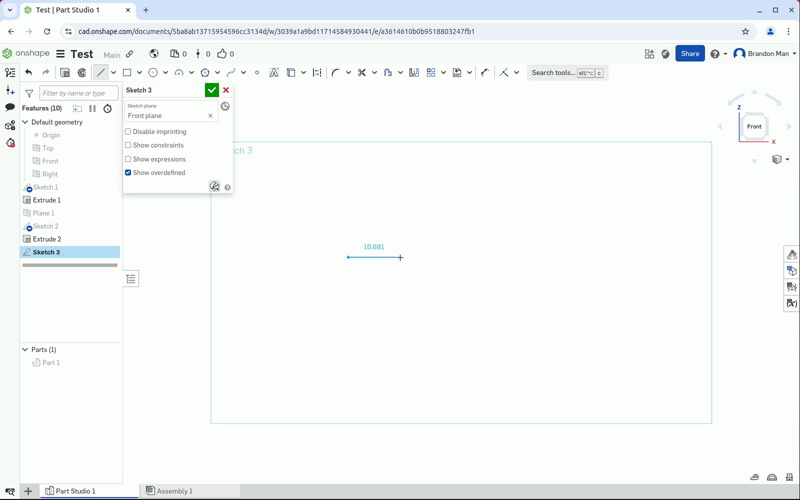
click(400, 257)
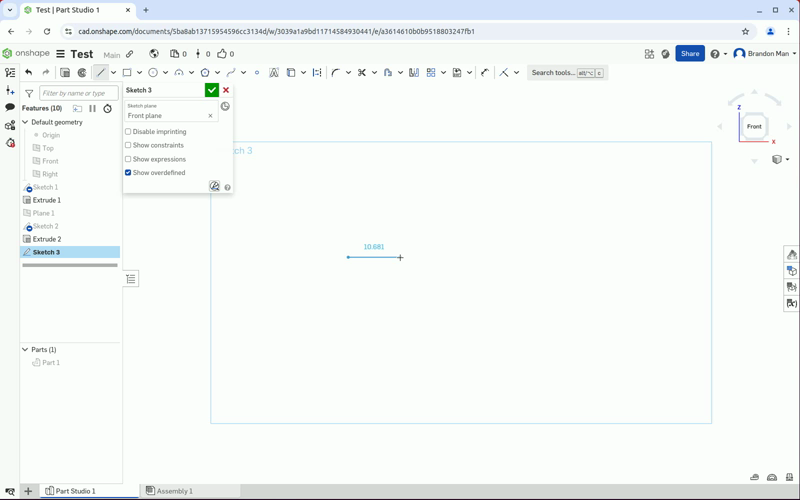
key_up(shift)
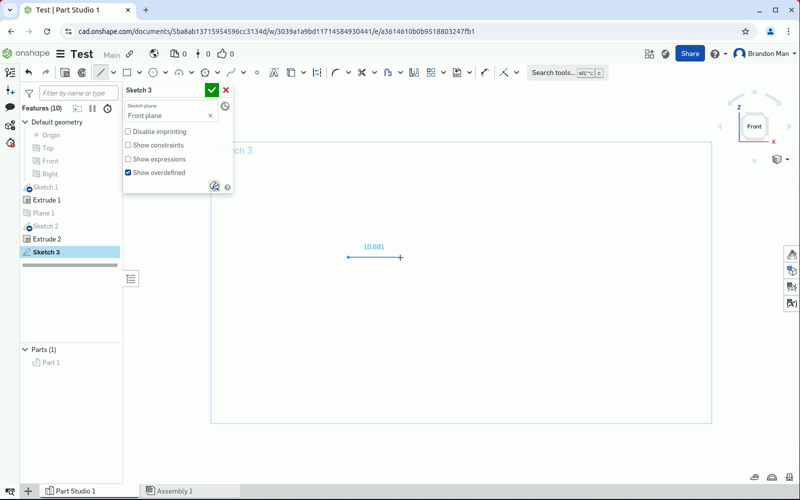
key_down(shift)
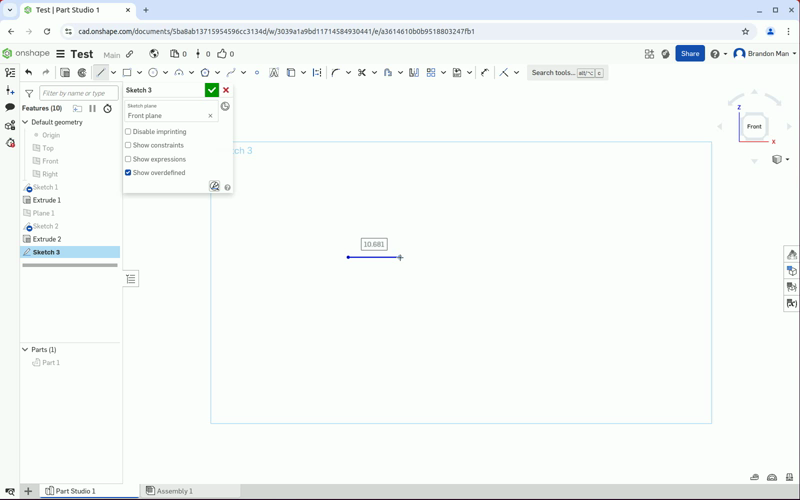
mouse_move(430, 257)
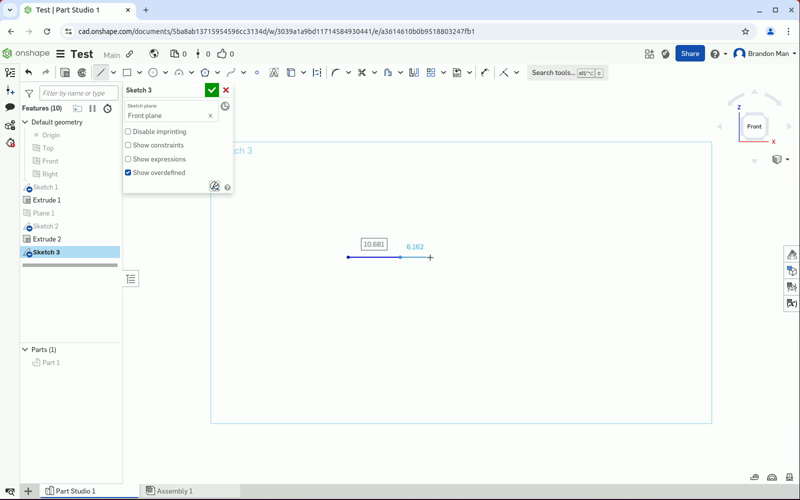
mouse_move(400, 219)
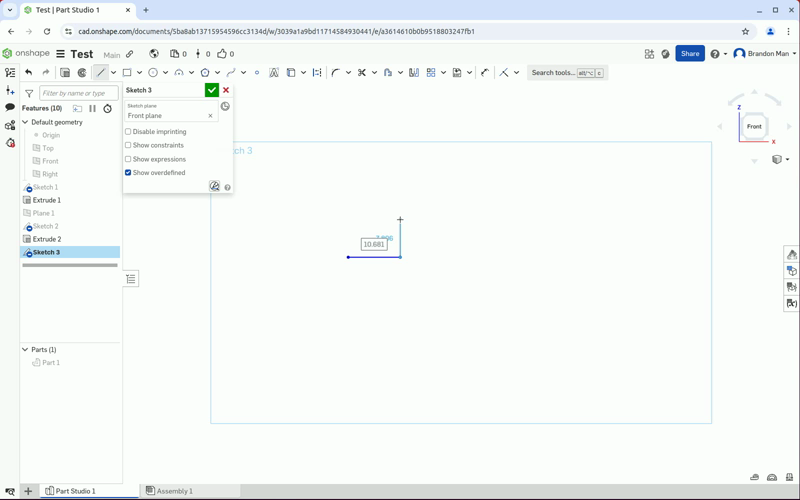
click(400, 219)
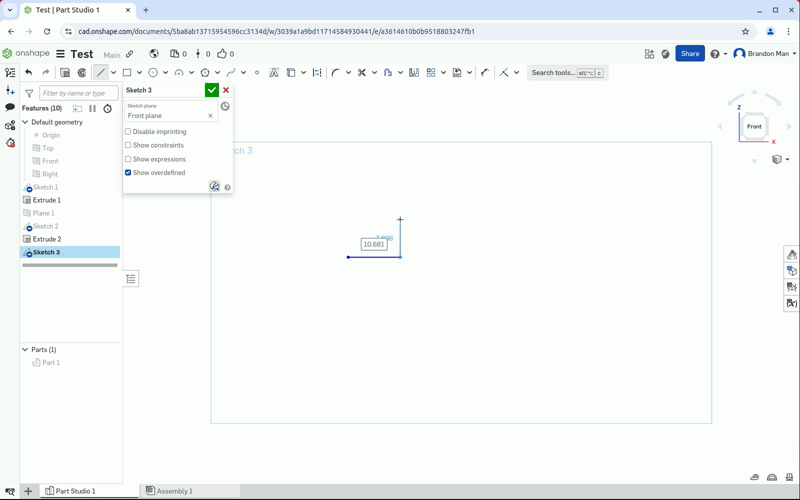
key_up(shift)
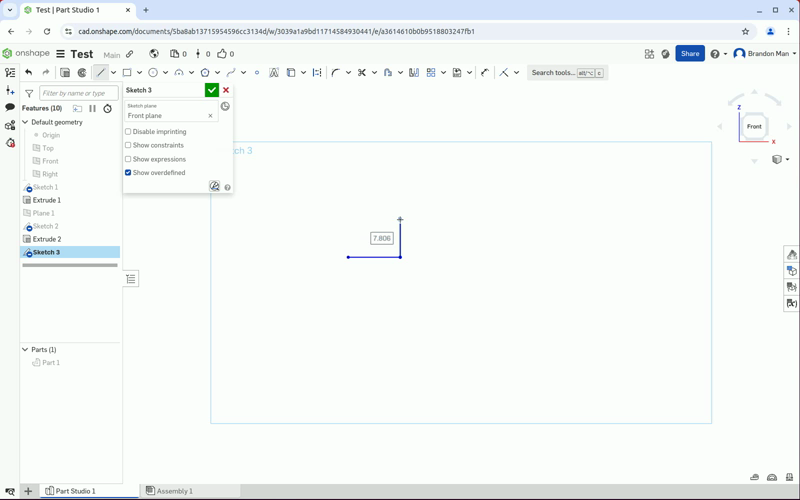
key_down(shift)
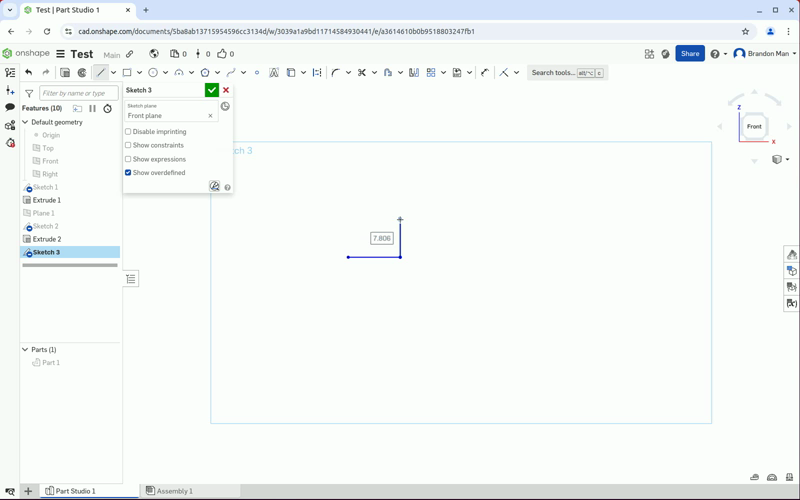
mouse_move(430, 219)
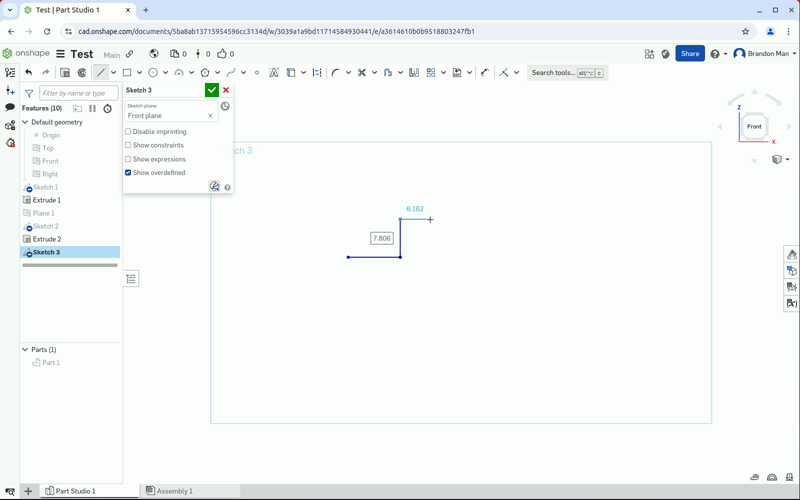
mouse_move(348, 219)
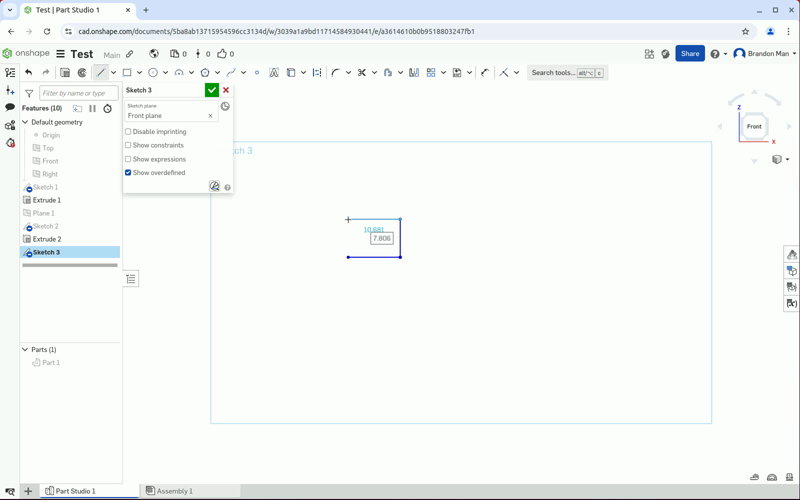
click(348, 219)
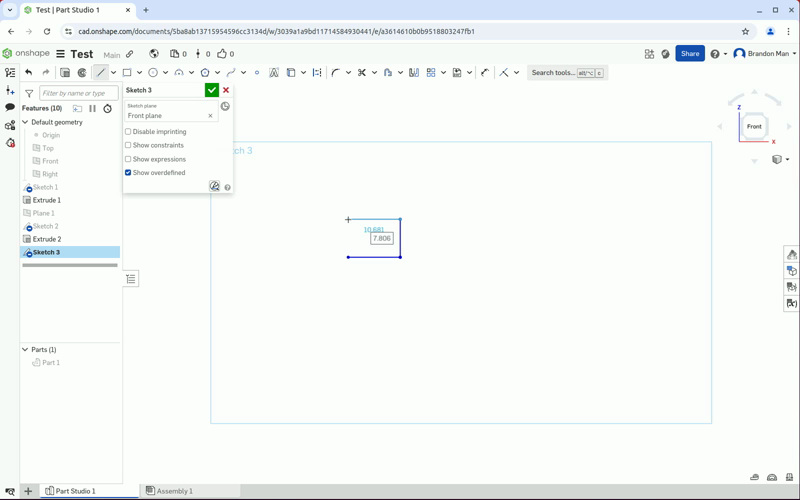
key_up(shift)
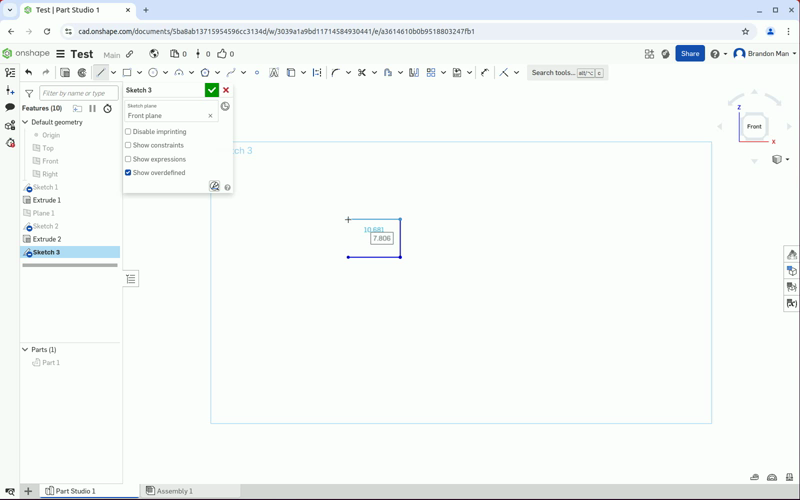
mouse_move(378, 219)
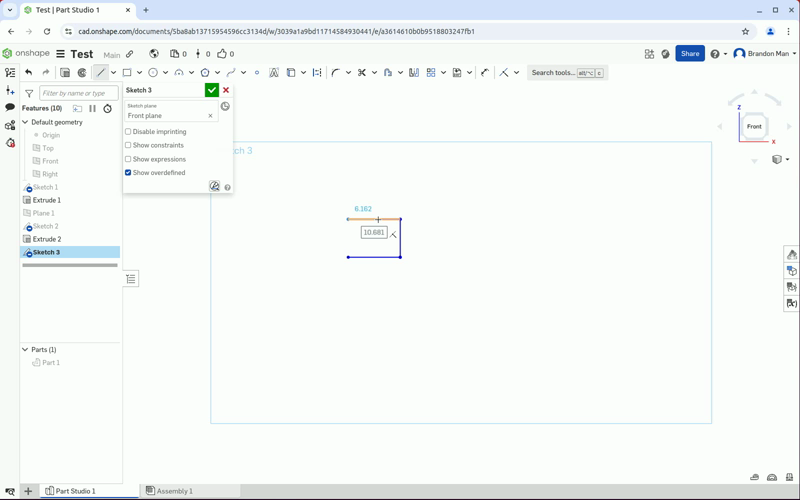
key_down(shift)
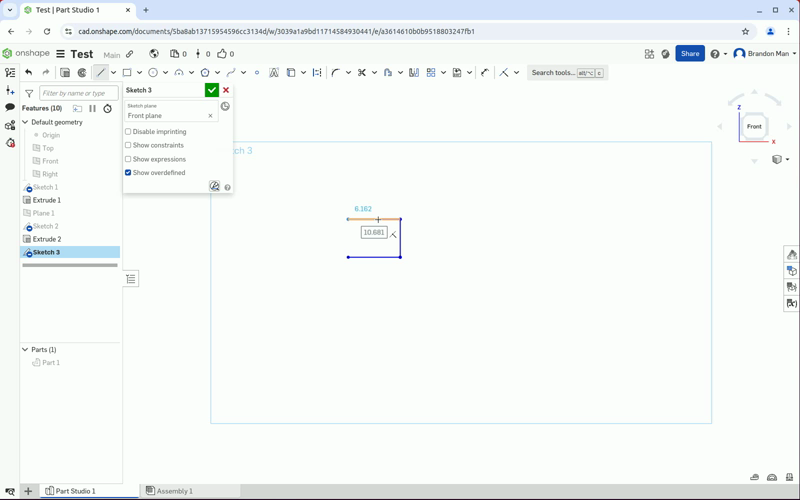
mouse_move(348, 257)
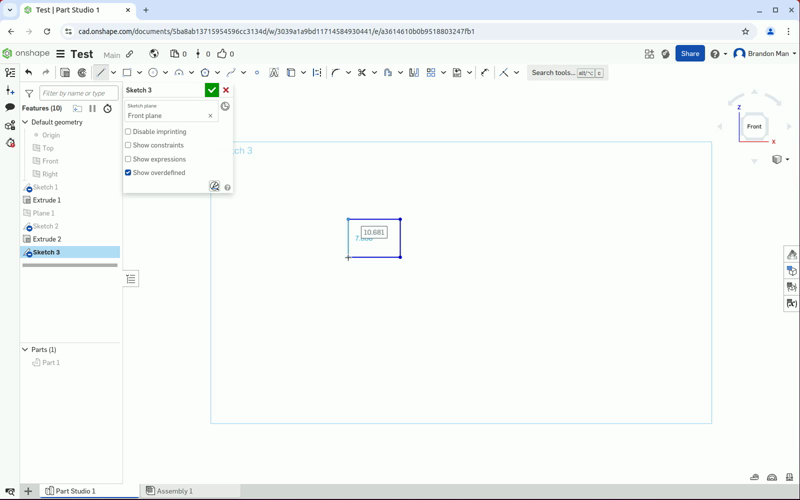
key_up(shift)
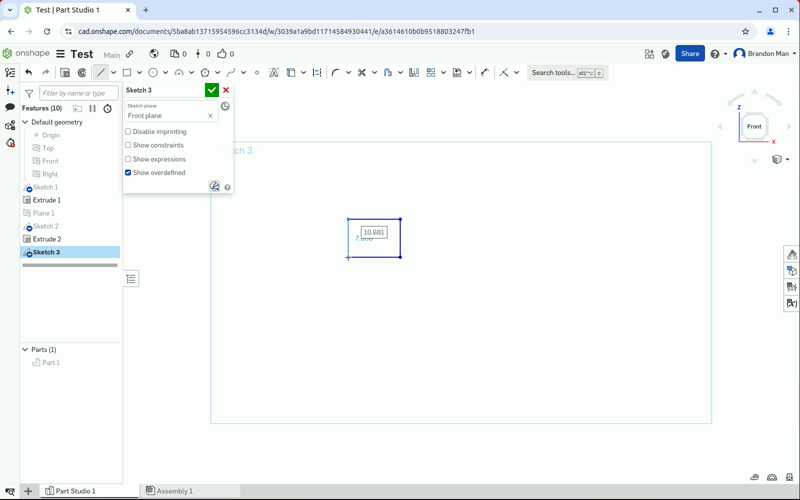
click(348, 257)
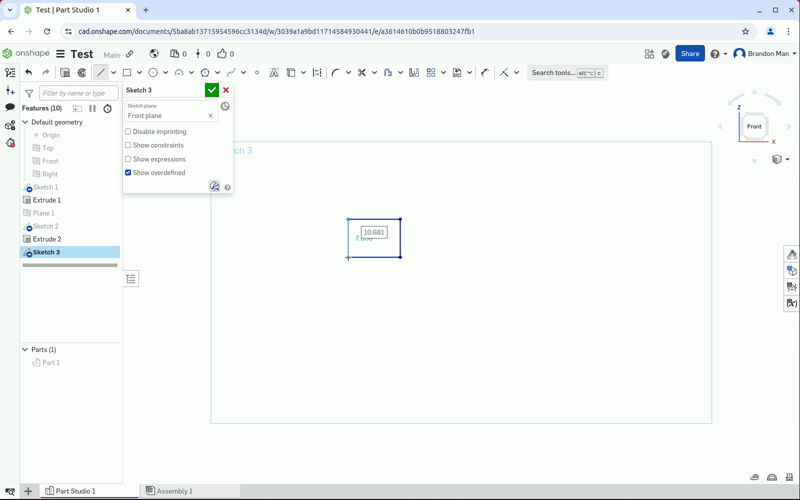
key(esc)
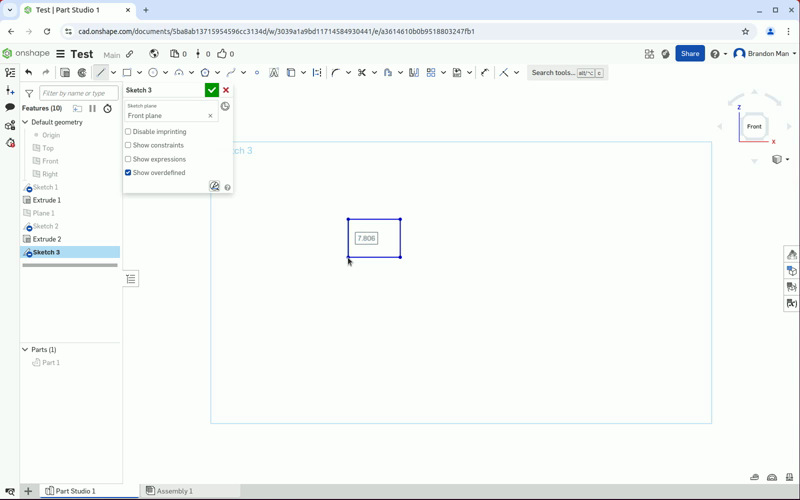
mouse_move(391, 234)
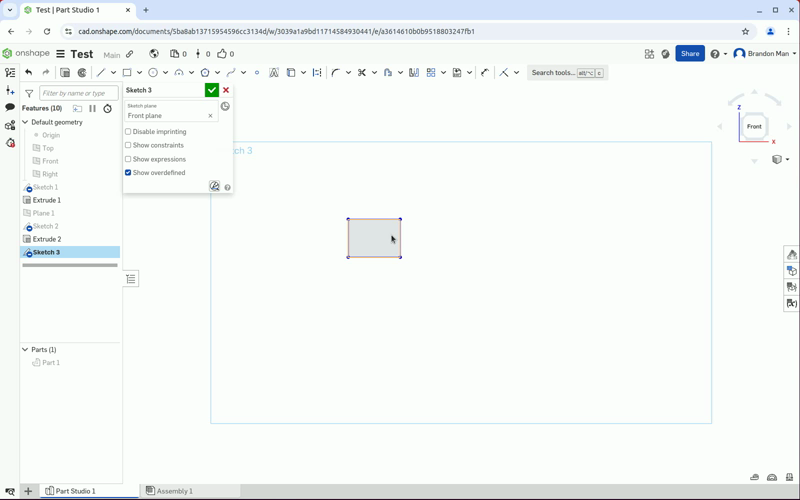
click(391, 234)
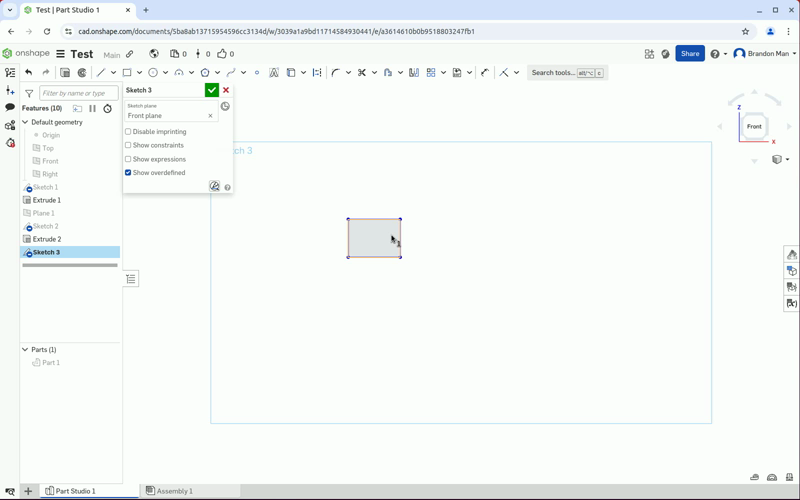
mouse_move(73, 352)
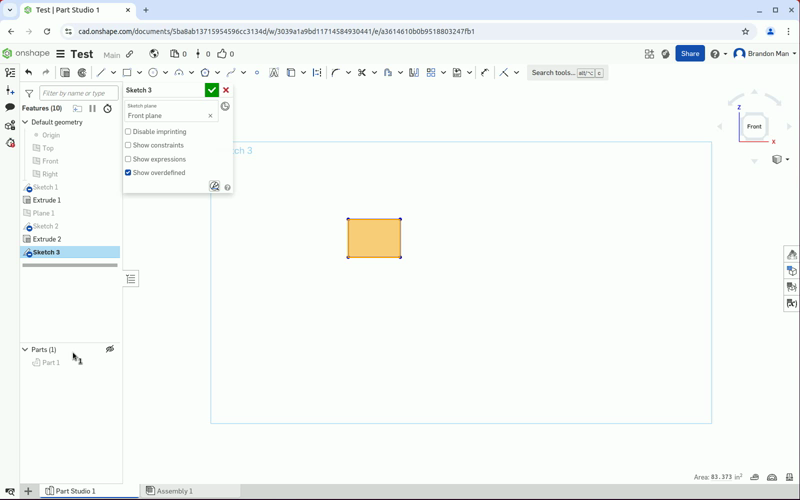
key(shift+y)
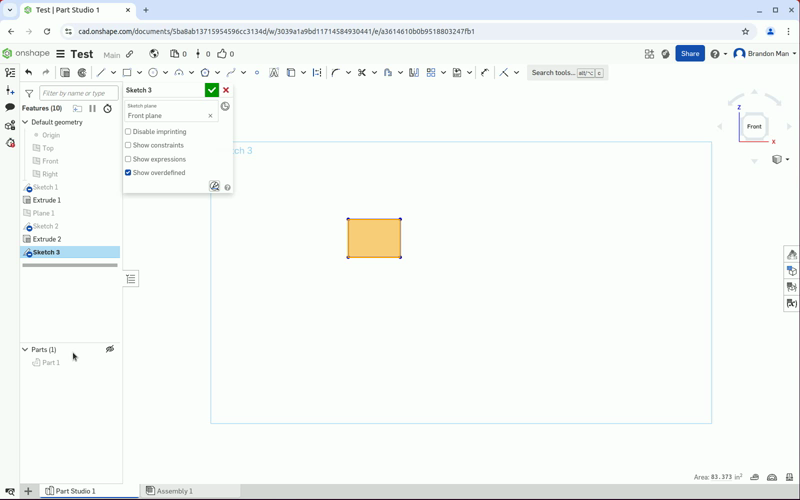
key(shift+e)
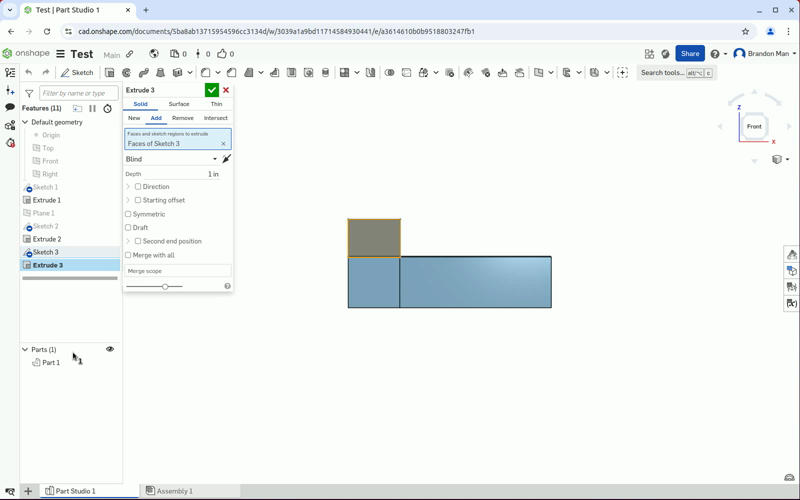
mouse_move(143, 106)
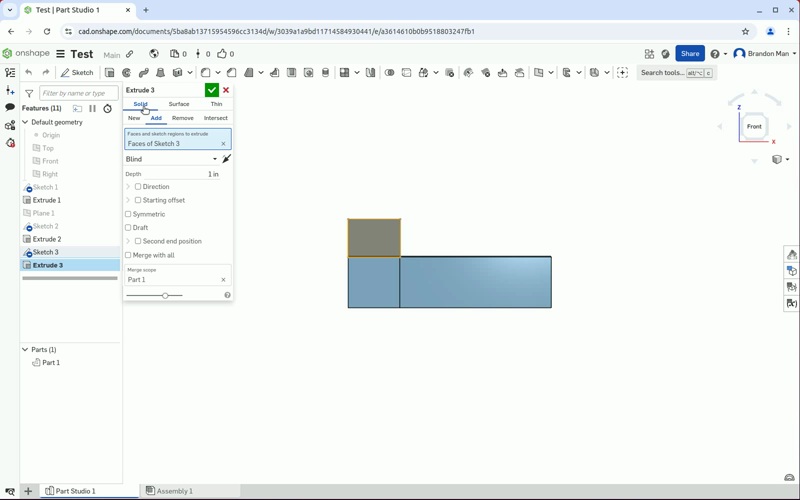
click(143, 106)
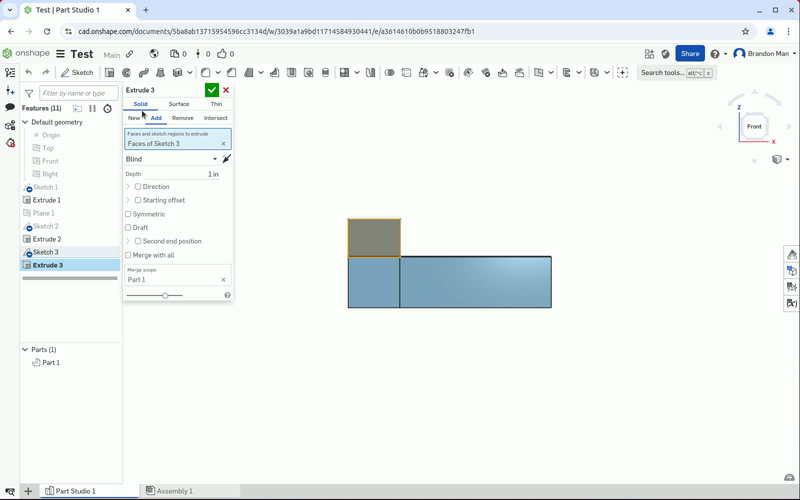
mouse_move(137, 120)
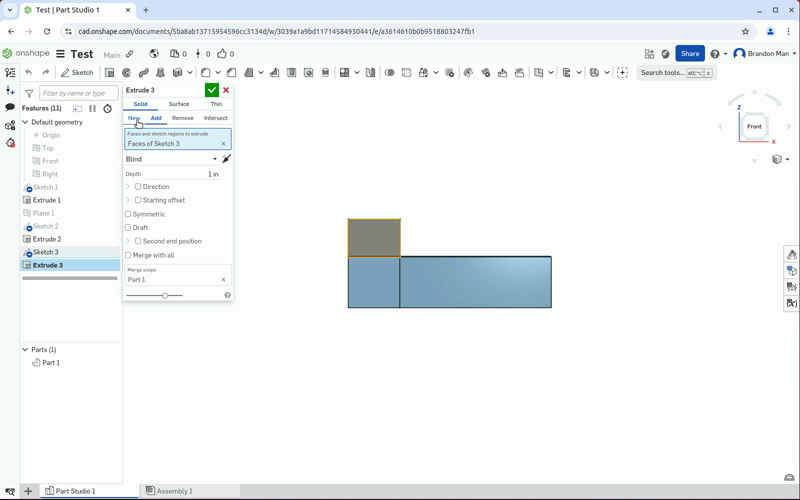
click(137, 120)
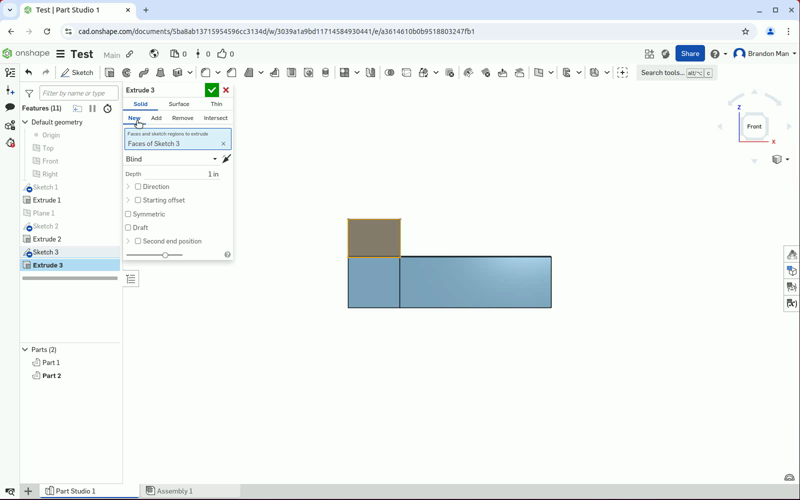
key(tab, 4)
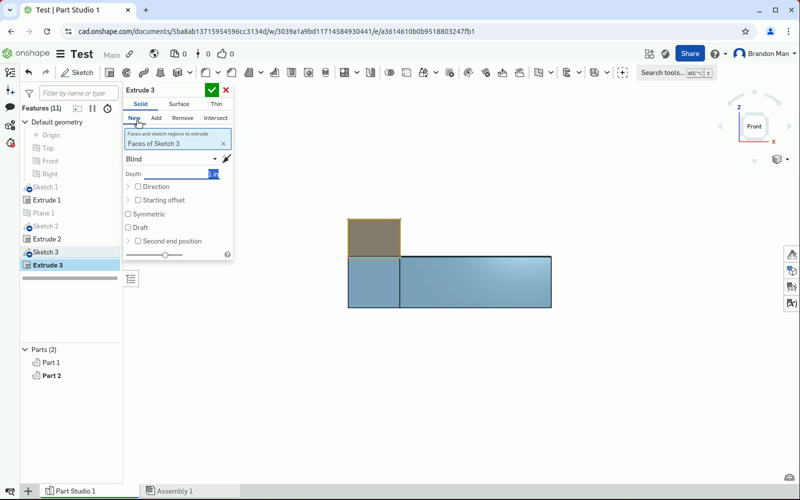
text(5.296)
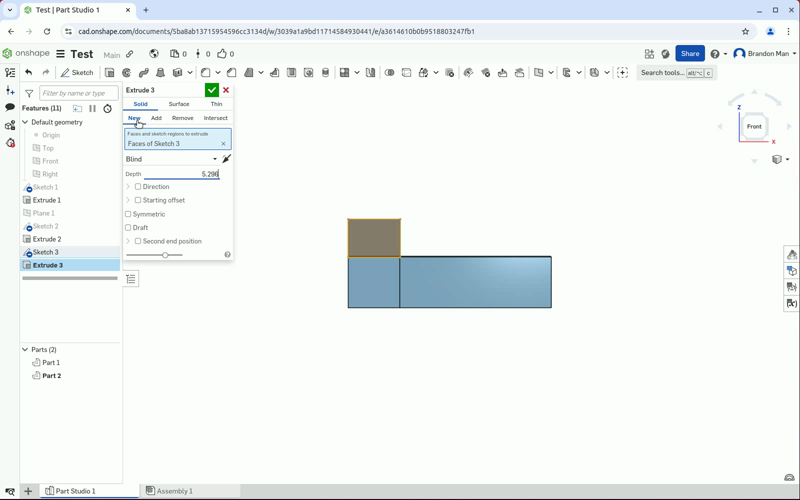
key(enter)
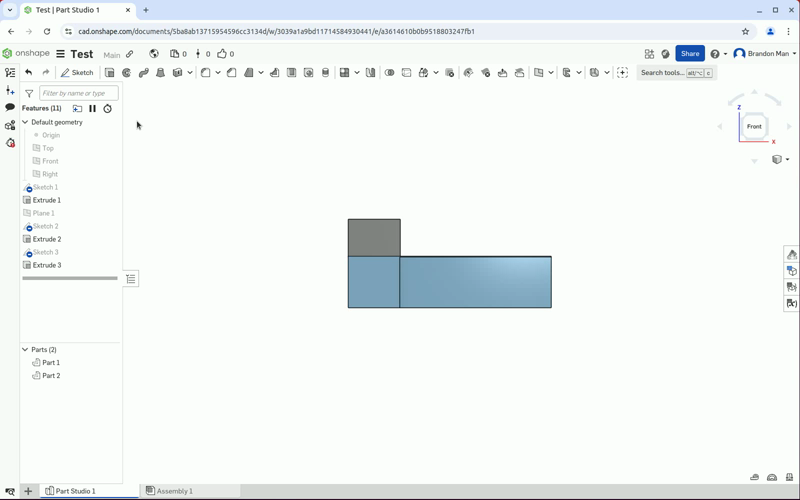
key(shift+h)
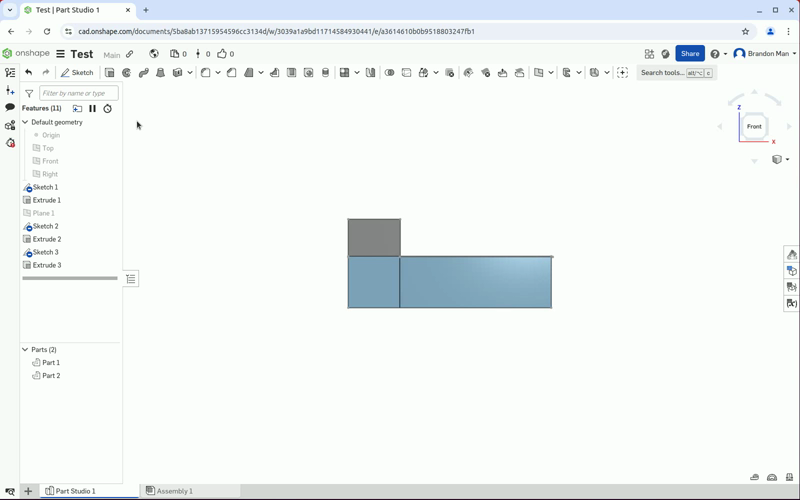
key(shift+h)
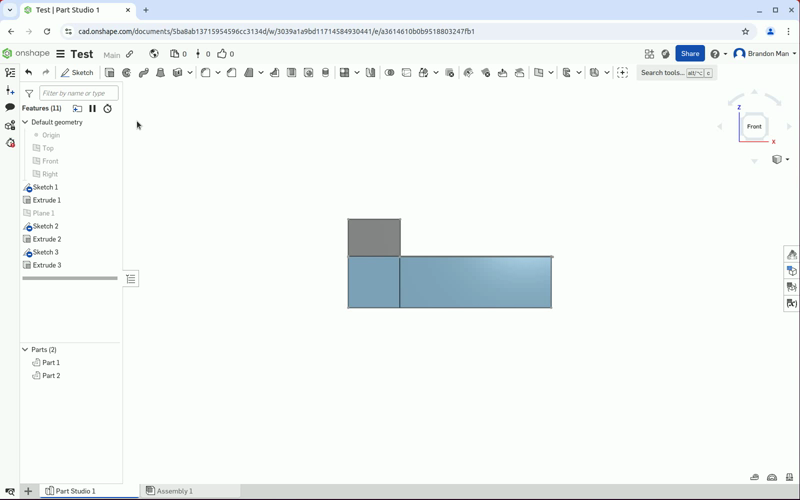
key(shift+7)
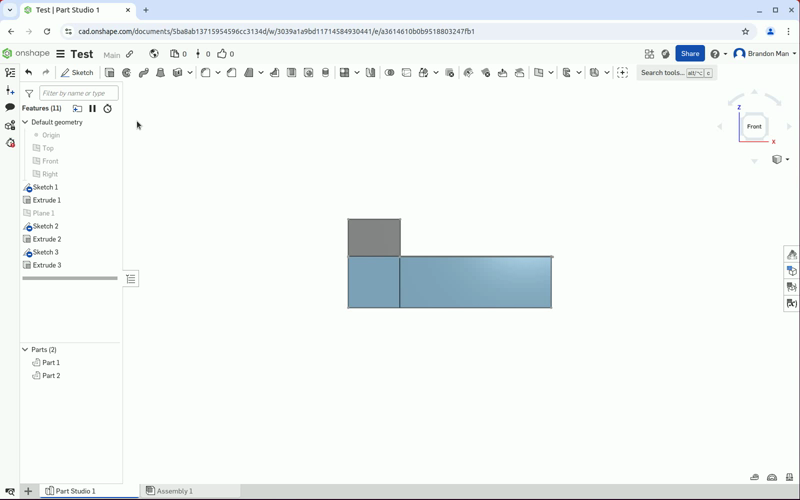
key(left, 2)
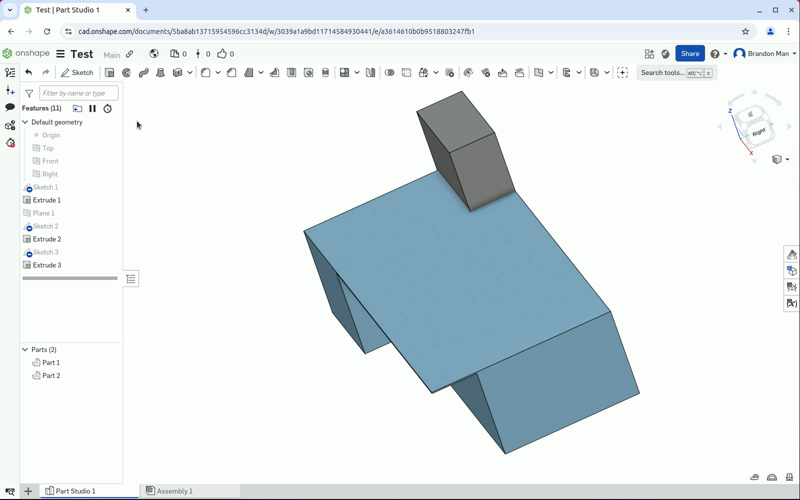
key(down, 2)
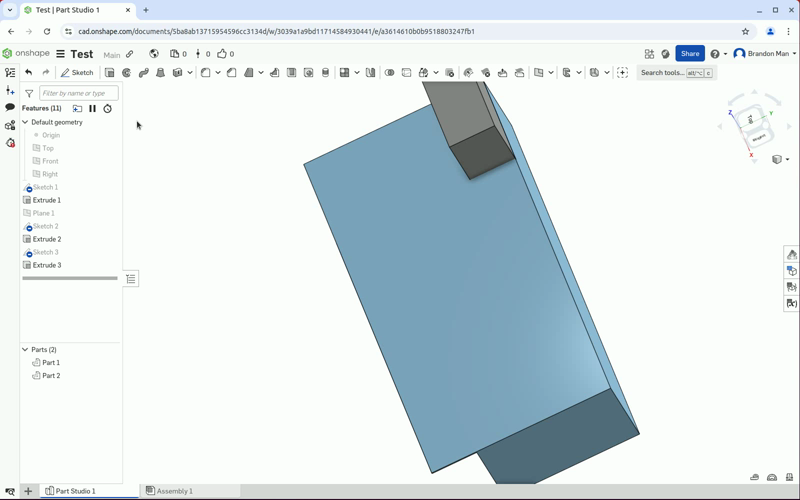
key(up, 2)
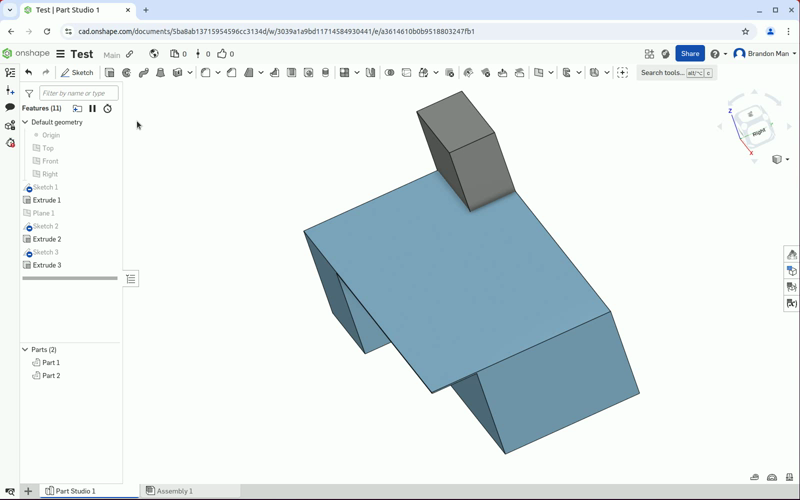
key(right, 2)
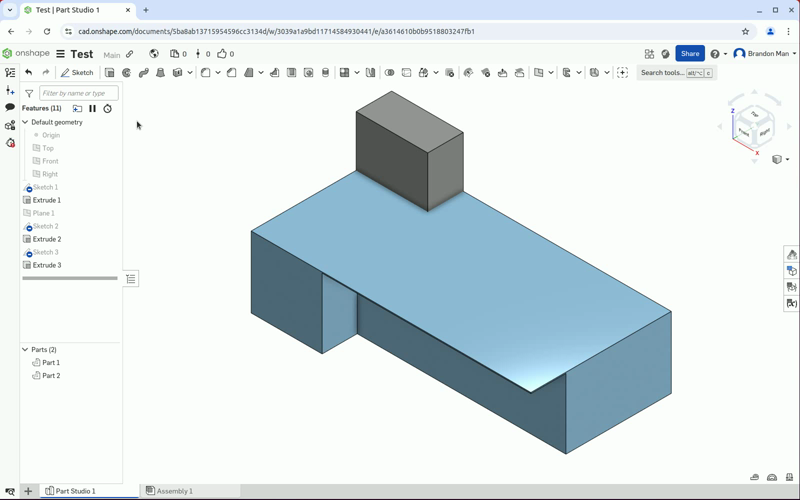
mouse_move(73, 189)
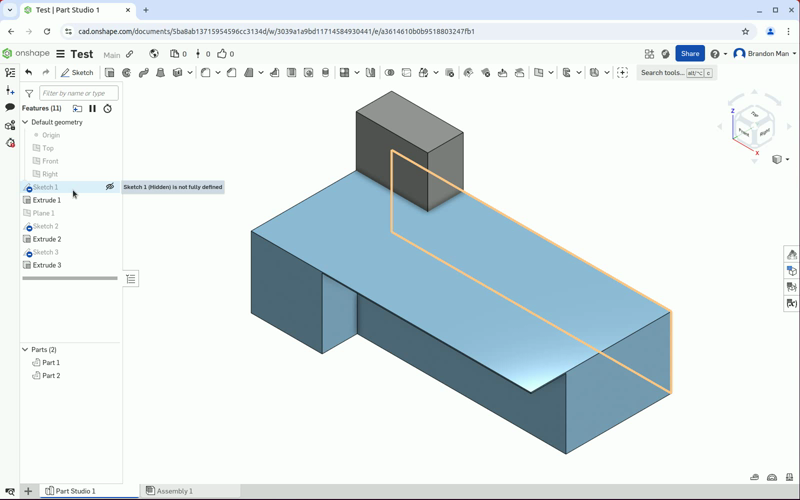
click(73, 189)